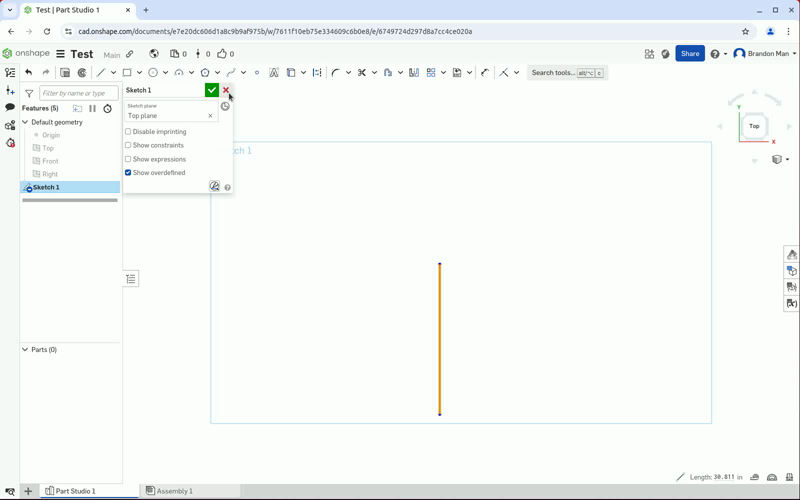
key(shift+h)
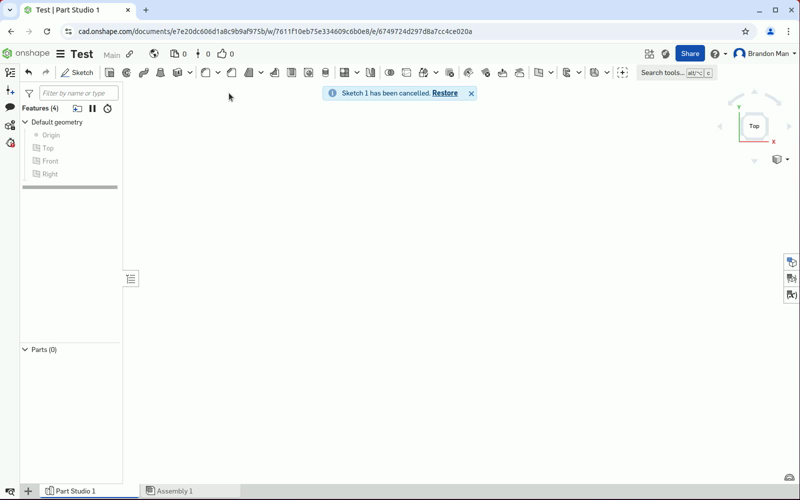
mouse_move(73, 352)
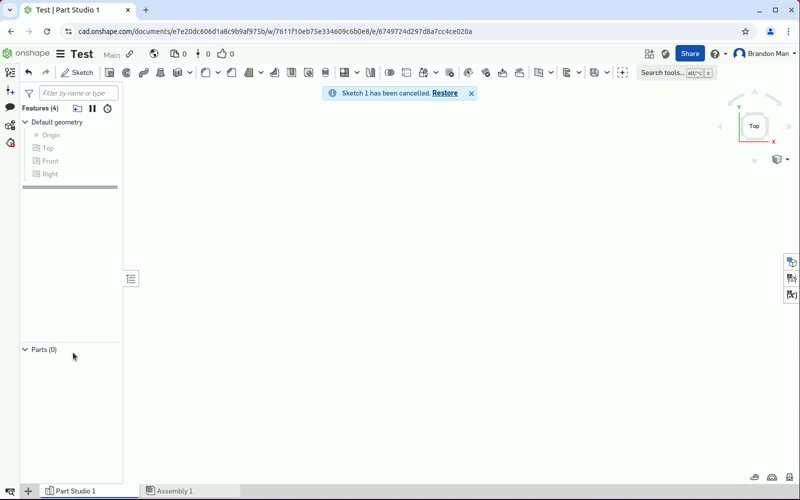
key(y)
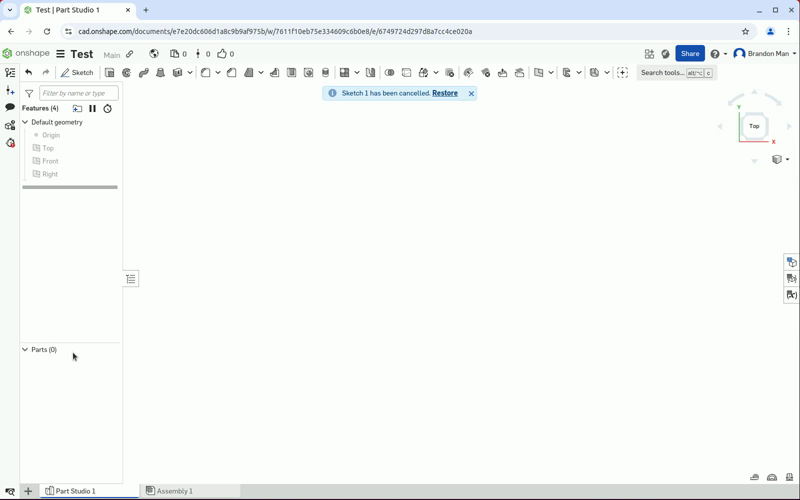
key(shift+p)
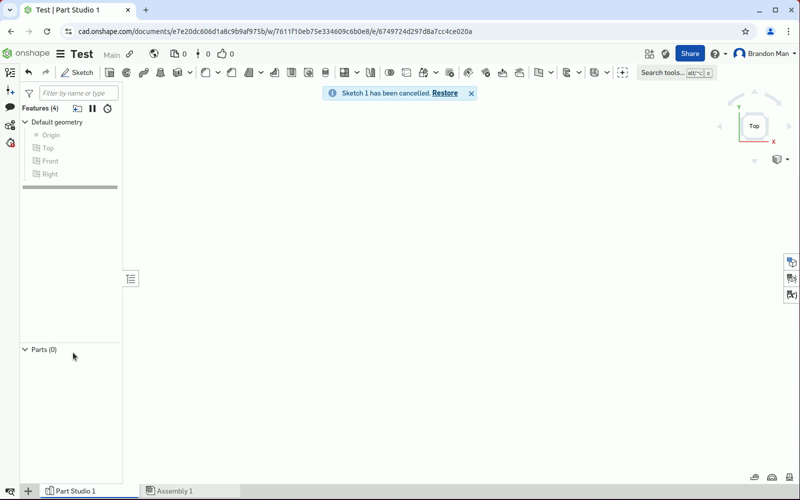
key(space)
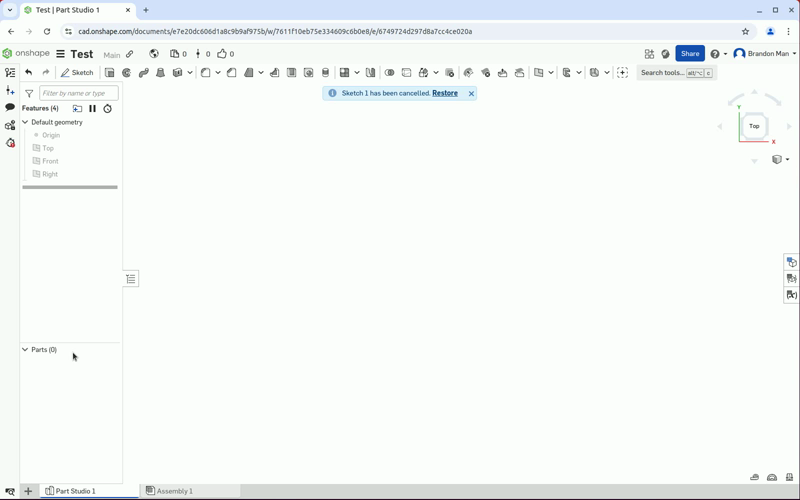
key_down(shift)
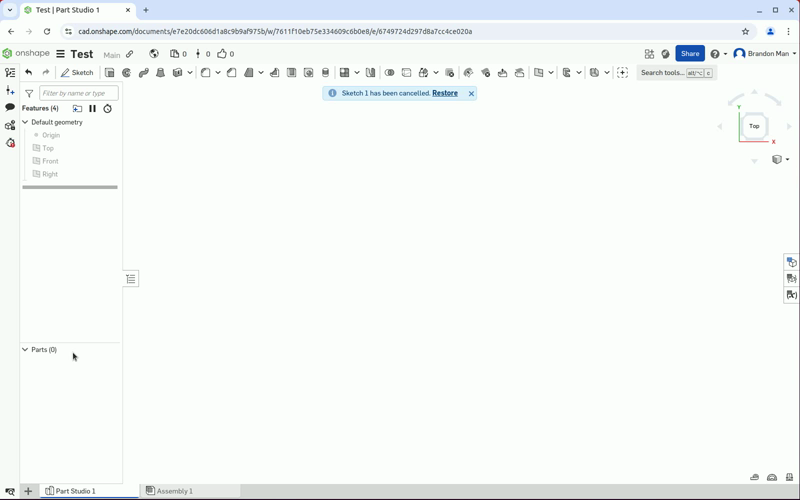
key(up)
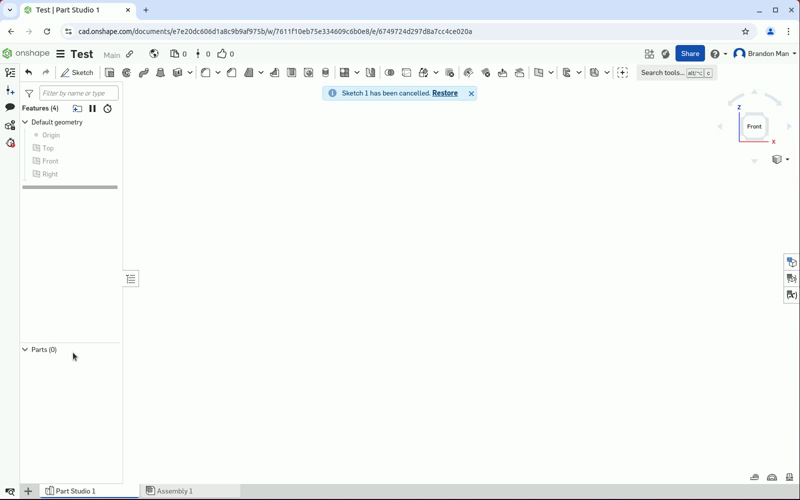
key_up(shift)
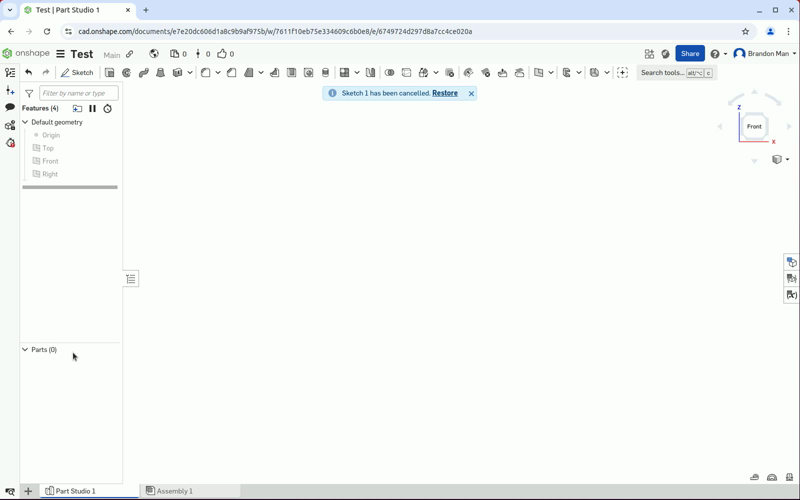
mouse_move(73, 352)
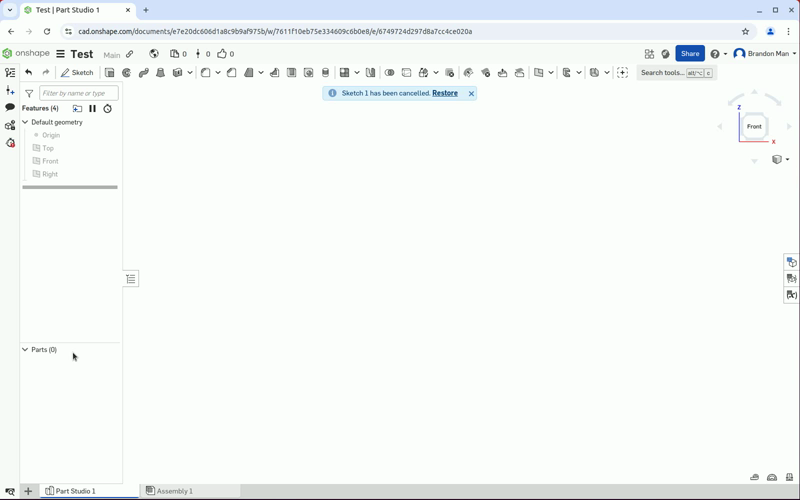
key(shift+y)
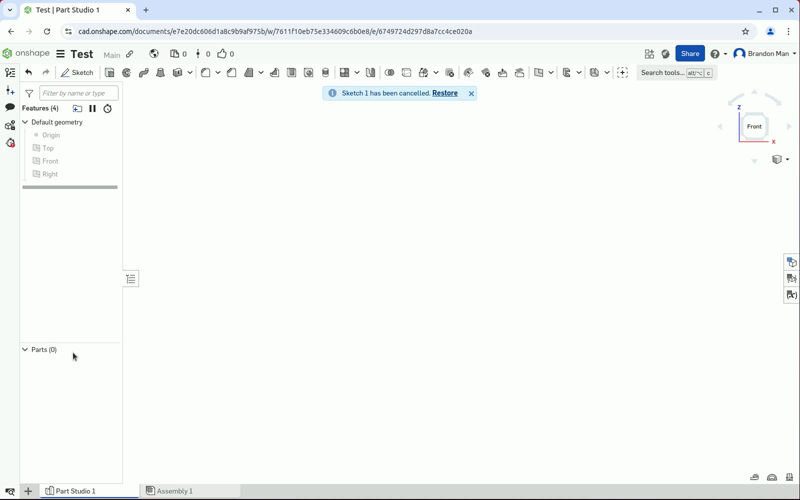
key(shift+s)
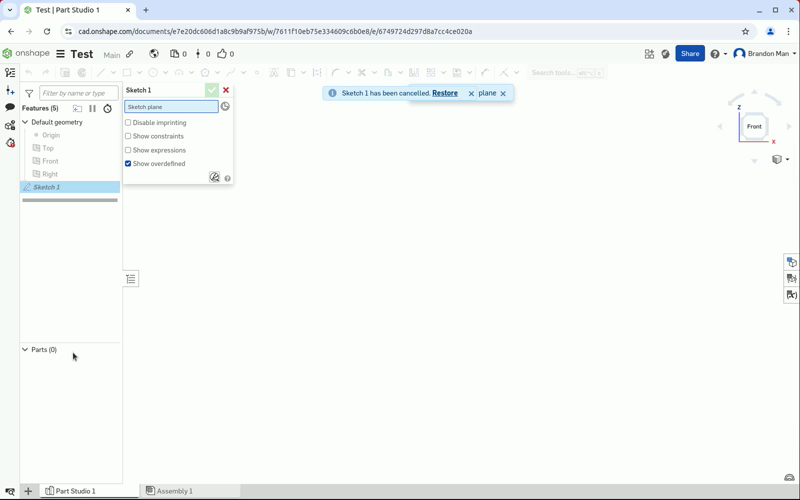
mouse_move(73, 163)
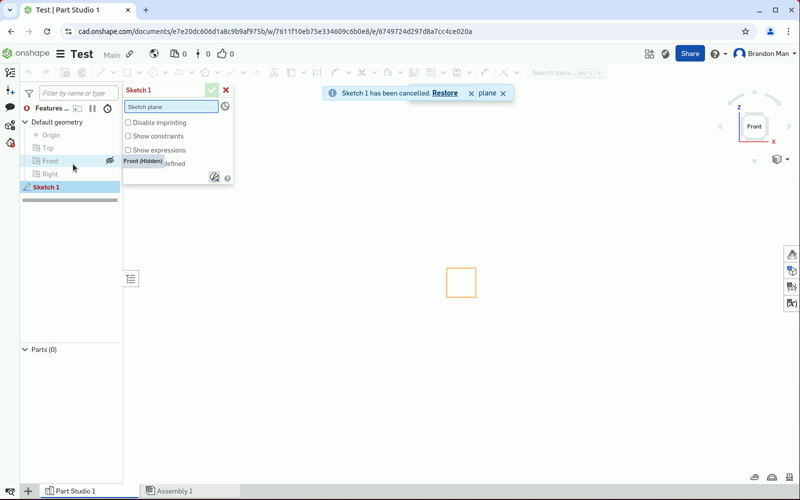
click(73, 163)
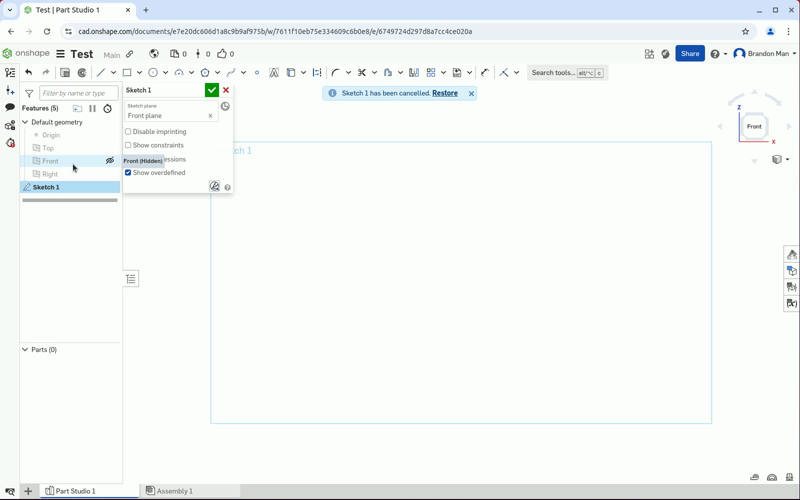
mouse_move(73, 352)
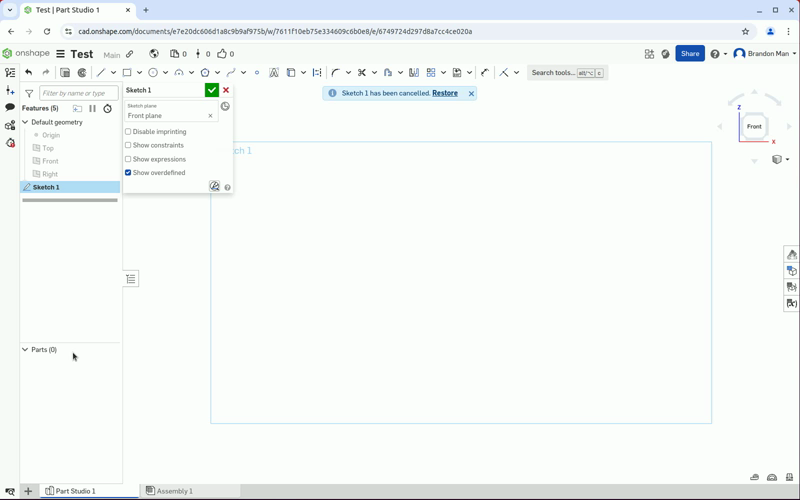
key(y)
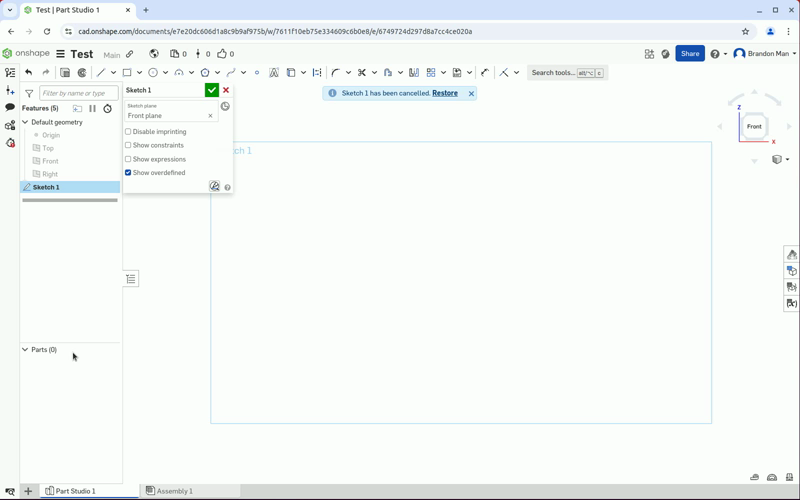
key(c)
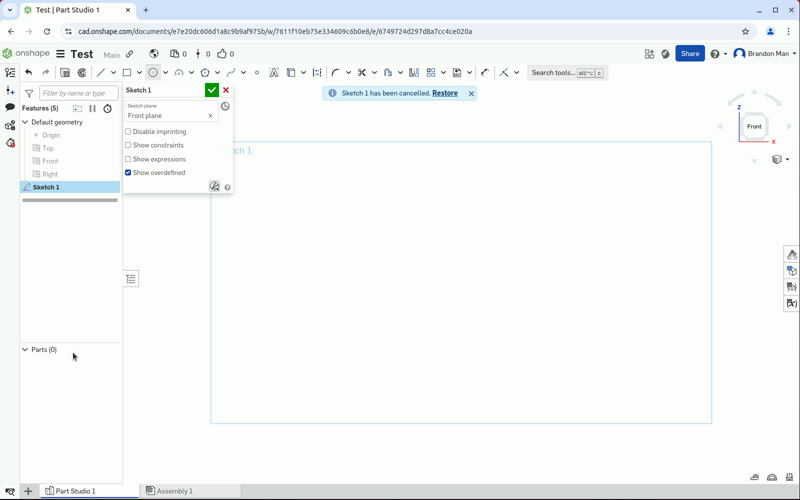
key_down(shift)
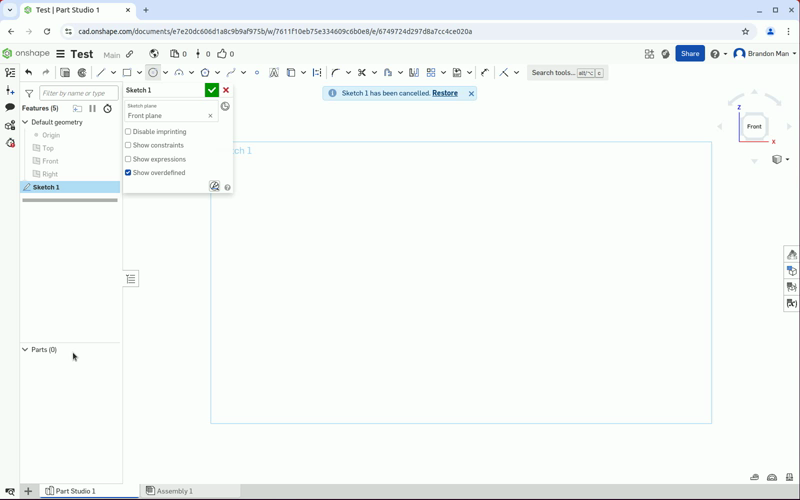
mouse_move(461, 282)
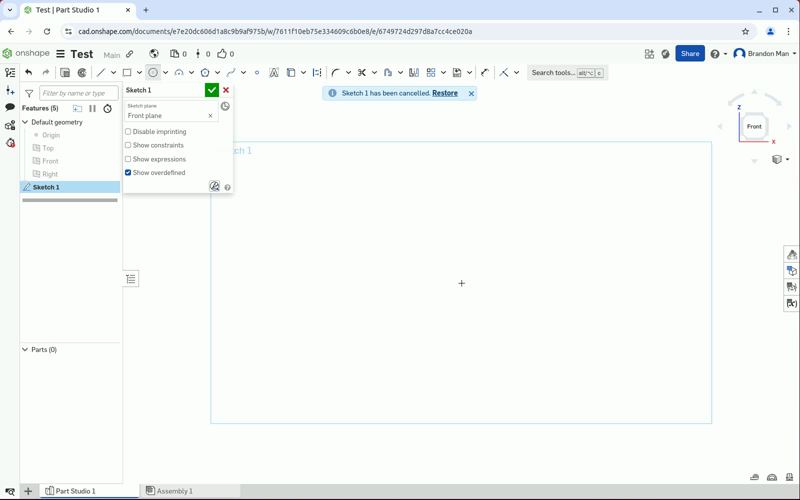
click(461, 282)
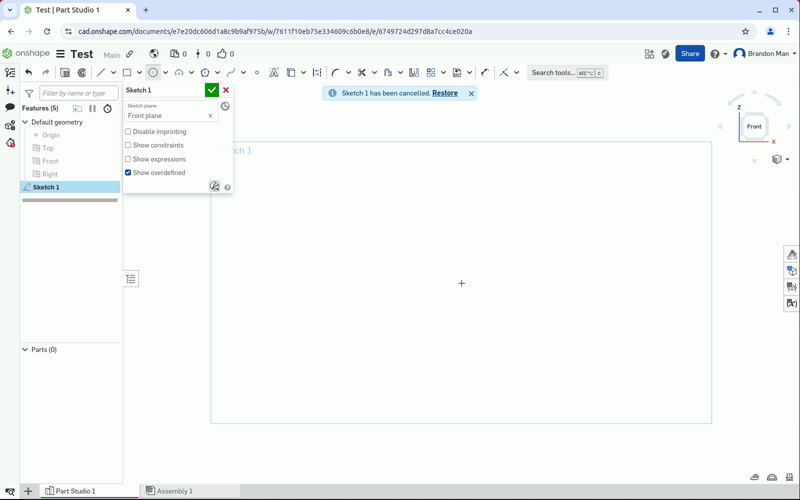
key_up(shift)
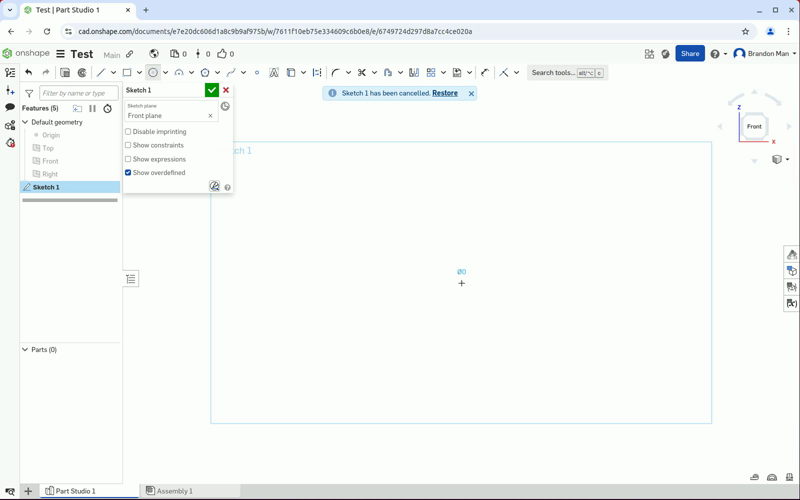
mouse_move(468, 282)
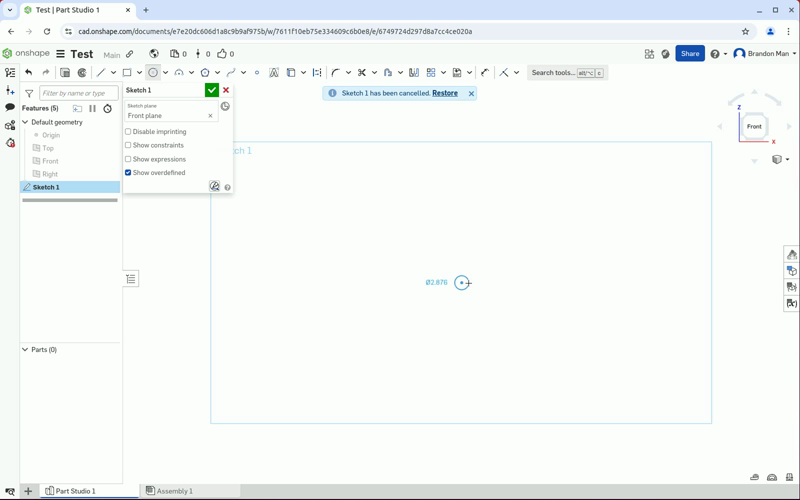
click(468, 282)
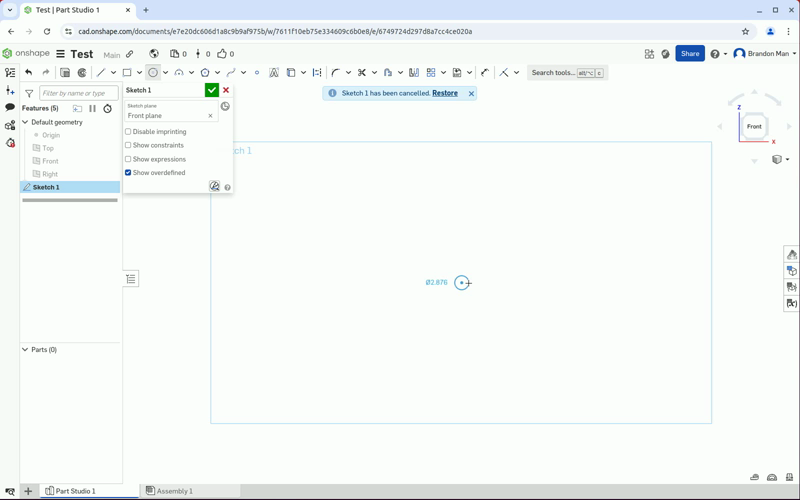
key(esc)
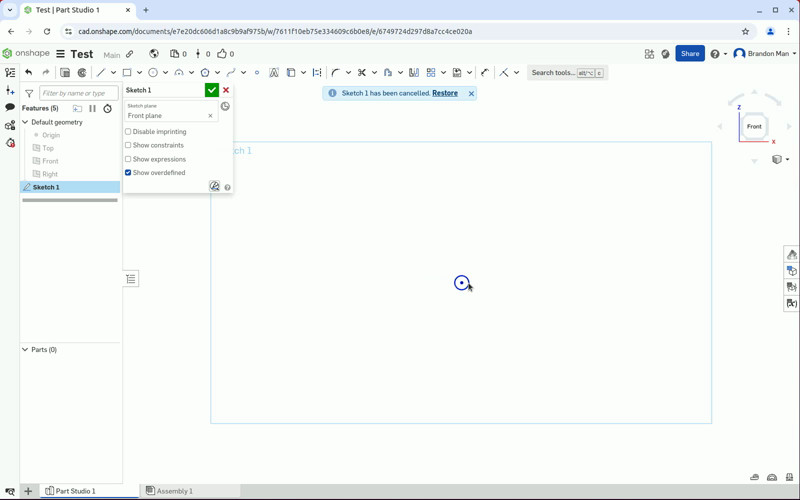
mouse_move(466, 279)
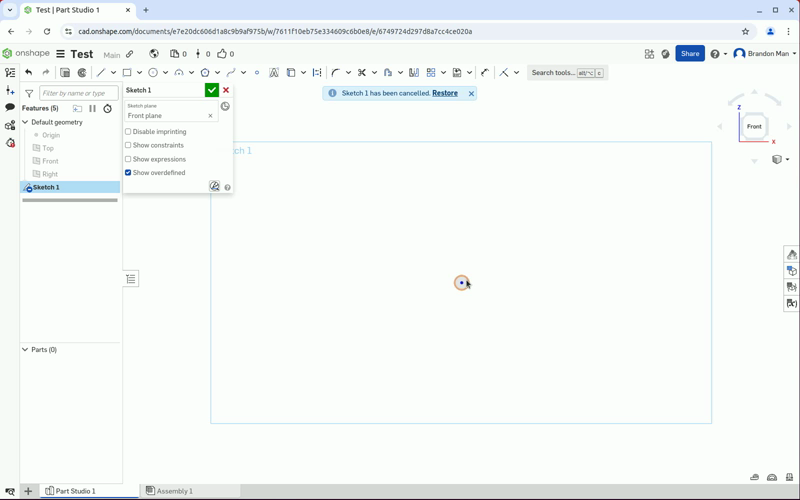
scroll(6)
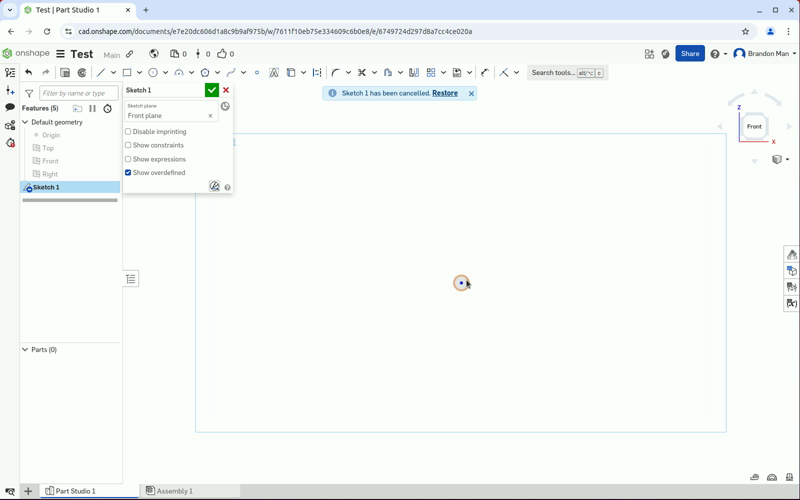
scroll(6)
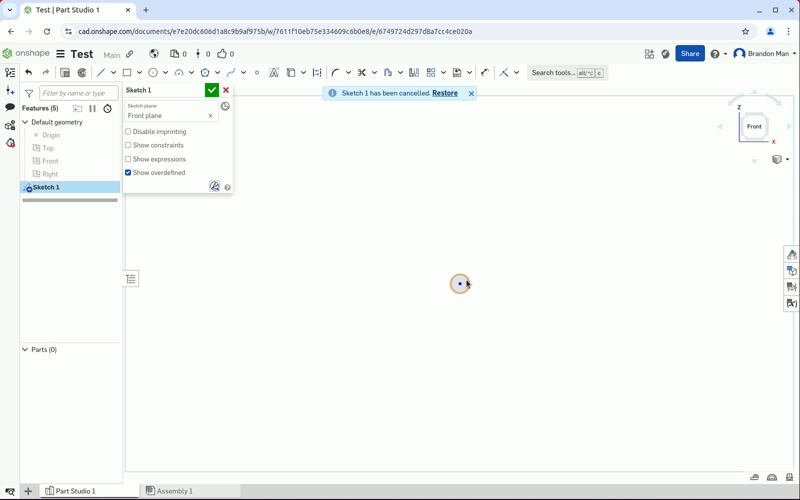
scroll(6)
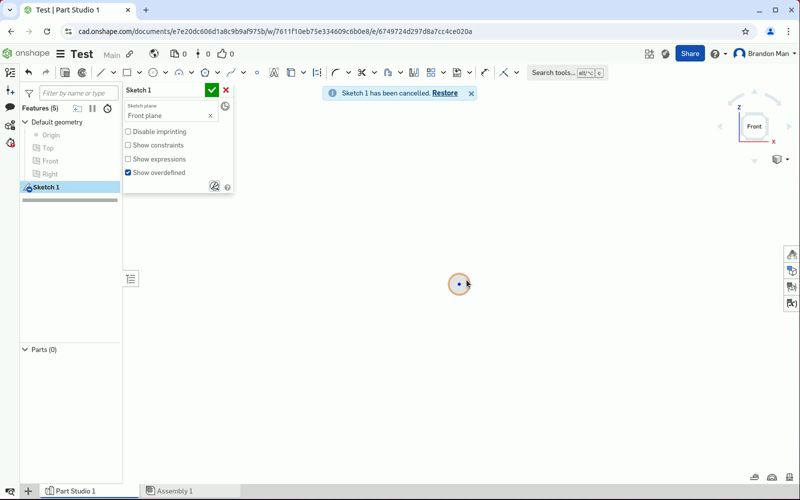
scroll(6)
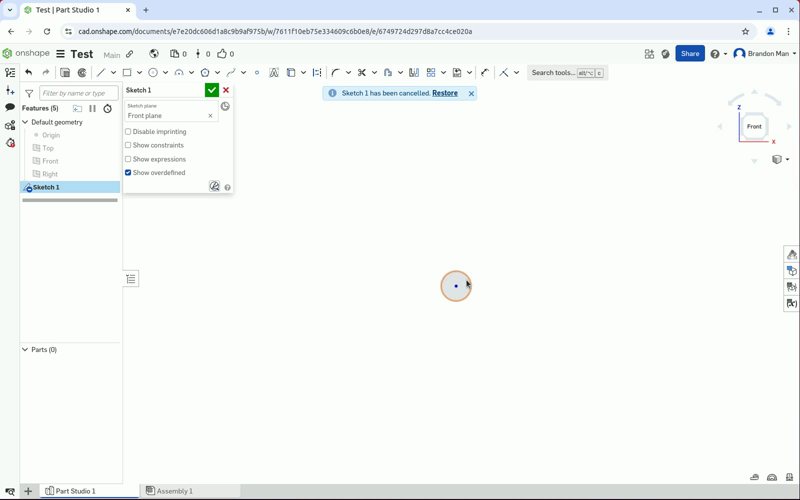
scroll(6)
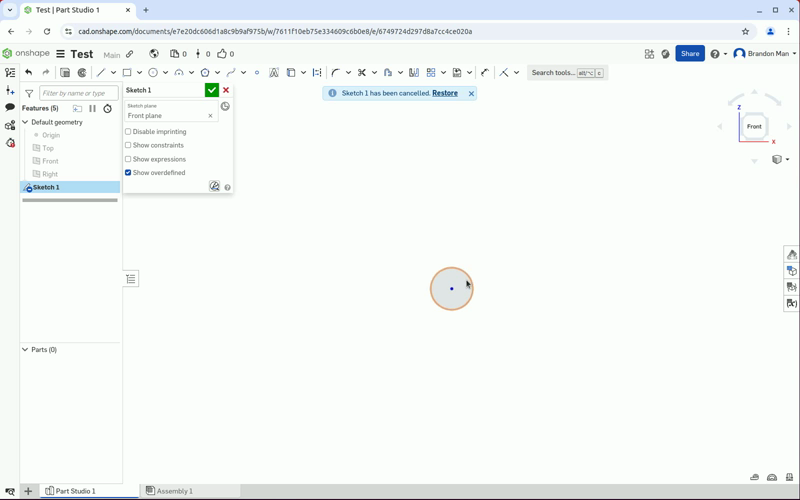
scroll(6)
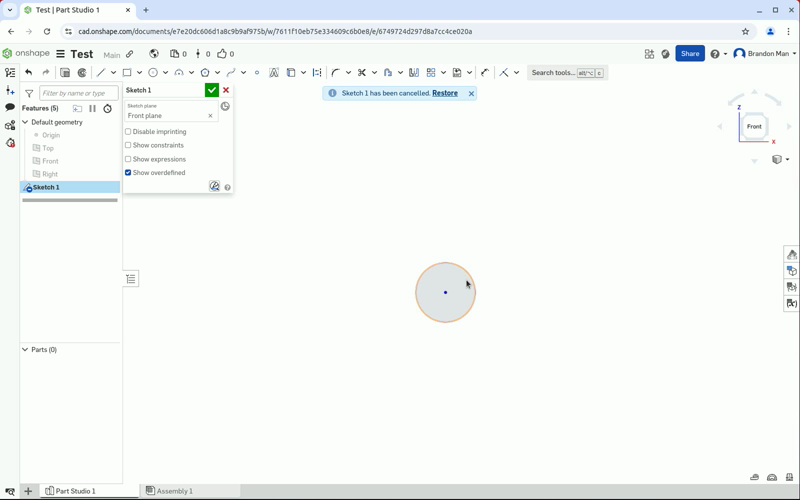
scroll(6)
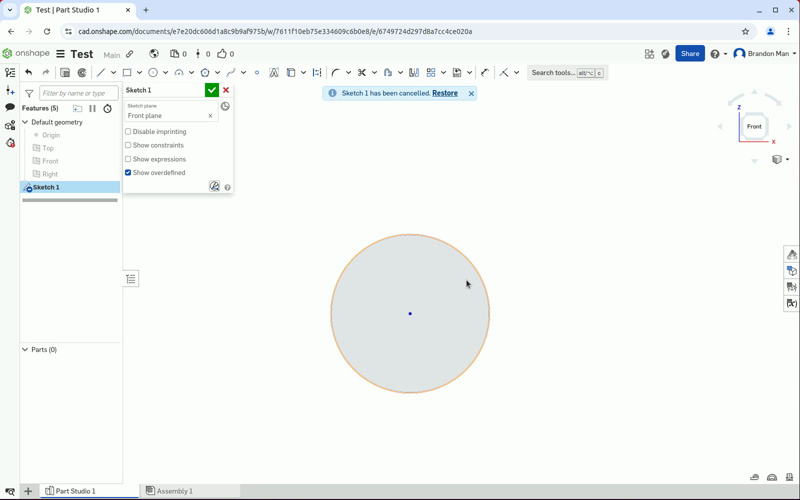
click(466, 279)
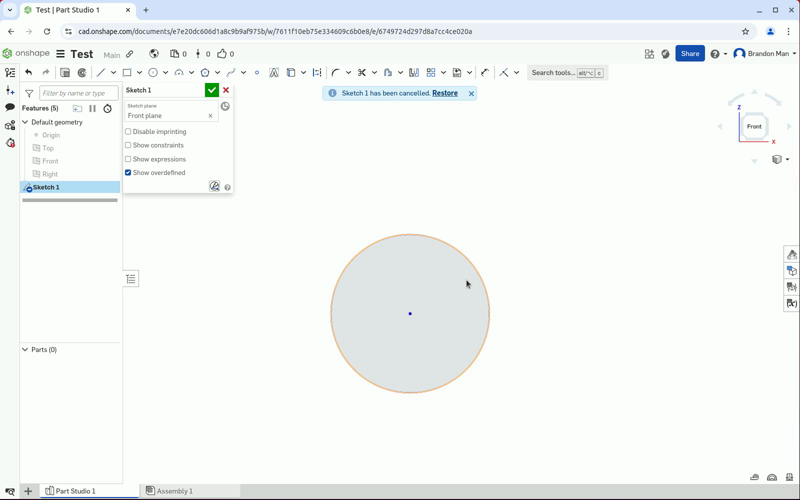
scroll(-6)
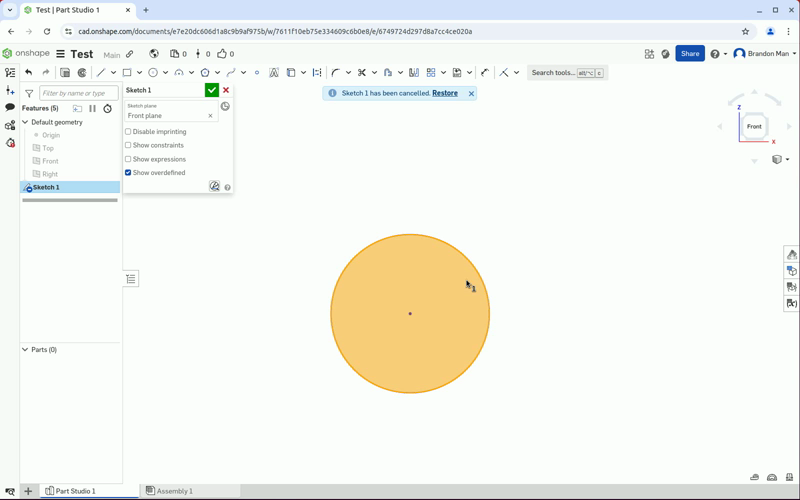
scroll(-6)
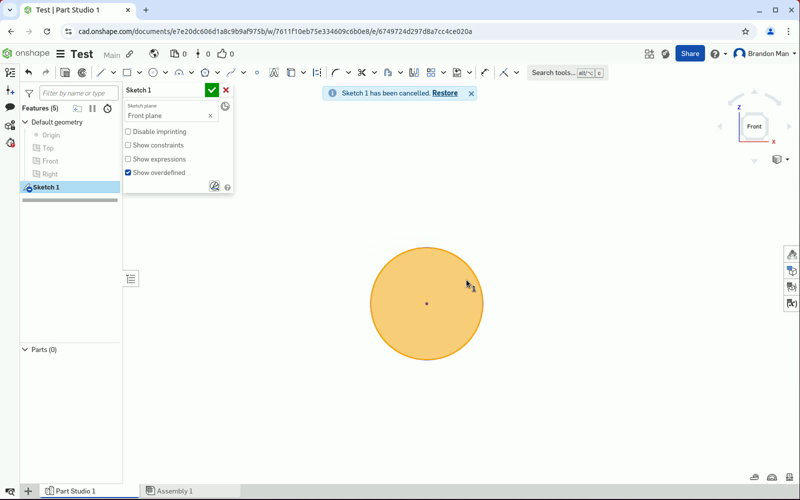
scroll(-6)
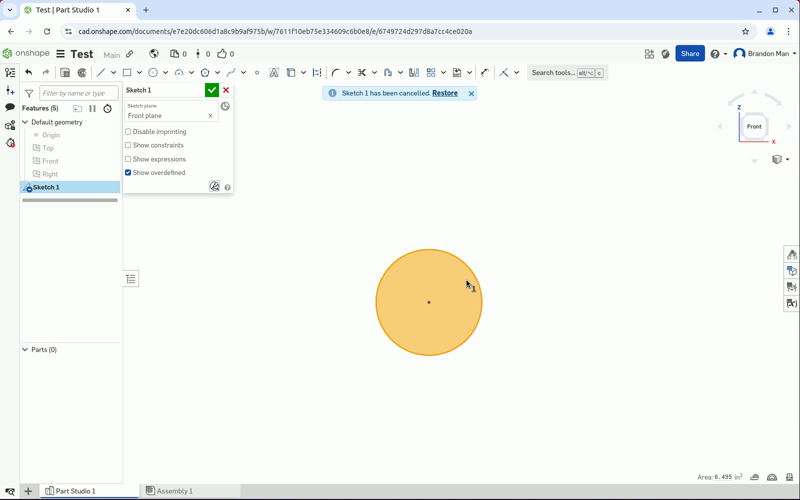
scroll(-6)
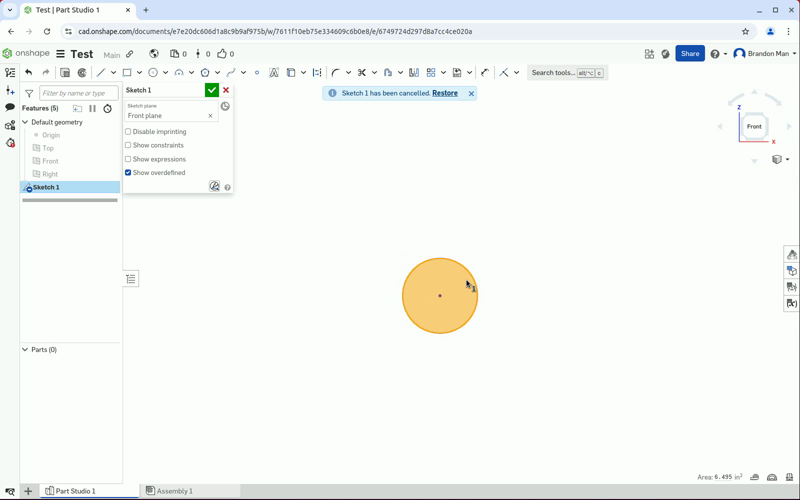
scroll(-6)
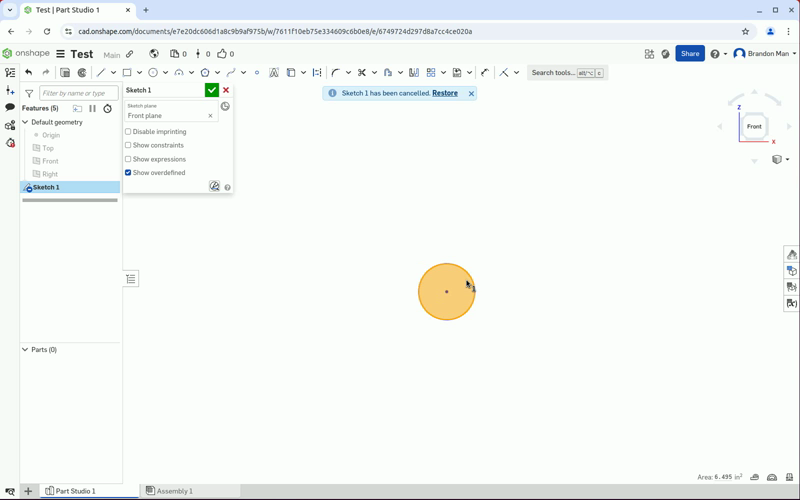
scroll(-6)
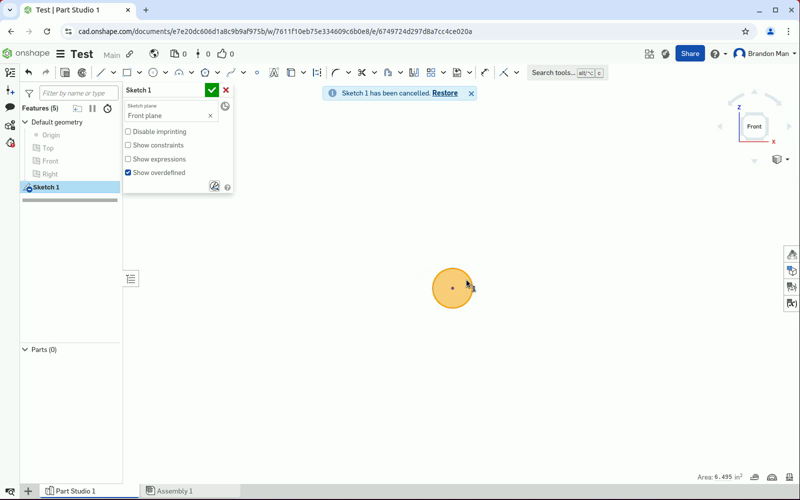
scroll(-6)
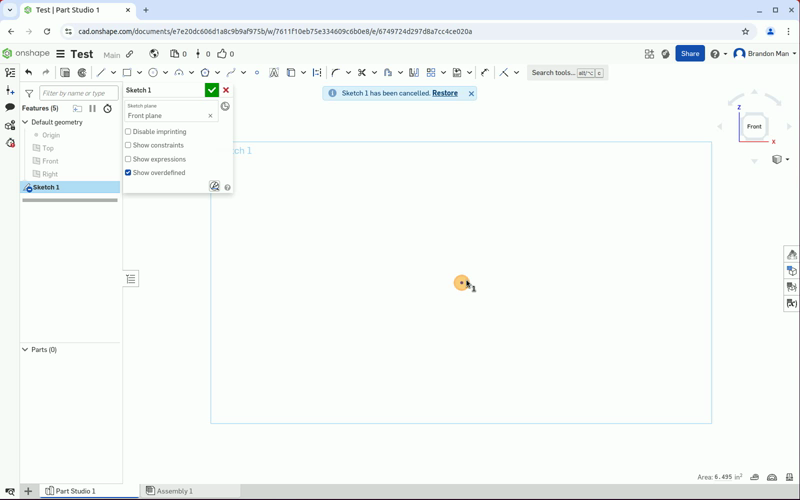
mouse_move(73, 352)
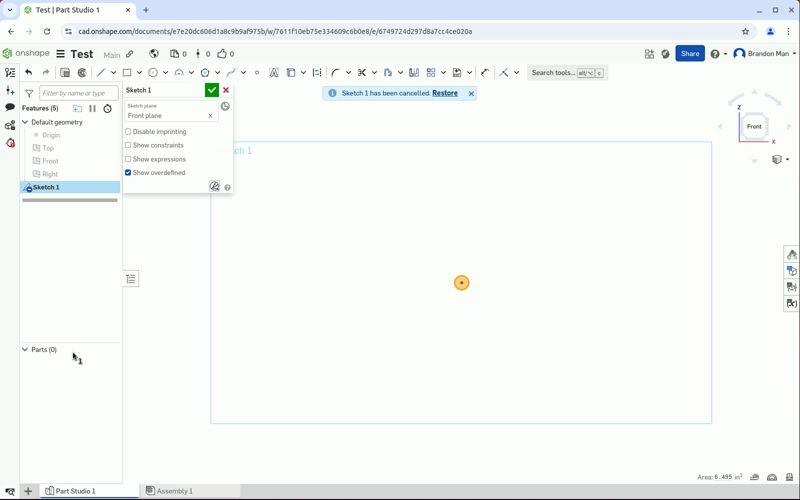
key(shift+y)
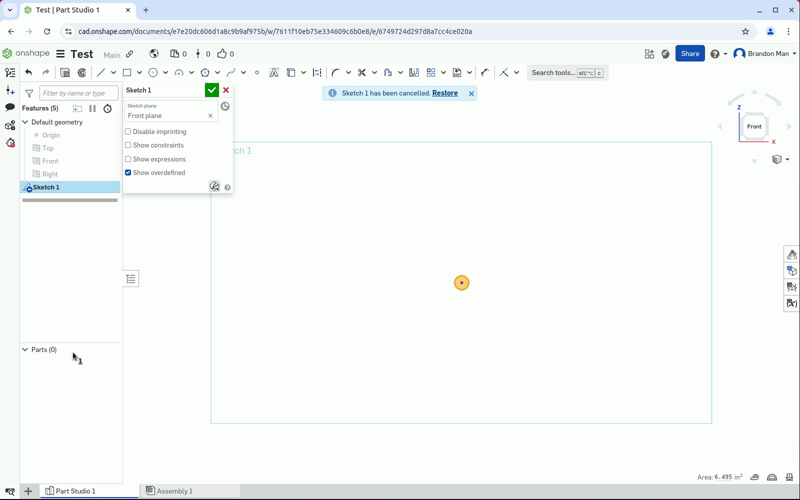
key(shift+e)
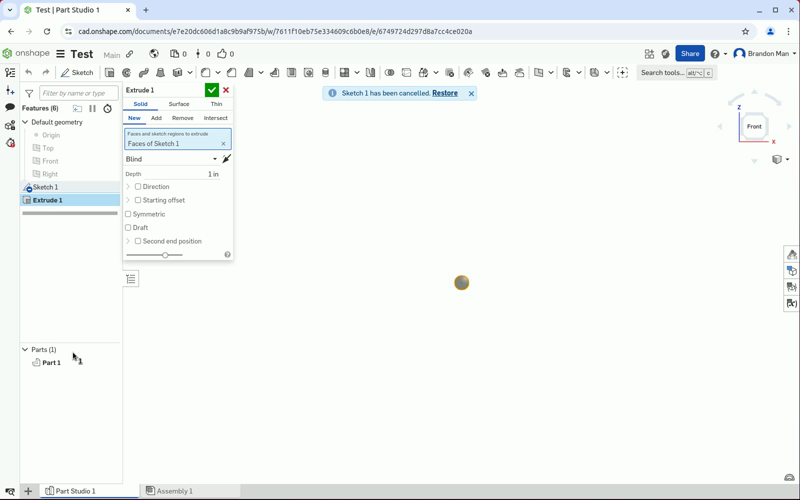
mouse_move(143, 106)
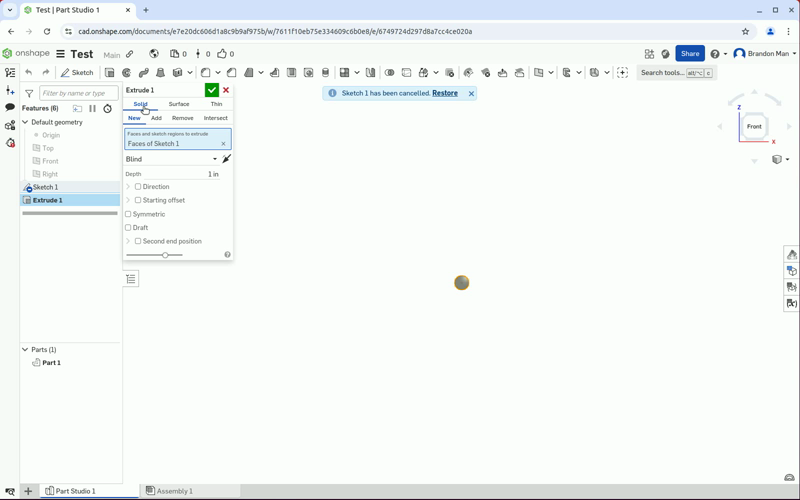
click(143, 106)
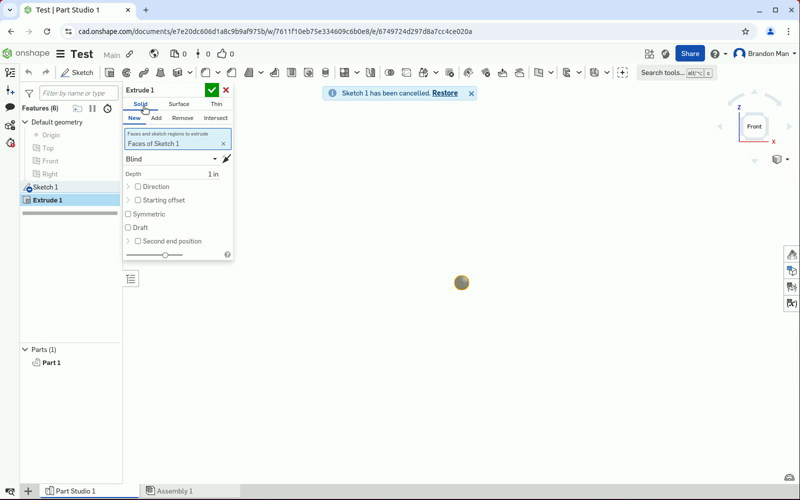
mouse_move(137, 120)
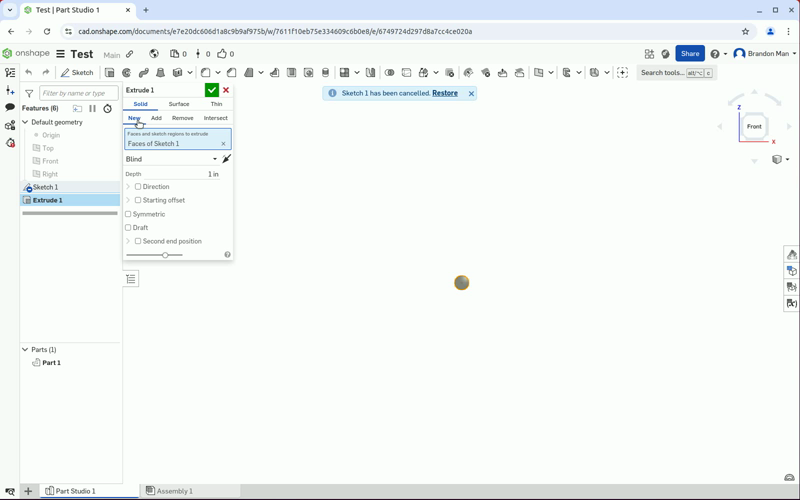
click(137, 120)
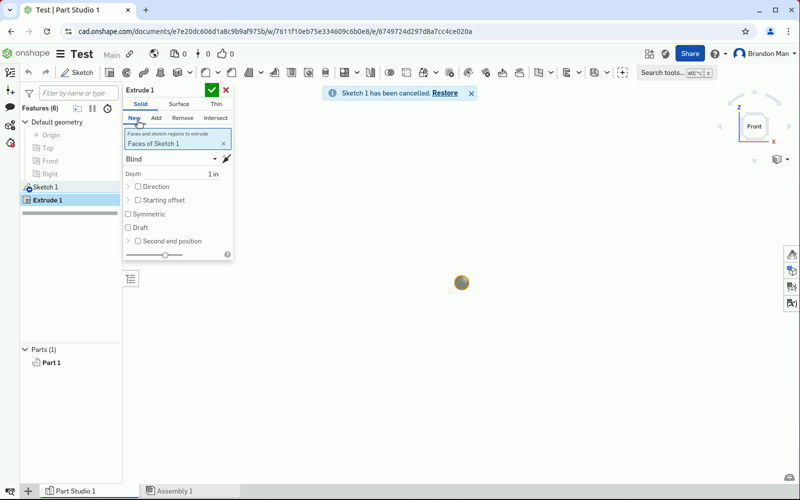
key(tab, 4)
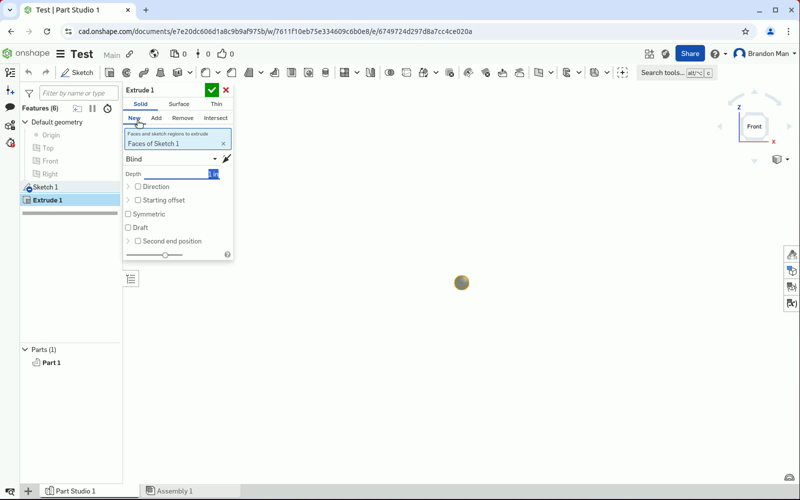
text(18.053)
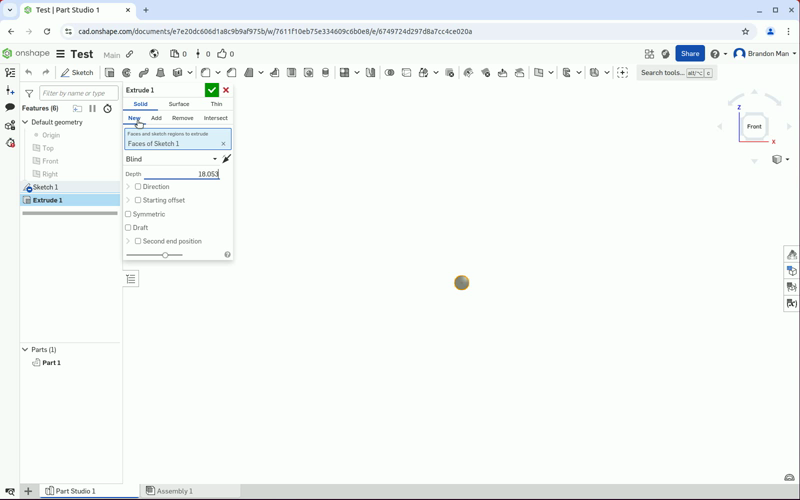
key(enter)
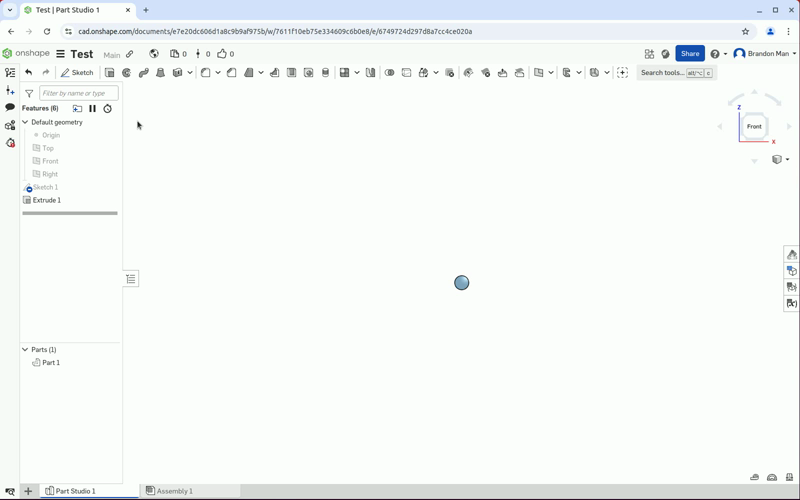
key(shift+h)
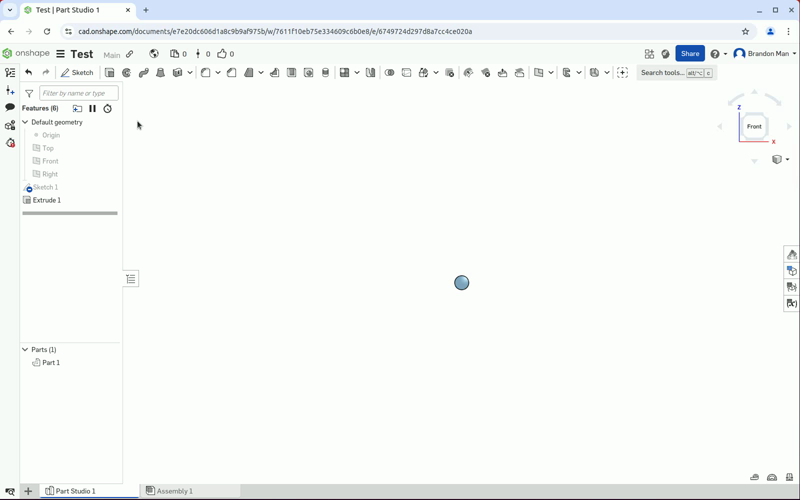
key(shift+h)
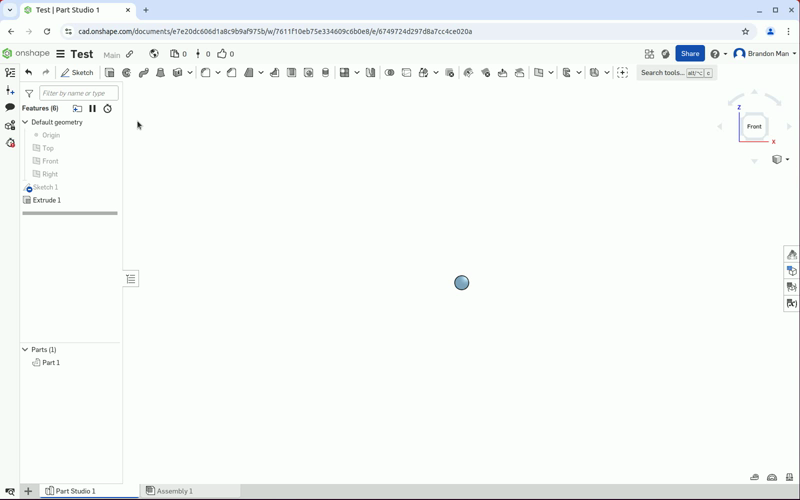
mouse_move(73, 189)
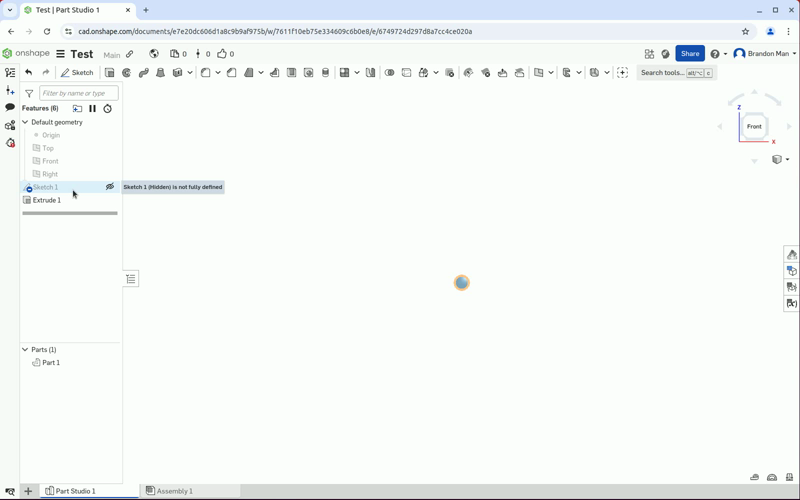
click(73, 189)
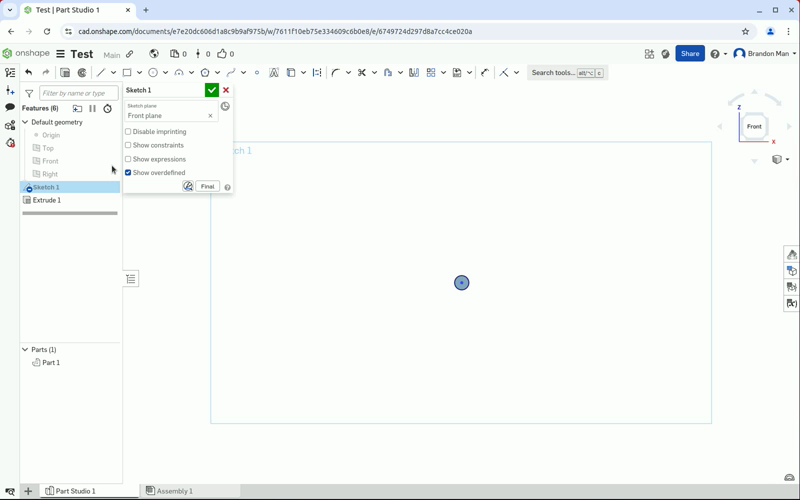
mouse_move(229, 92)
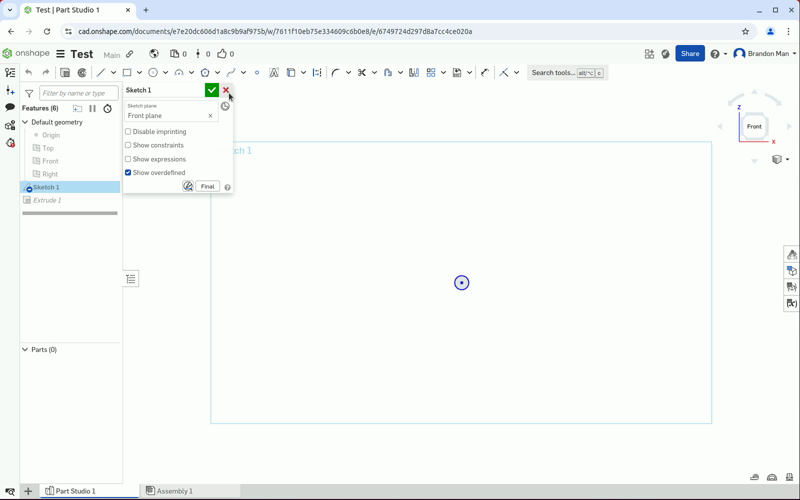
click(229, 92)
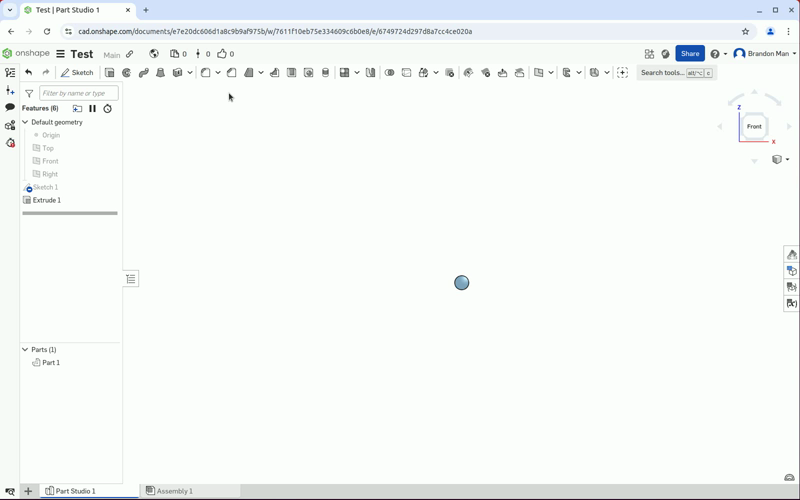
mouse_move(541, 75)
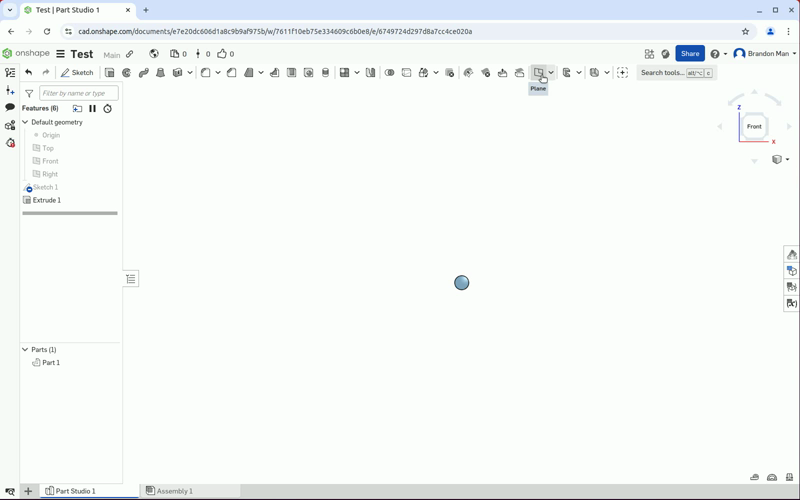
click(541, 75)
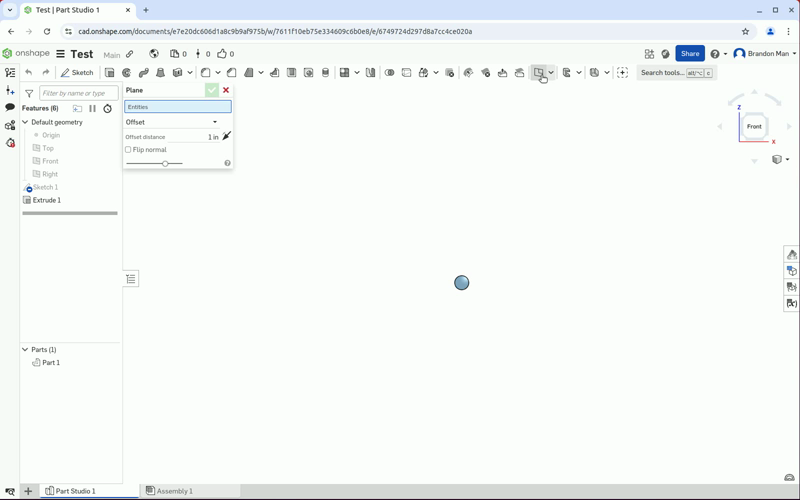
mouse_move(73, 163)
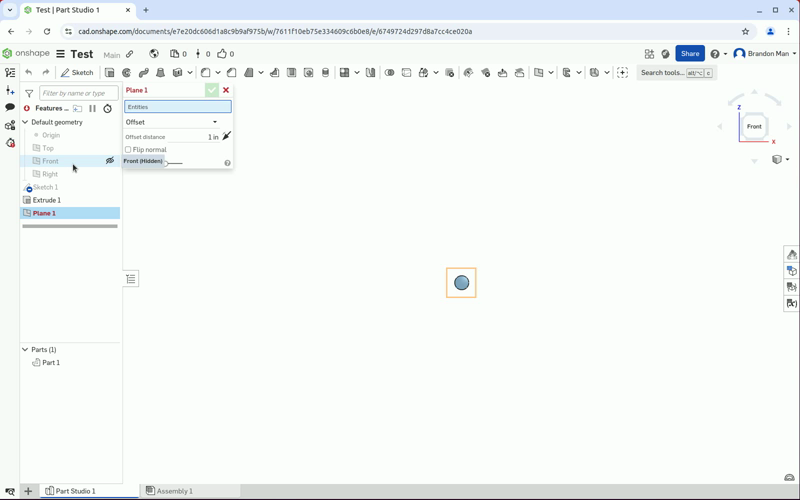
click(73, 163)
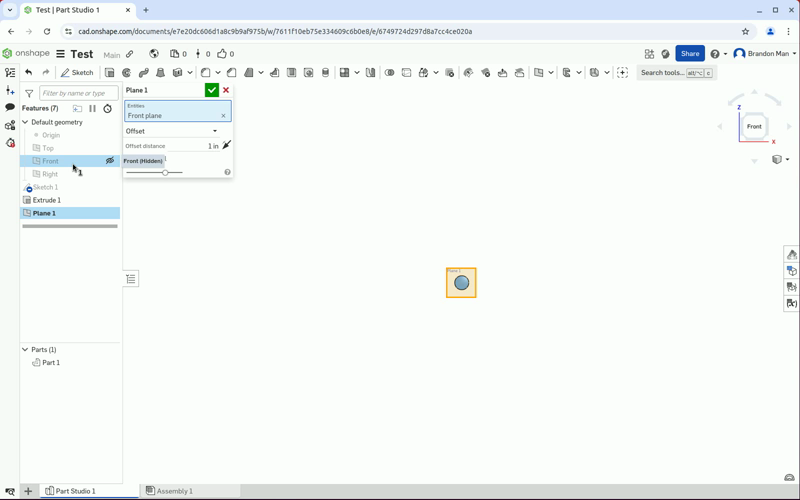
key(tab, 2)
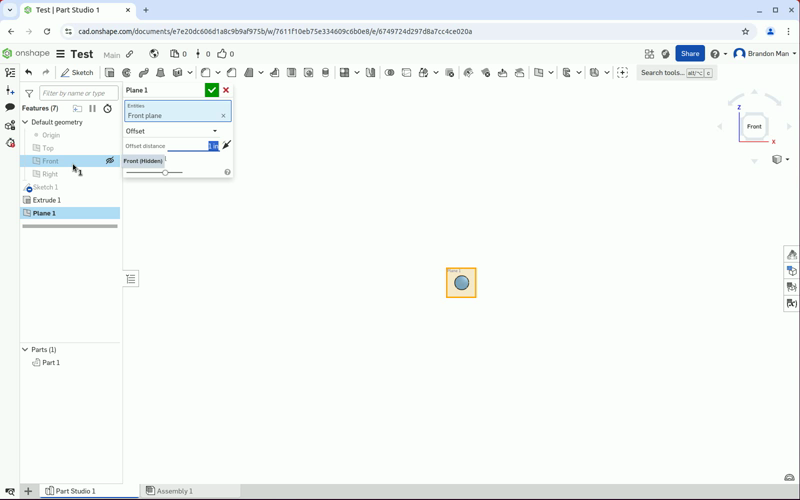
text(18.055)
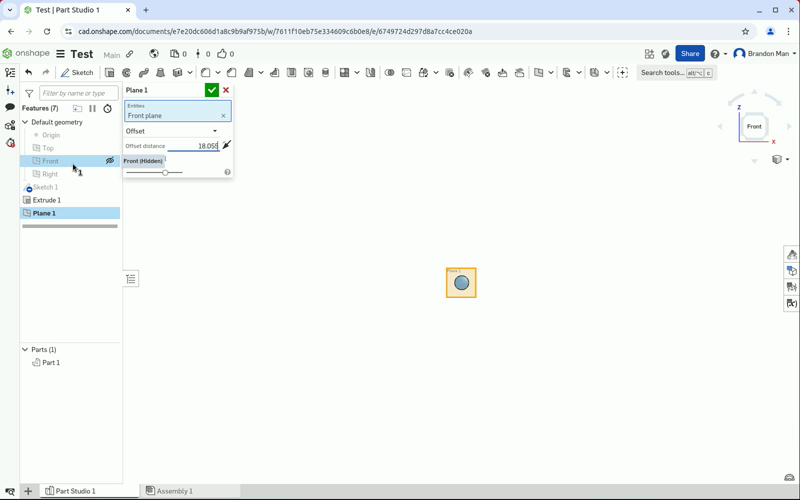
key(enter, 2)
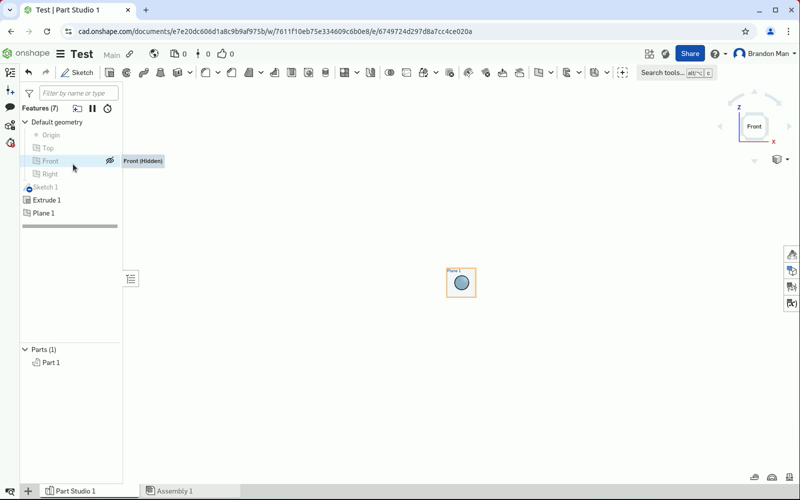
key(shift+s)
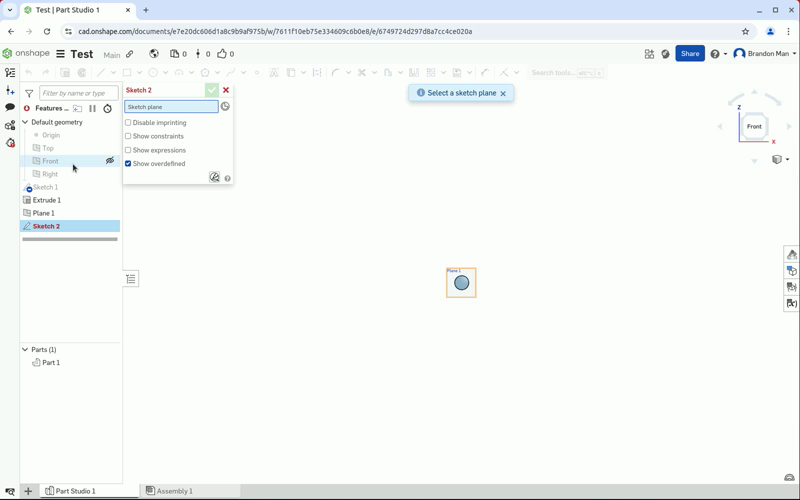
mouse_move(73, 215)
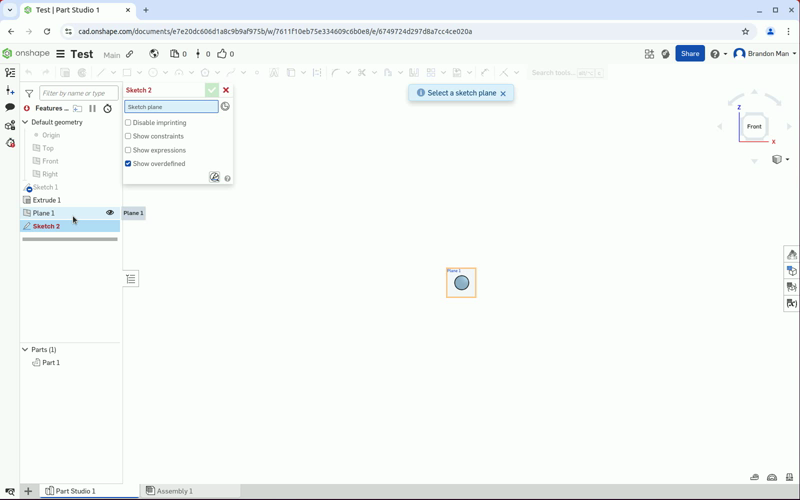
click(73, 215)
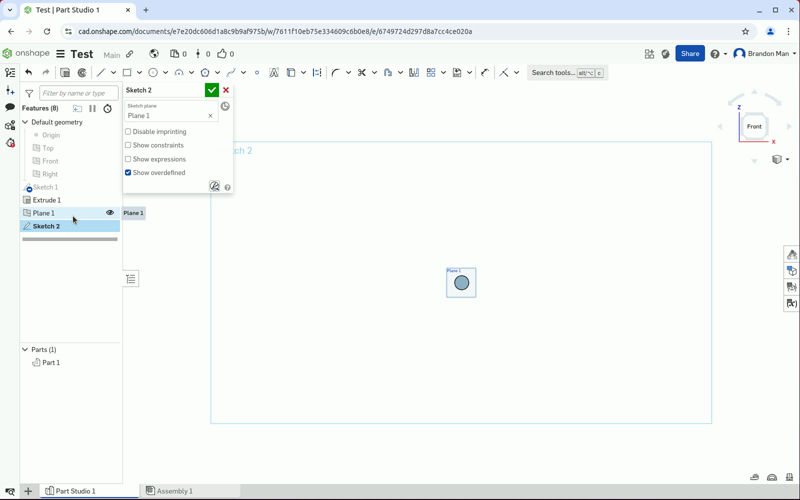
mouse_move(73, 352)
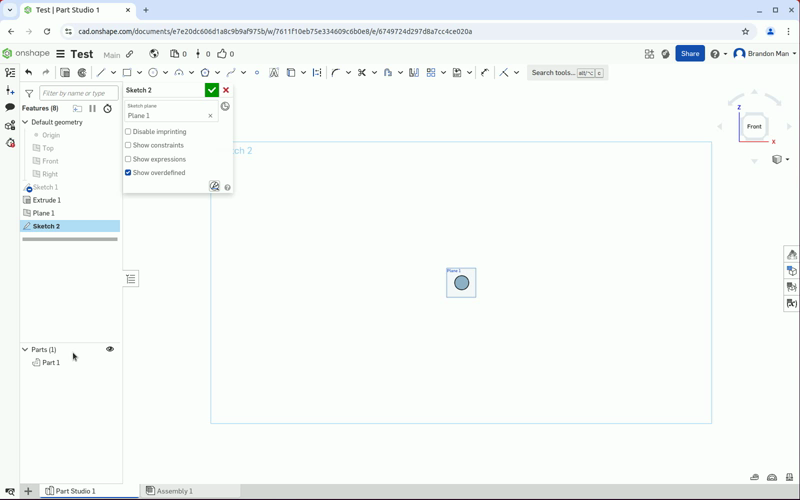
key(y)
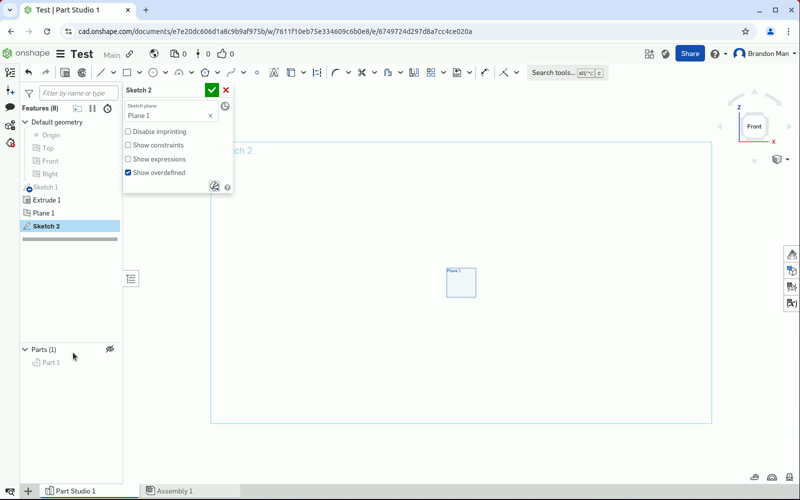
key(c)
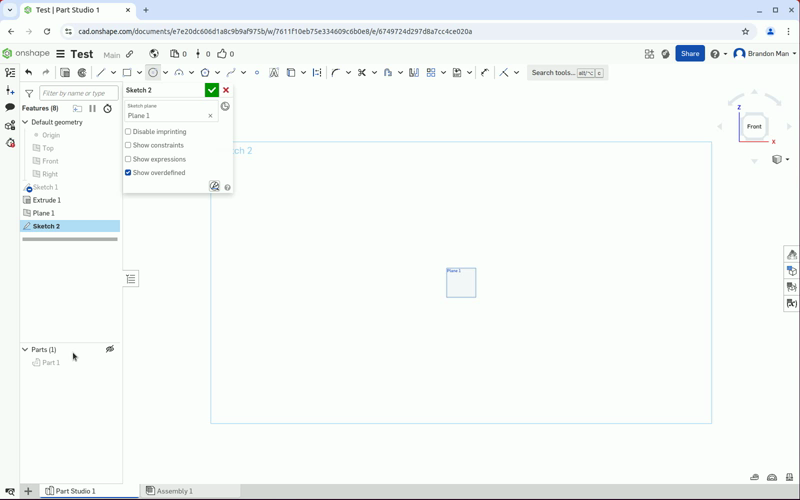
key_down(shift)
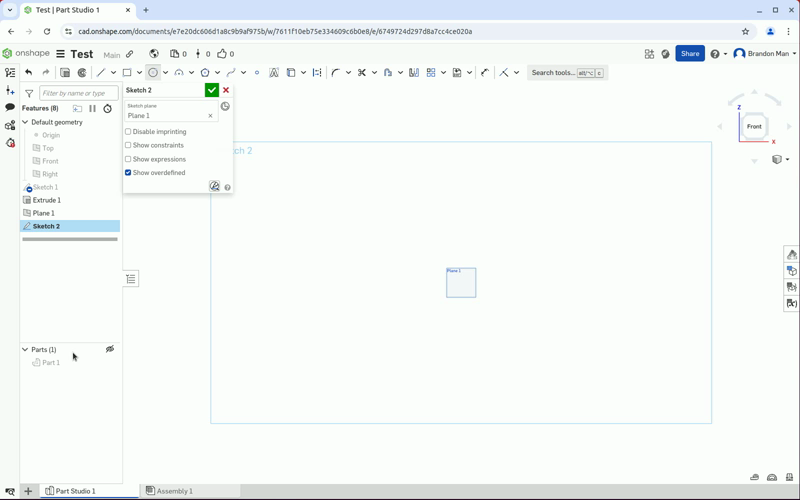
mouse_move(461, 282)
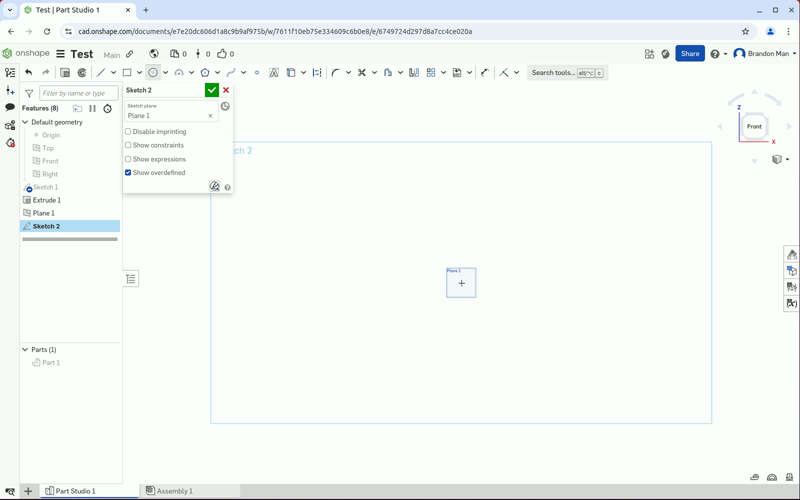
click(461, 282)
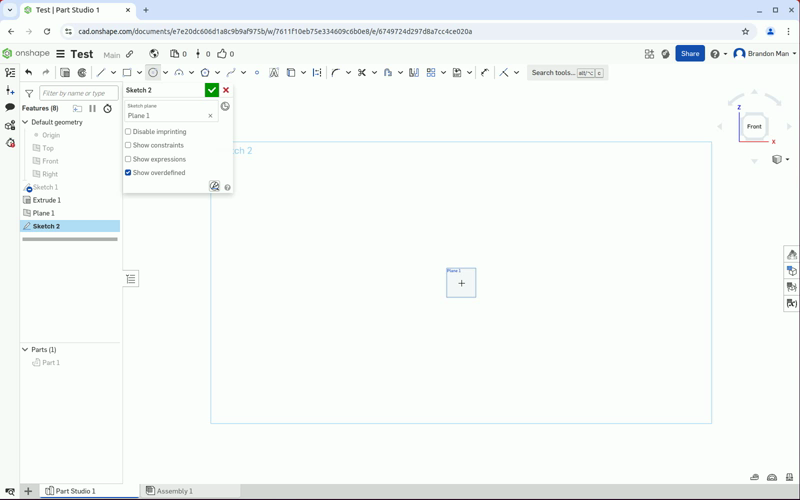
key_up(shift)
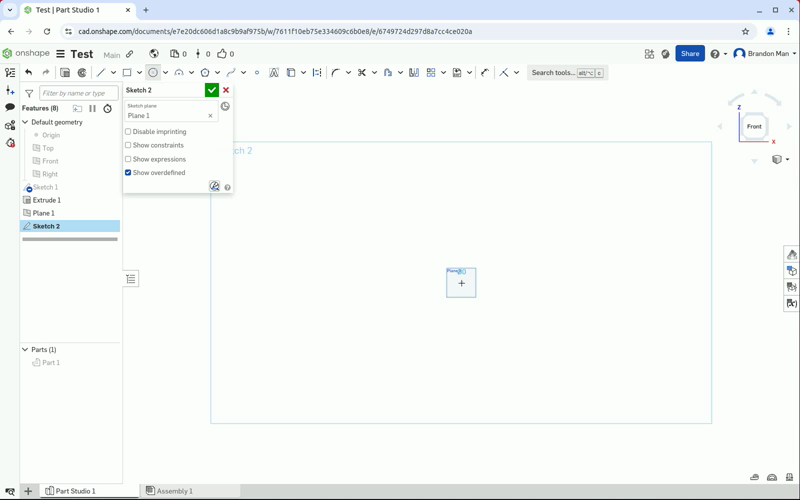
mouse_move(464, 282)
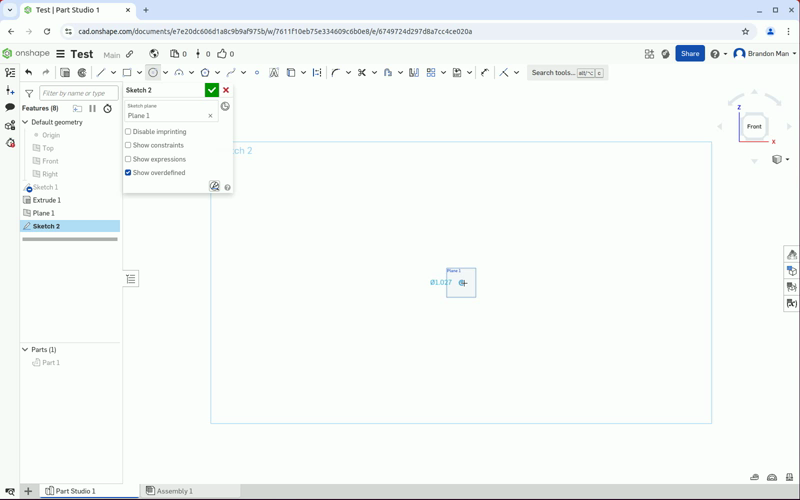
scroll(6)
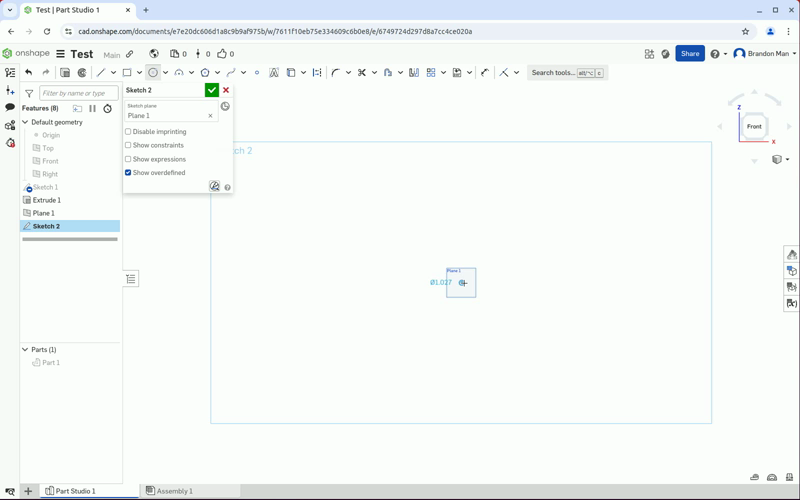
scroll(6)
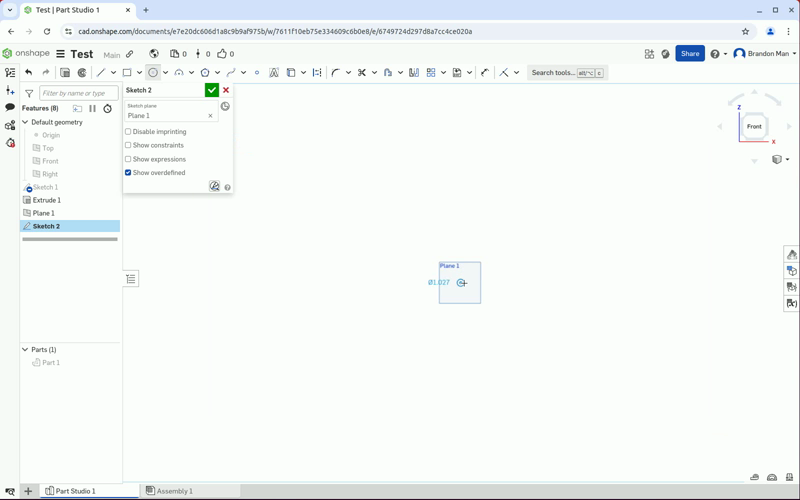
scroll(6)
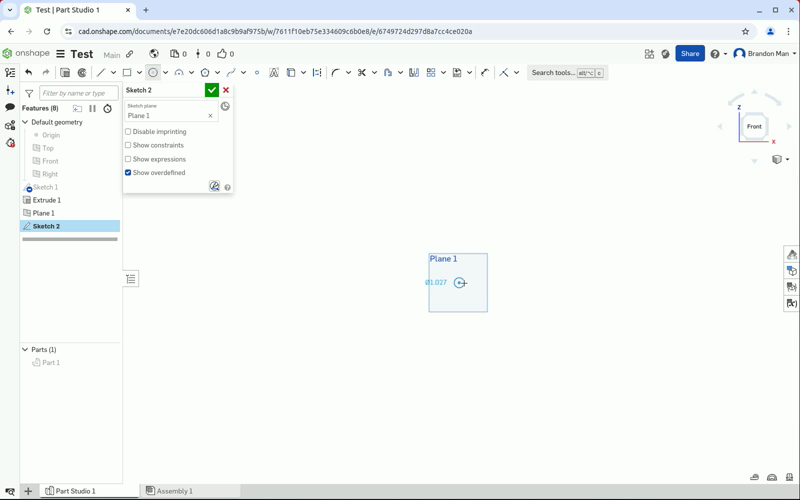
scroll(6)
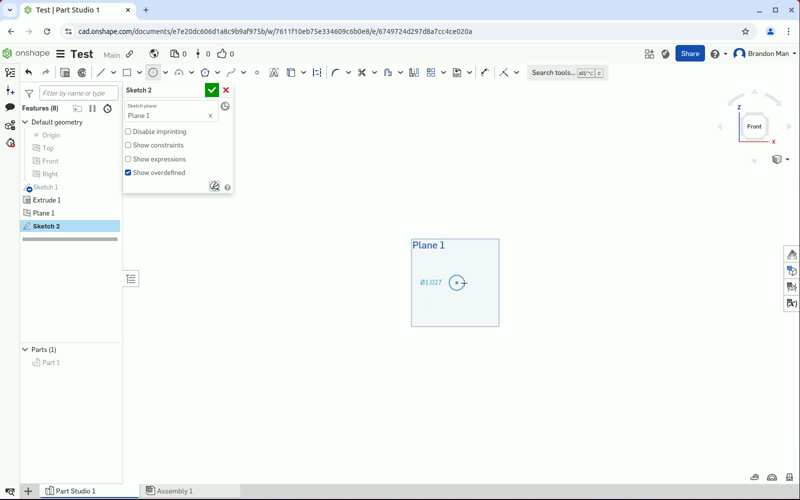
scroll(6)
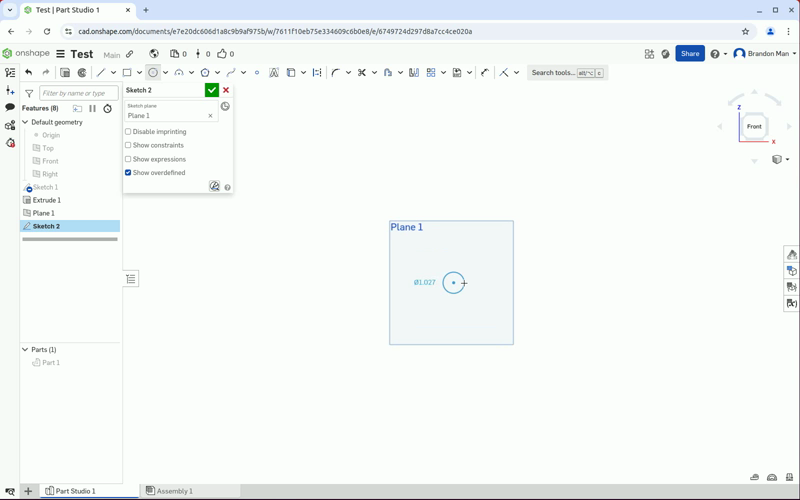
scroll(6)
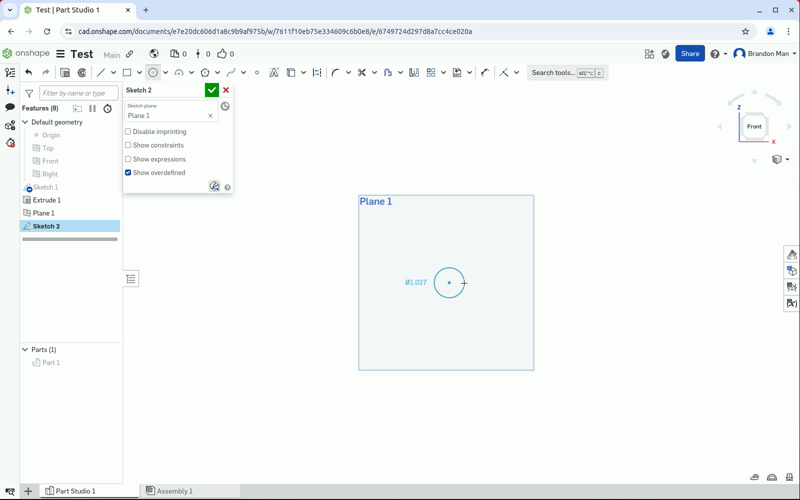
scroll(6)
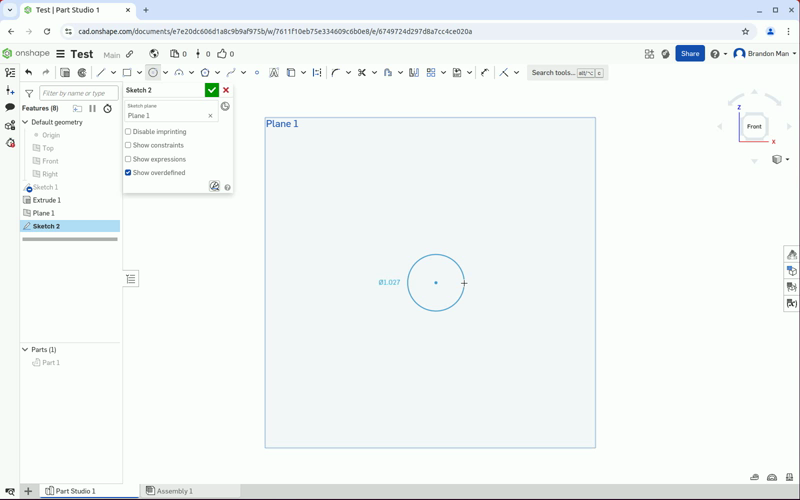
click(464, 282)
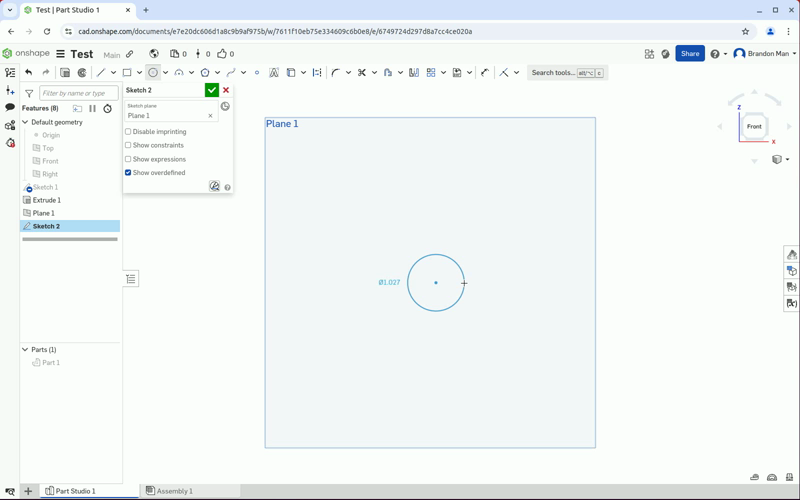
scroll(-6)
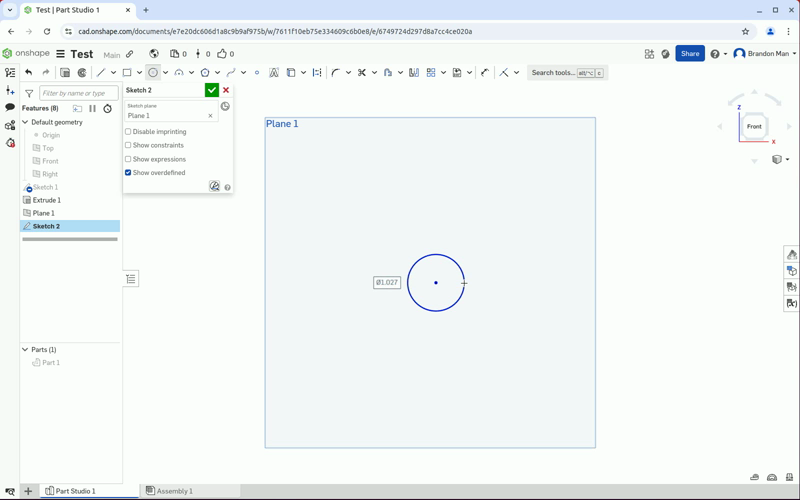
scroll(-6)
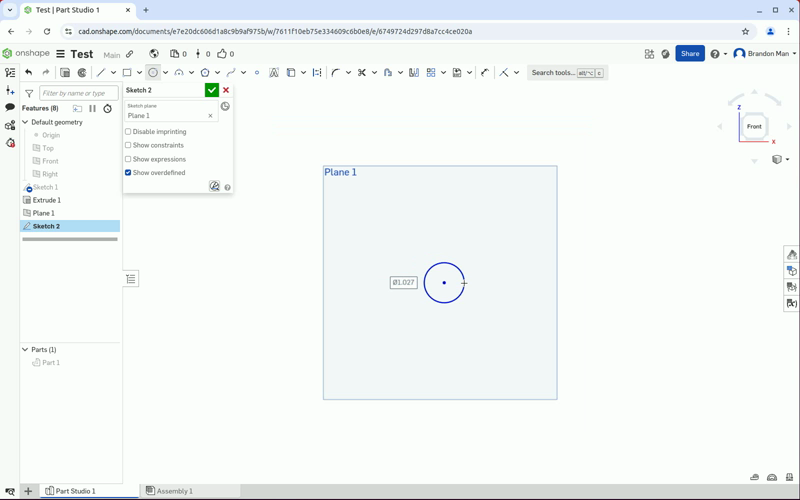
scroll(-6)
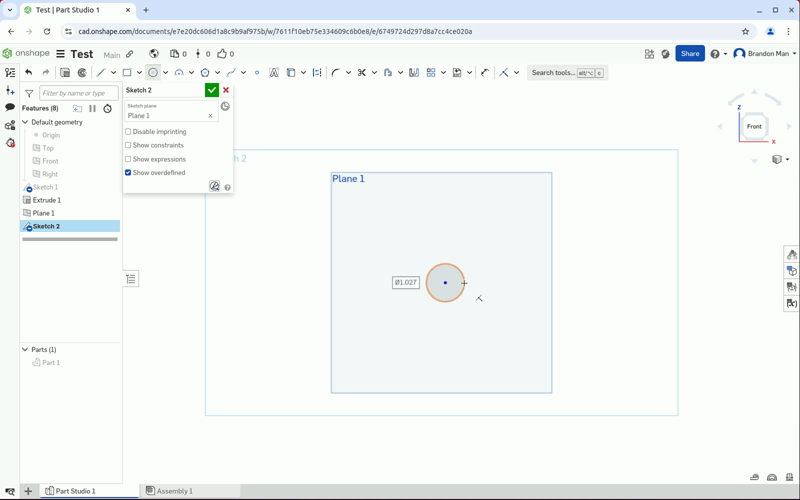
scroll(-6)
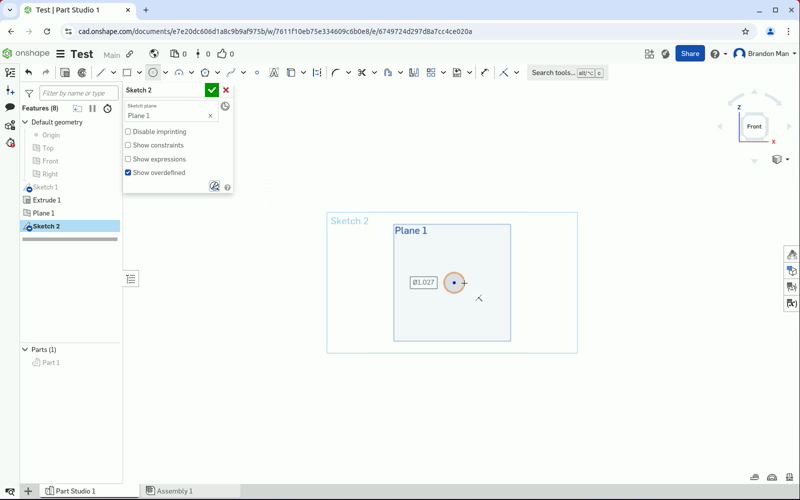
scroll(-6)
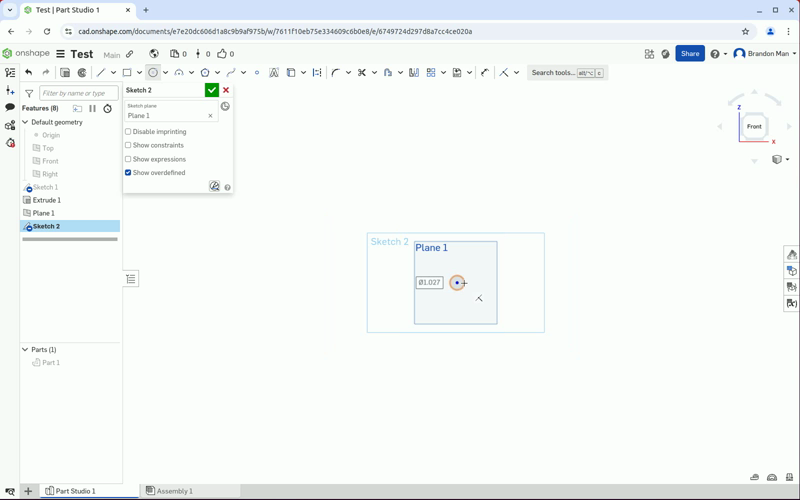
scroll(-6)
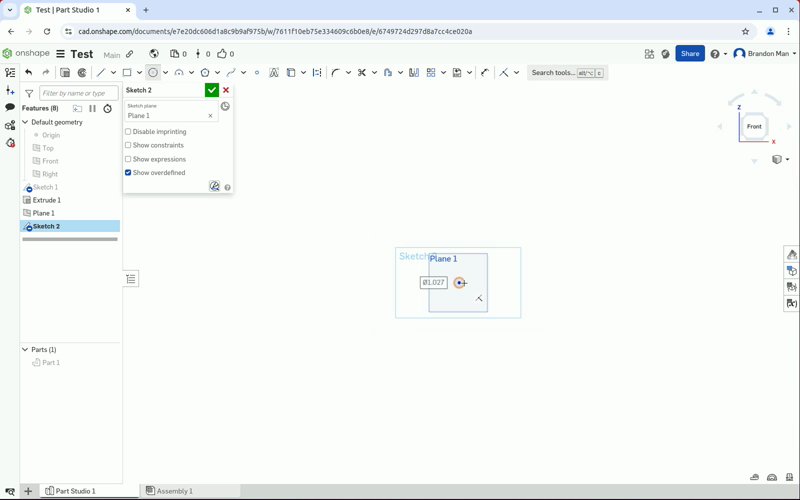
scroll(-6)
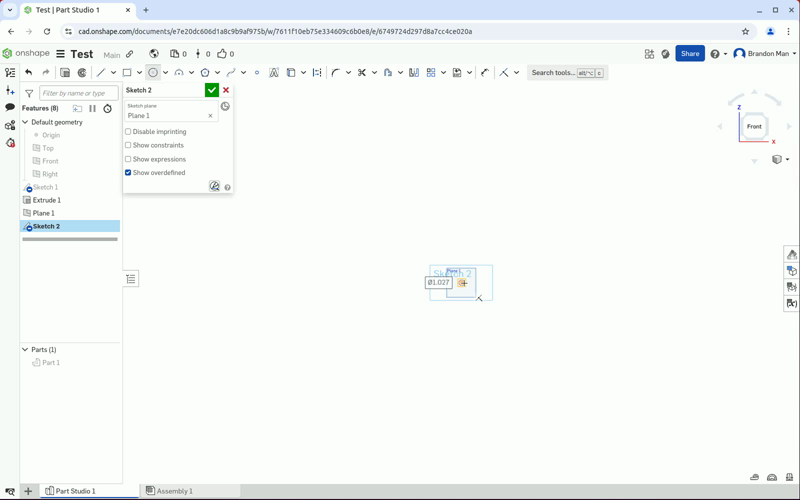
key(esc)
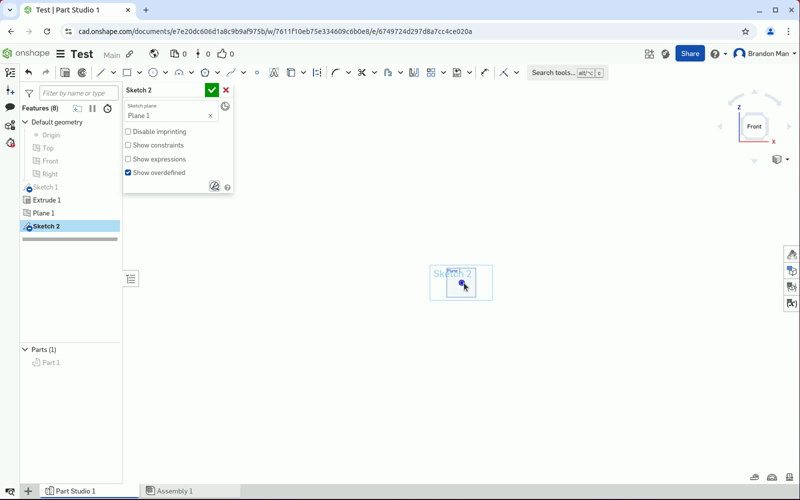
mouse_move(463, 284)
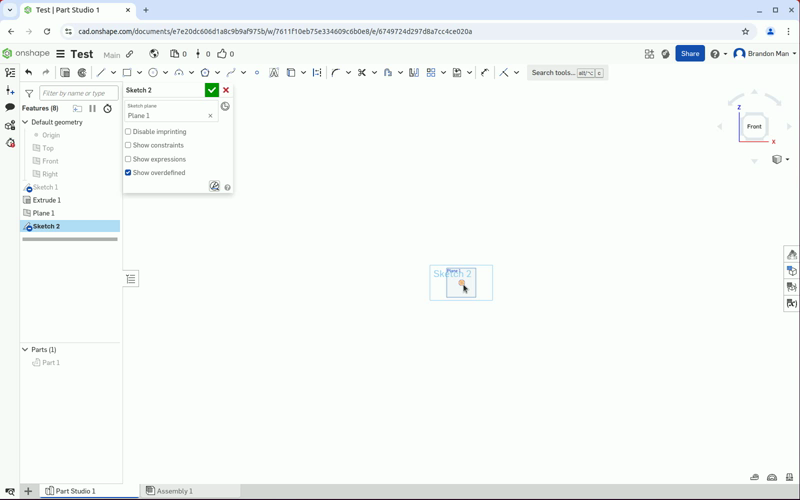
scroll(6)
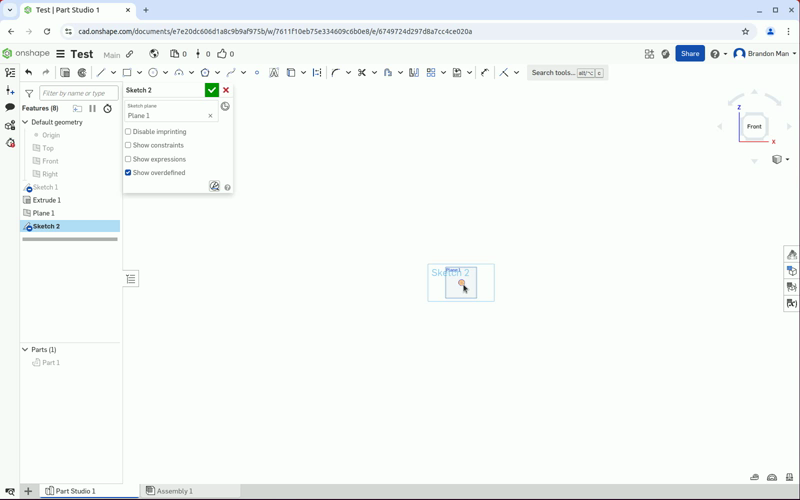
scroll(6)
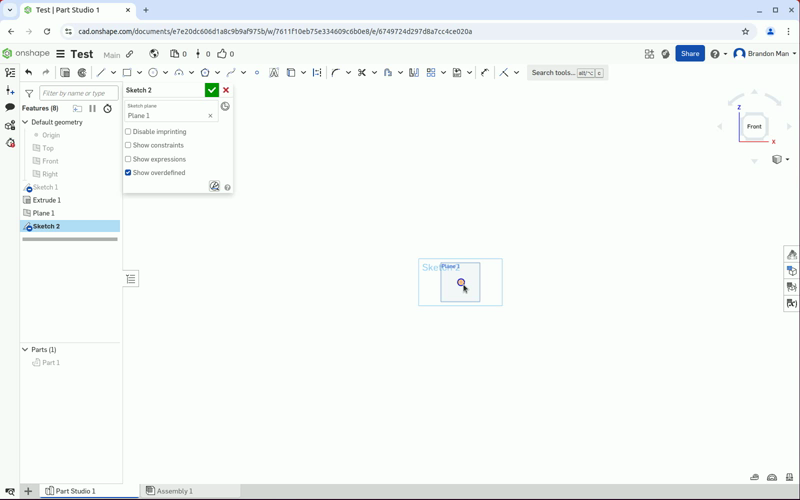
scroll(6)
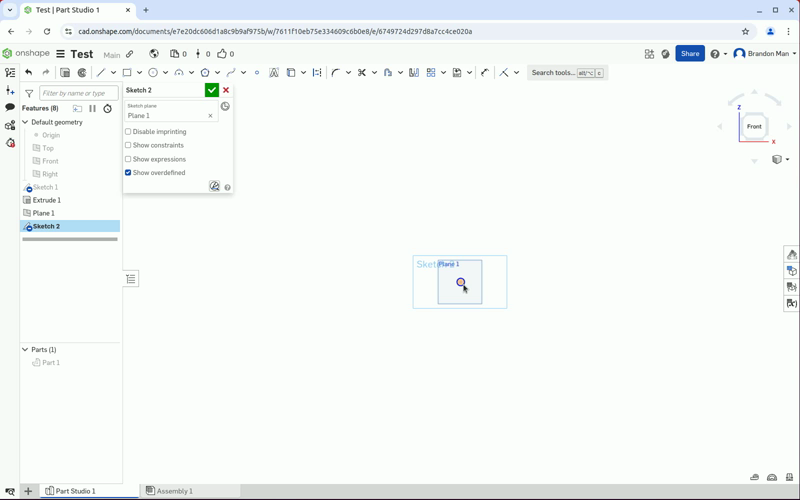
scroll(6)
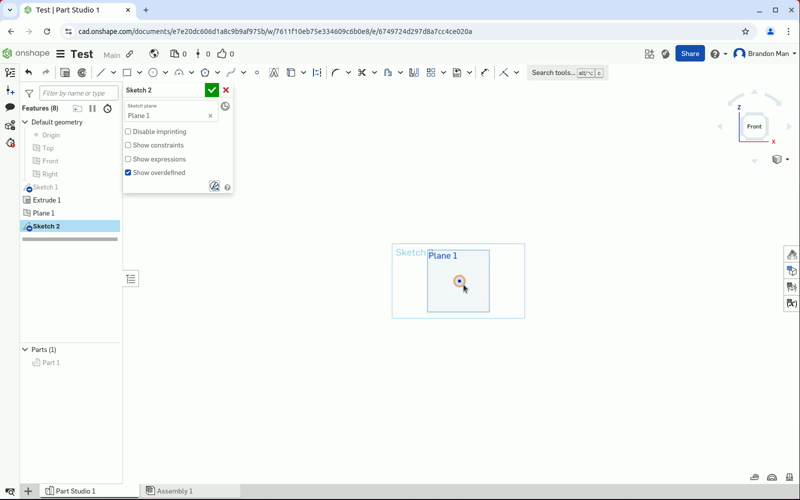
scroll(6)
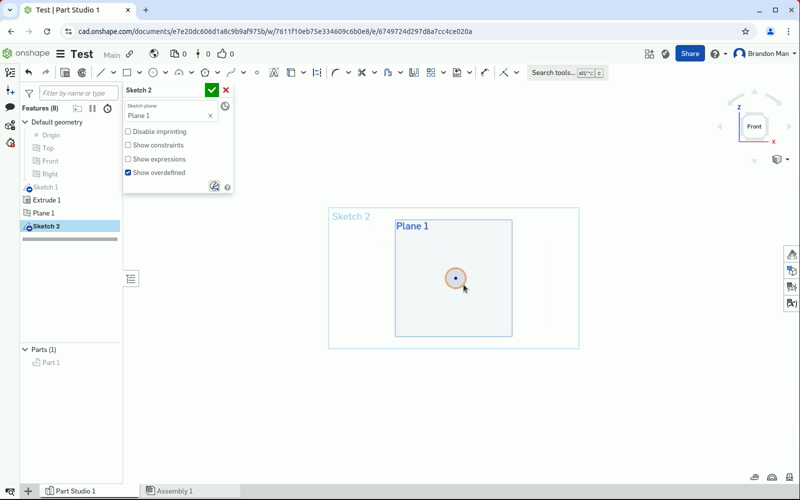
scroll(6)
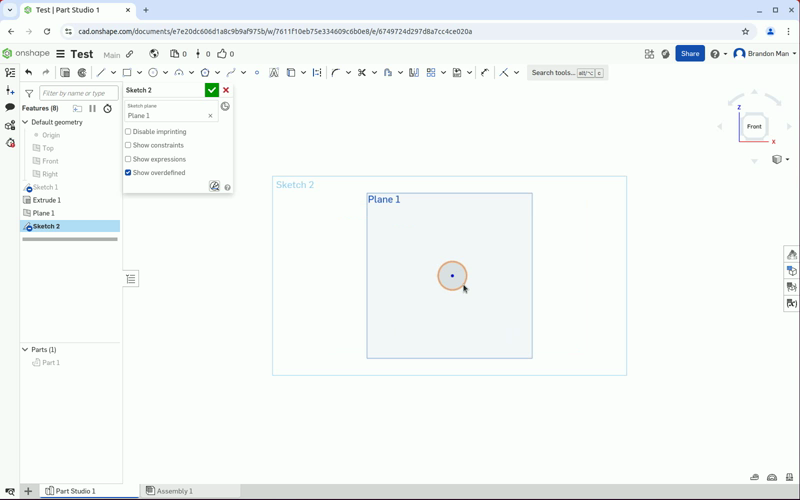
scroll(6)
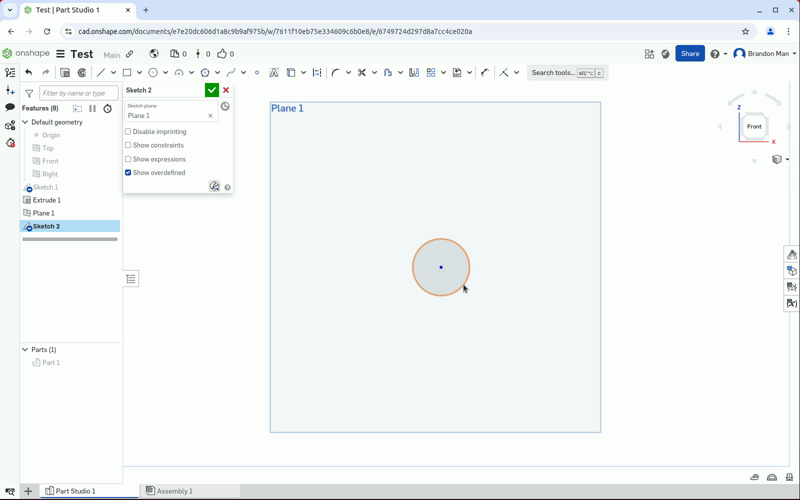
click(463, 284)
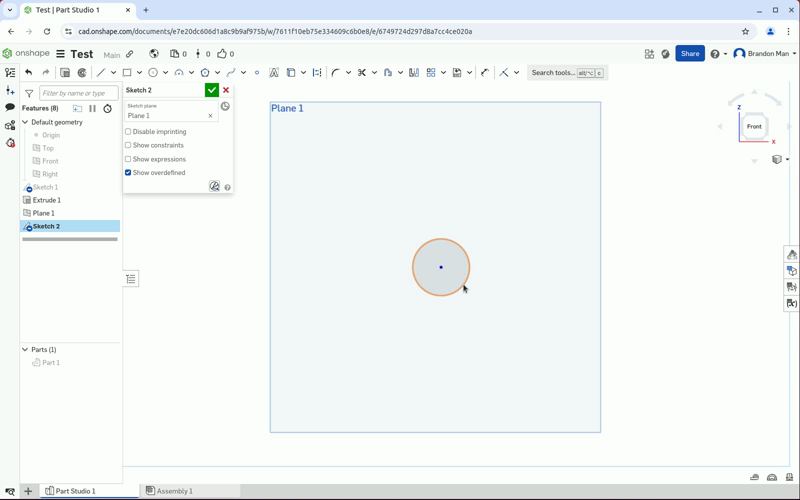
scroll(-6)
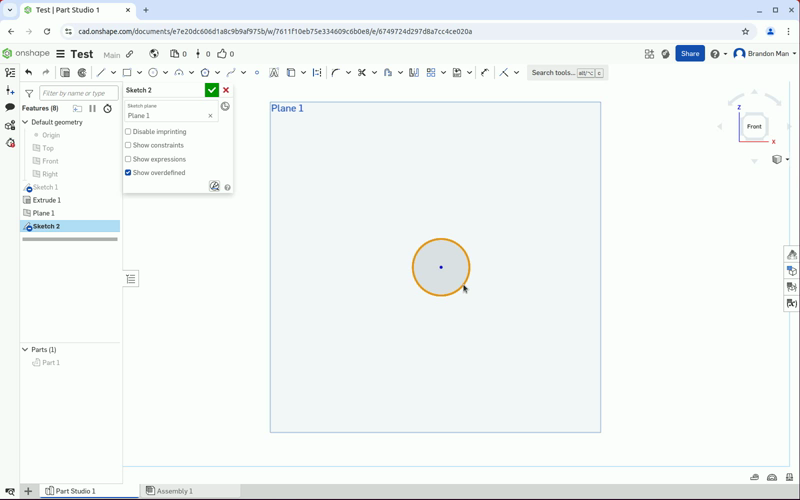
scroll(-6)
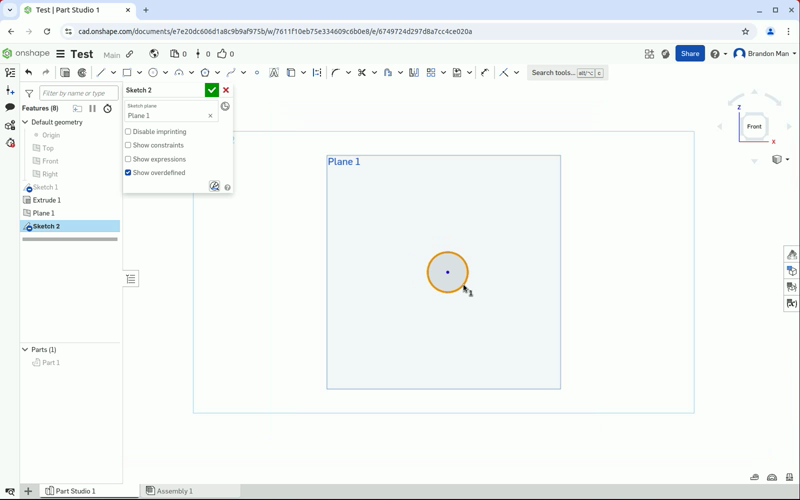
scroll(-6)
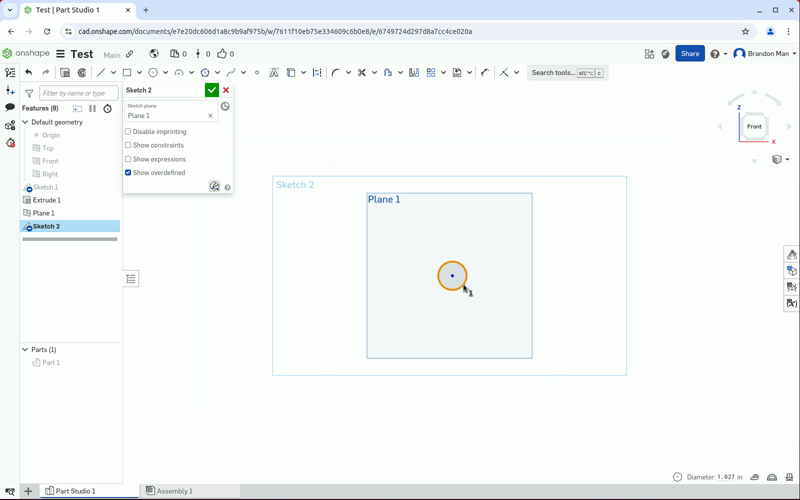
scroll(-6)
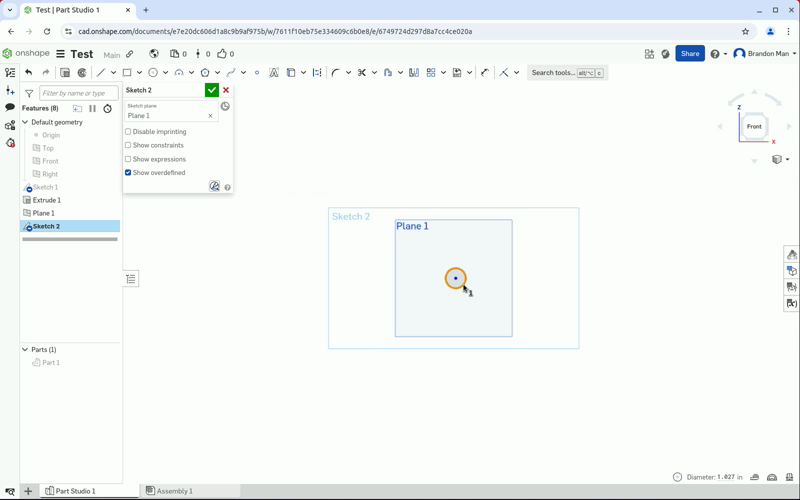
scroll(-6)
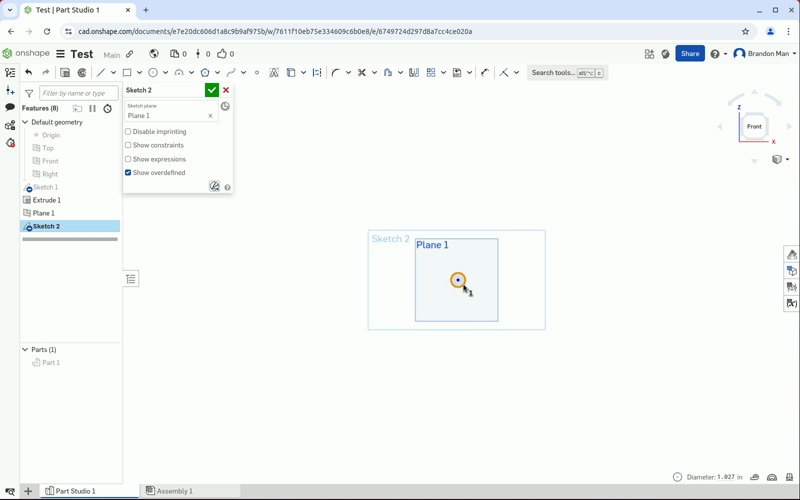
scroll(-6)
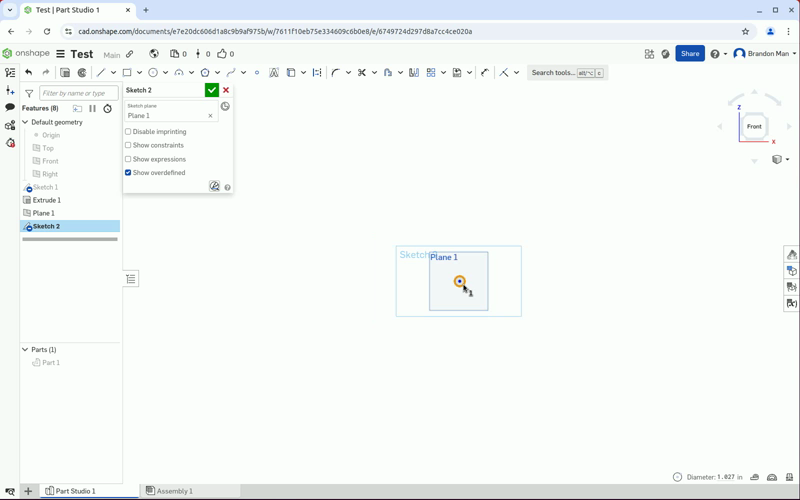
scroll(-6)
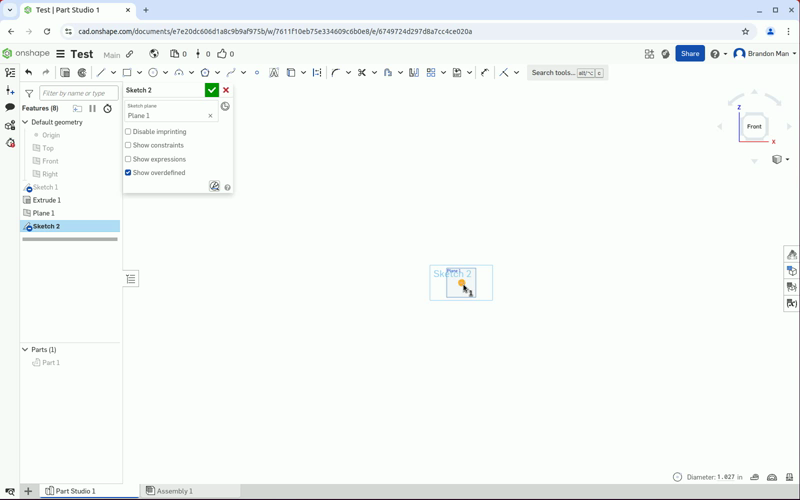
mouse_move(73, 352)
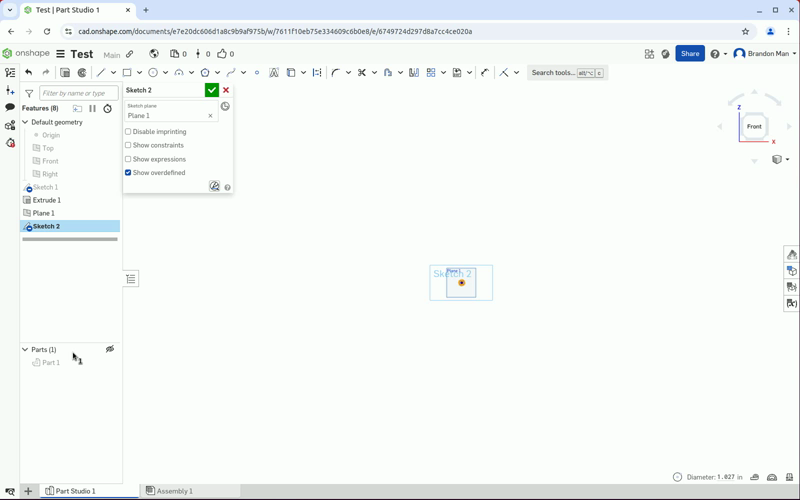
key(shift+y)
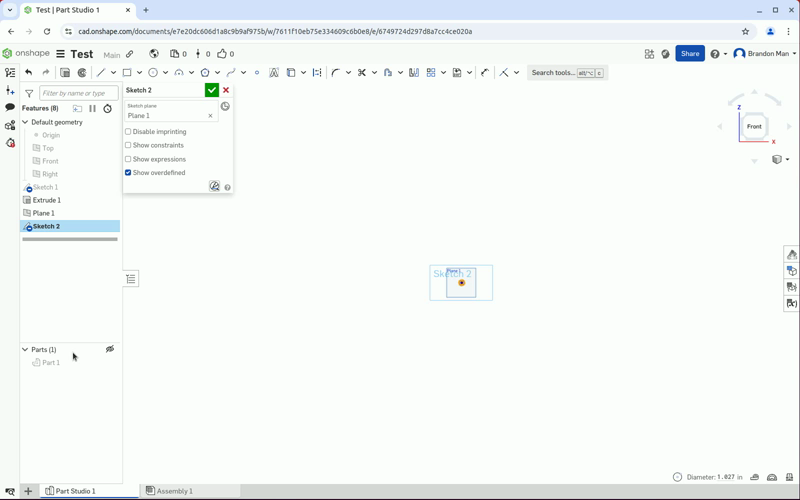
key(shift+e)
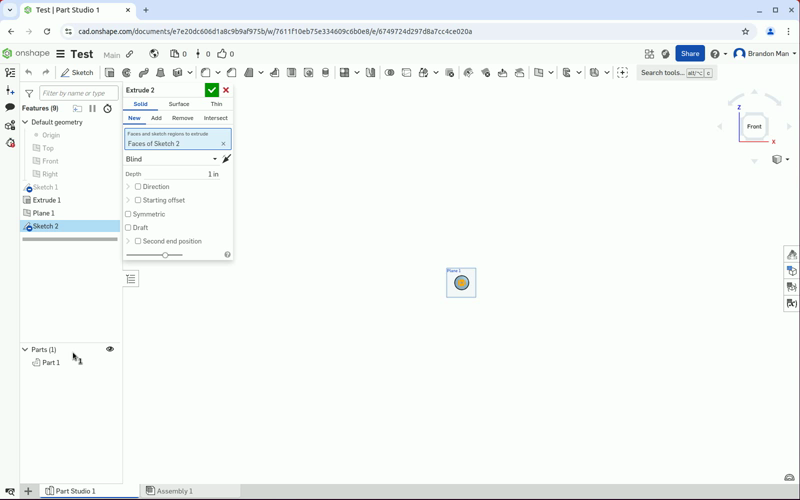
mouse_move(143, 106)
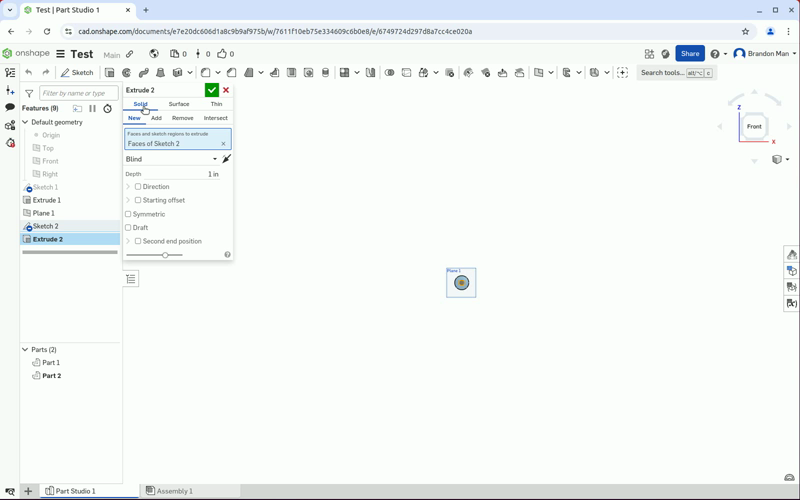
click(143, 106)
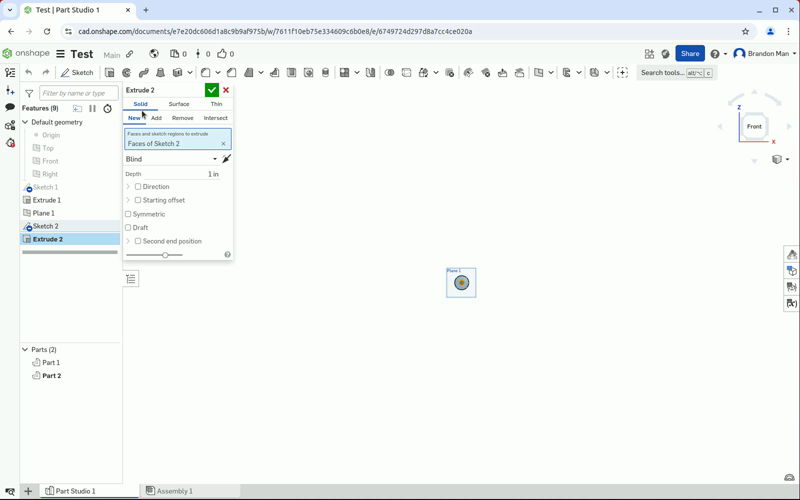
mouse_move(137, 120)
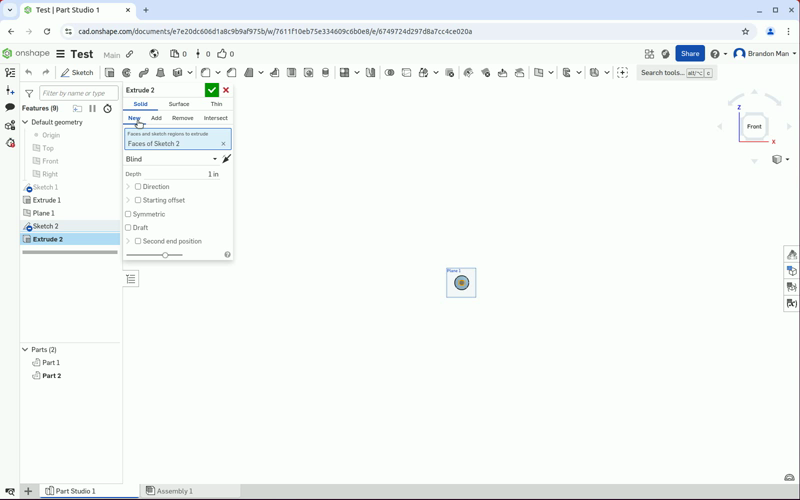
click(137, 120)
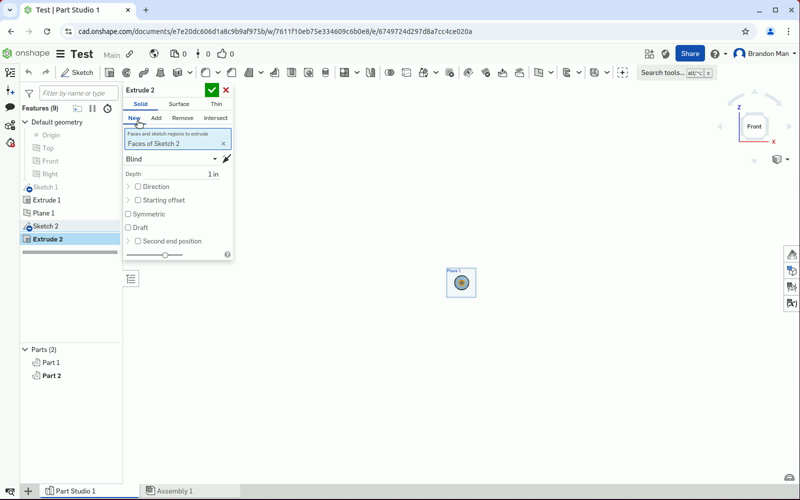
key(tab, 4)
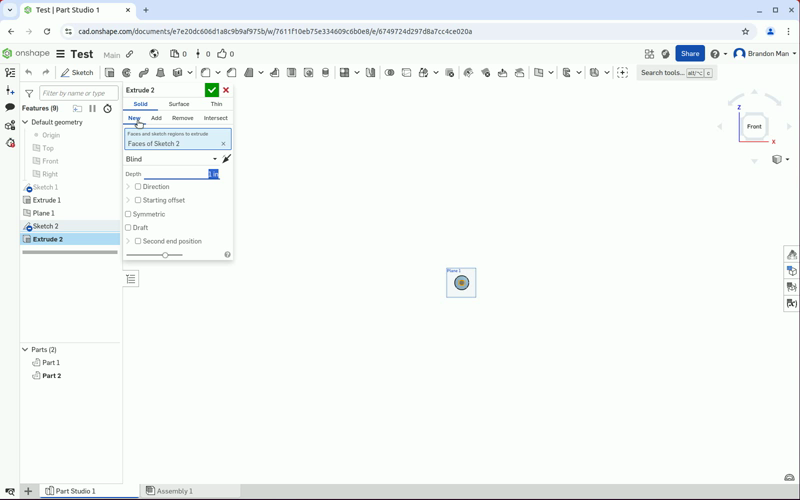
text(2.648)
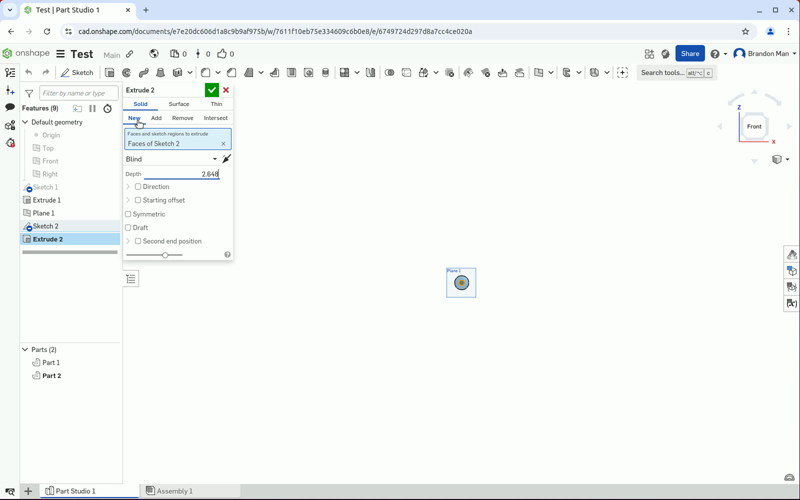
key(enter)
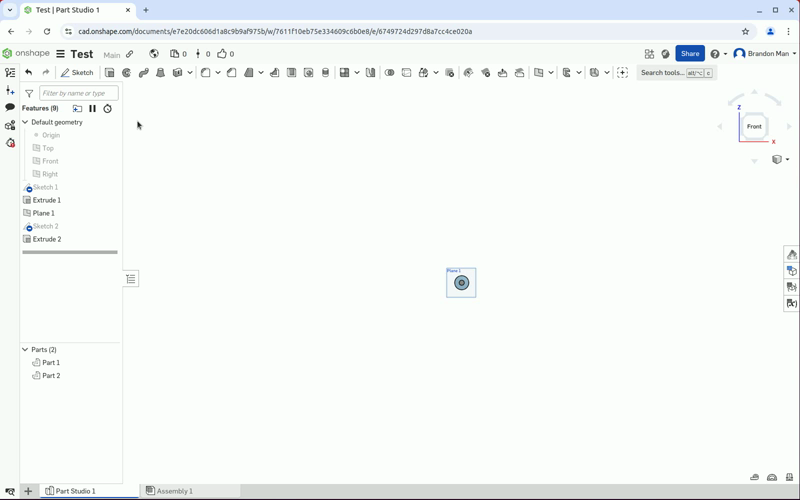
key(shift+h)
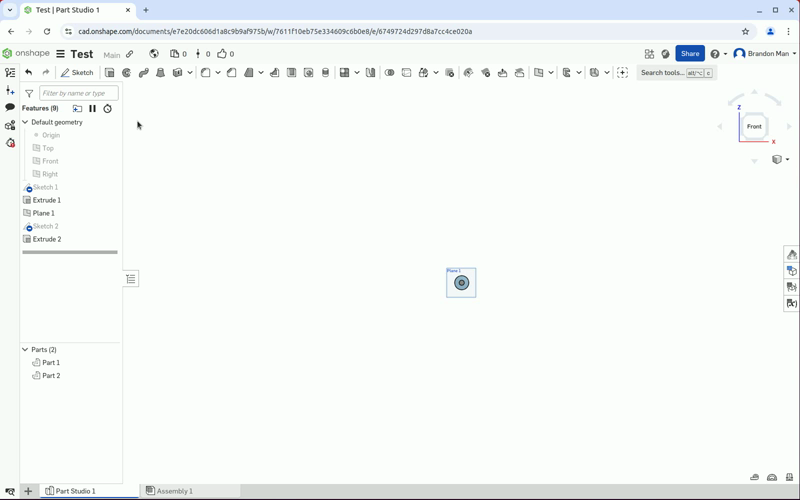
key(shift+h)
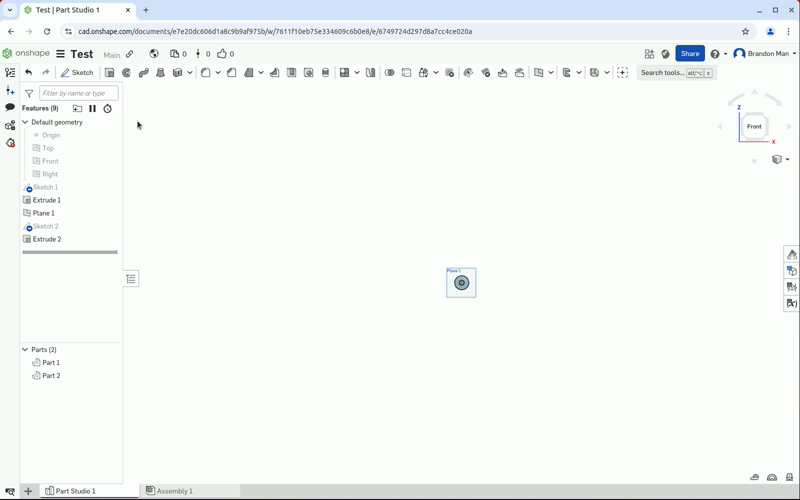
mouse_move(73, 189)
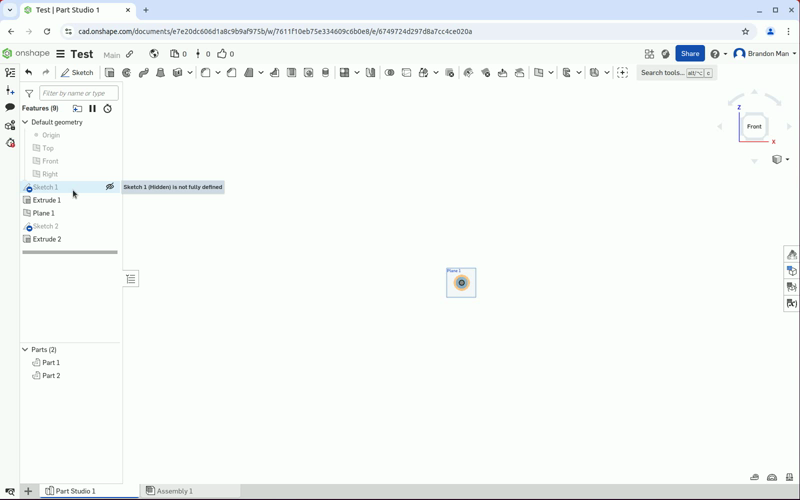
click(73, 189)
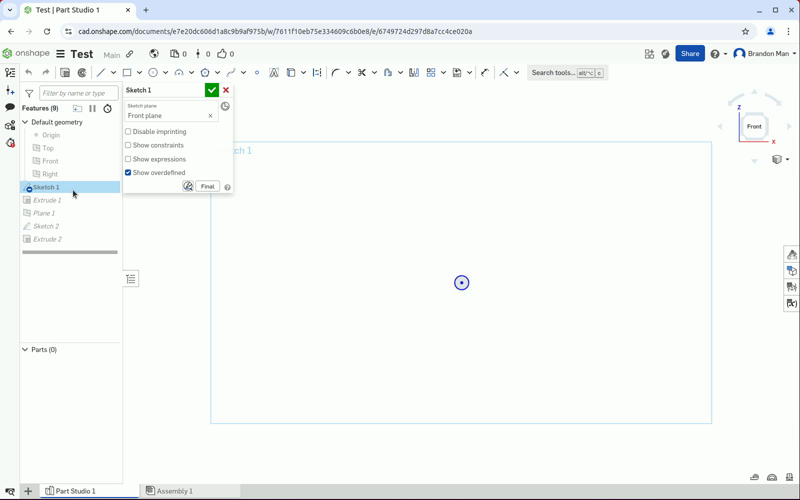
mouse_move(229, 92)
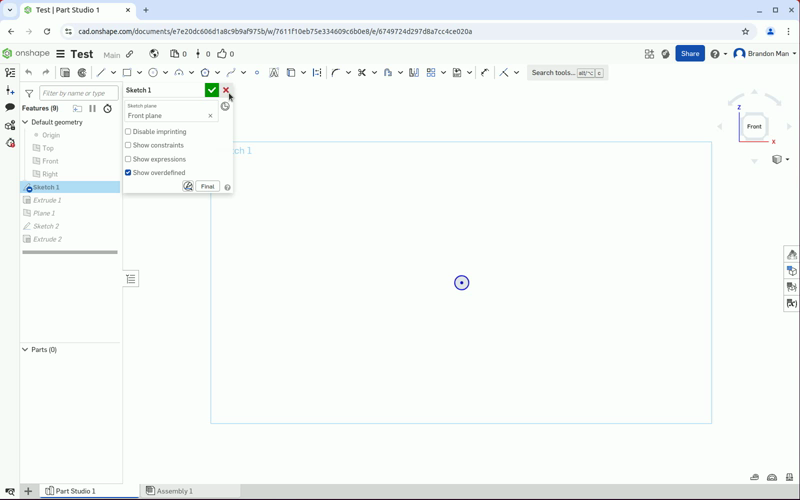
click(229, 92)
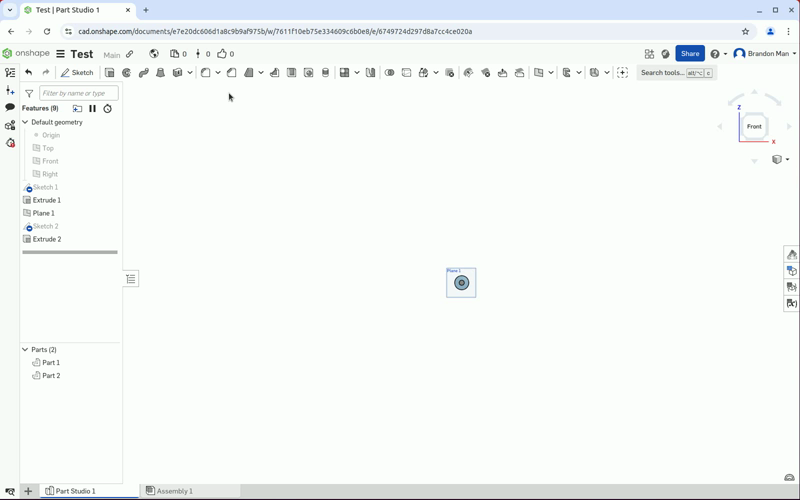
mouse_move(541, 75)
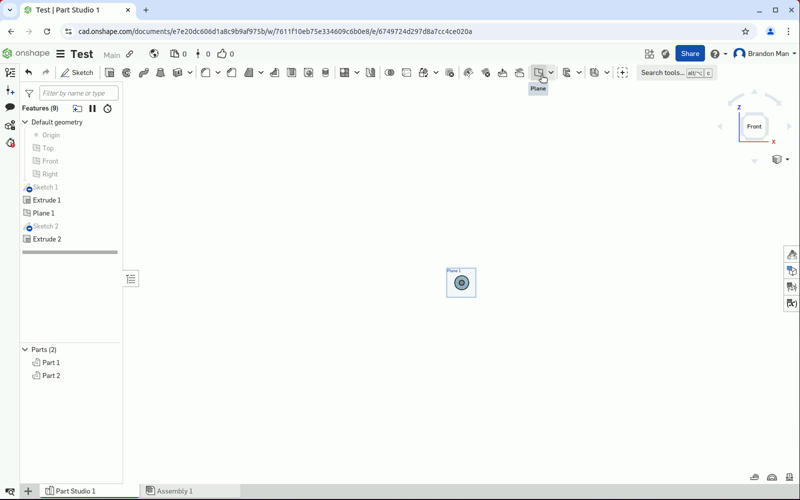
click(541, 75)
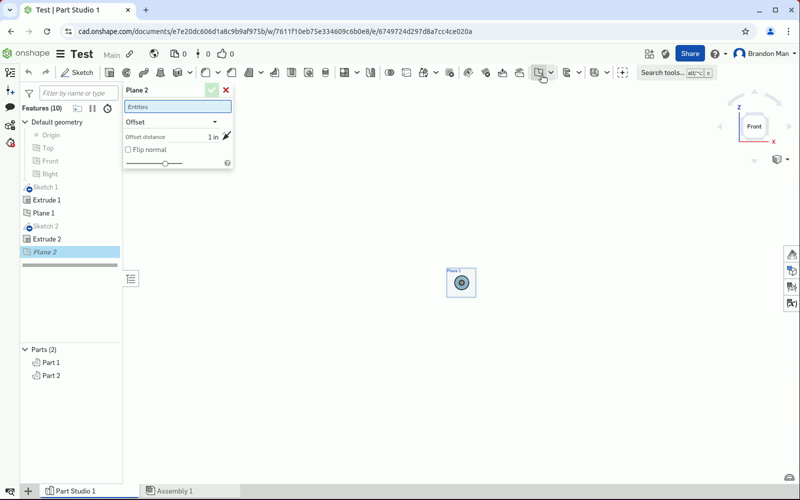
mouse_move(73, 163)
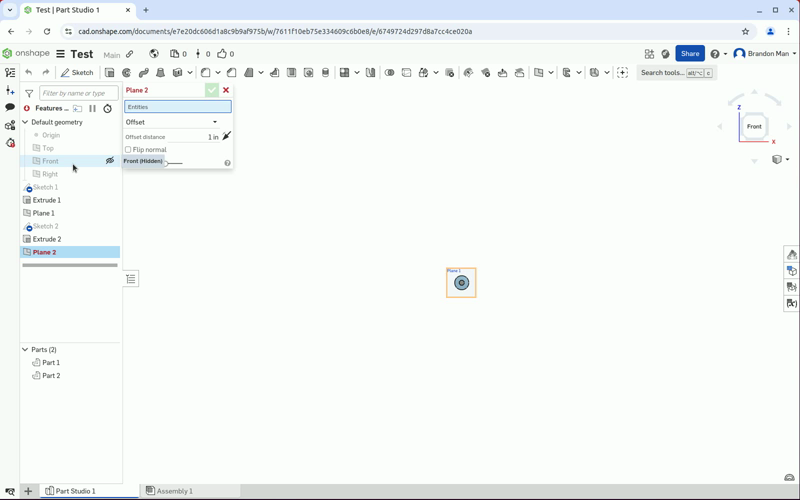
click(73, 163)
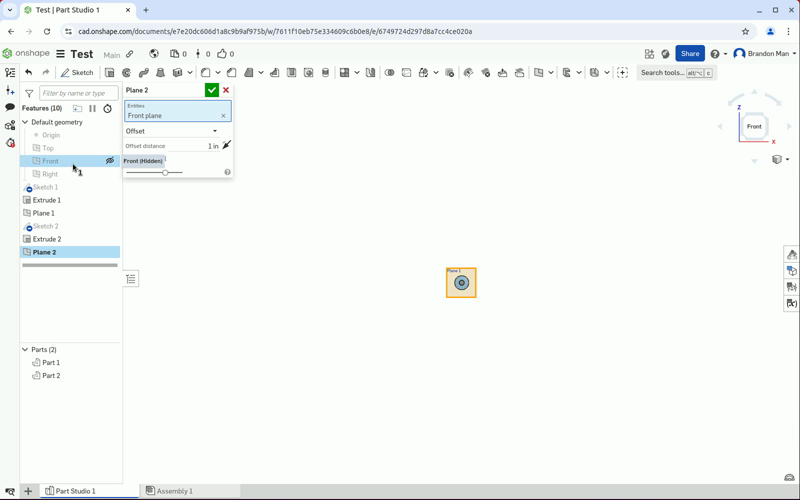
key(tab, 2)
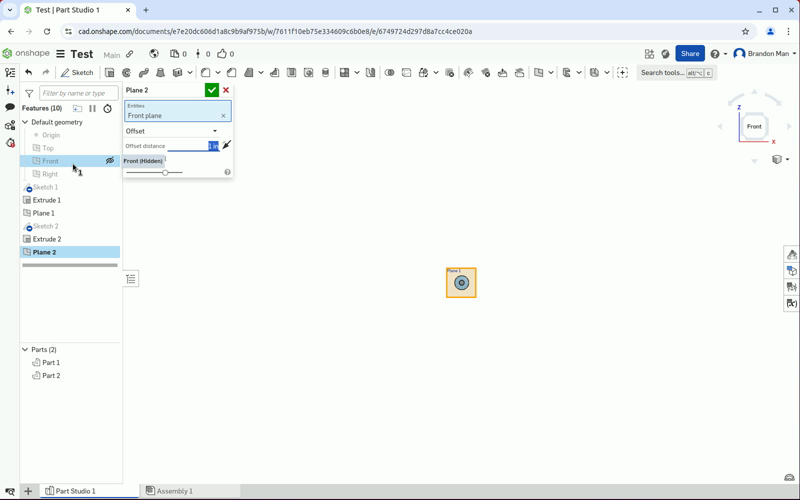
text(20.459)
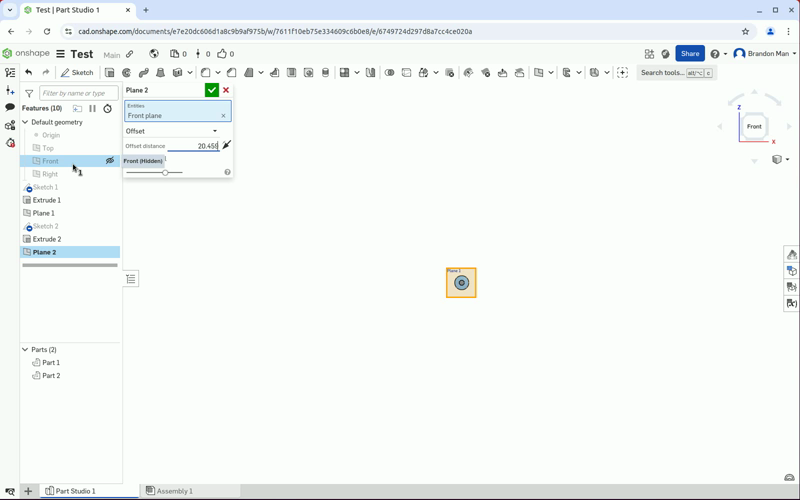
key(enter, 2)
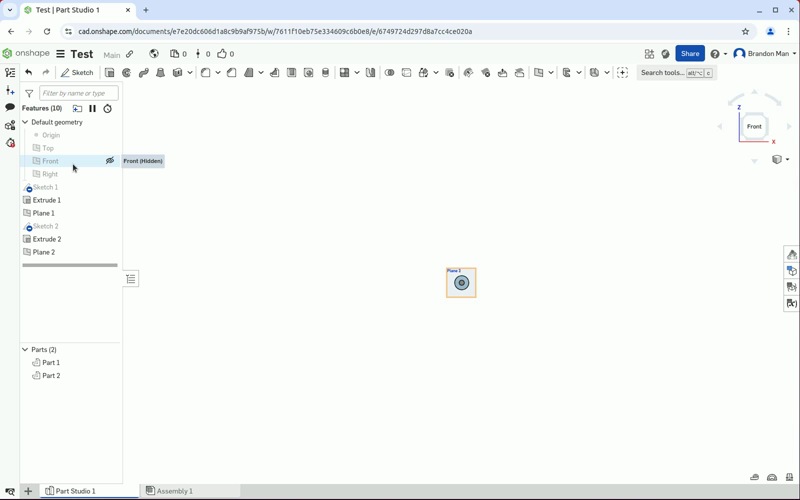
key(shift+s)
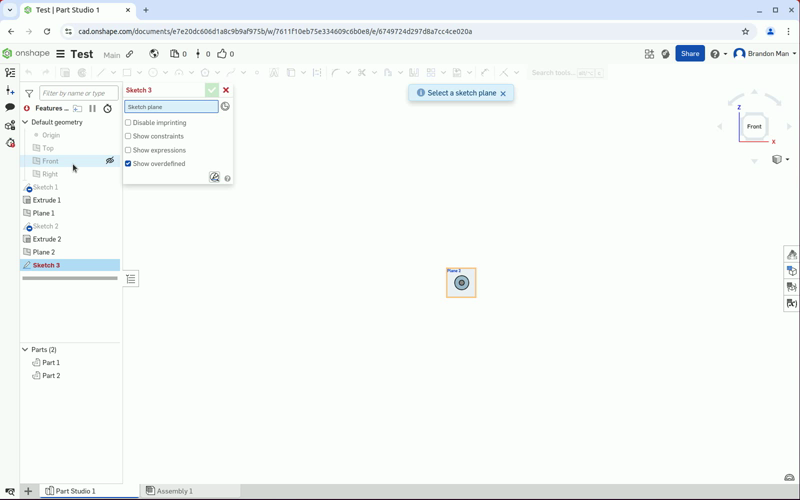
mouse_move(73, 254)
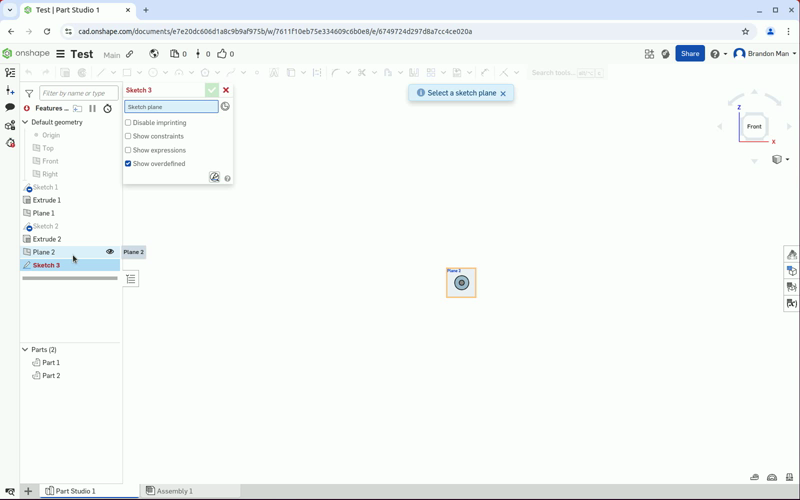
click(73, 254)
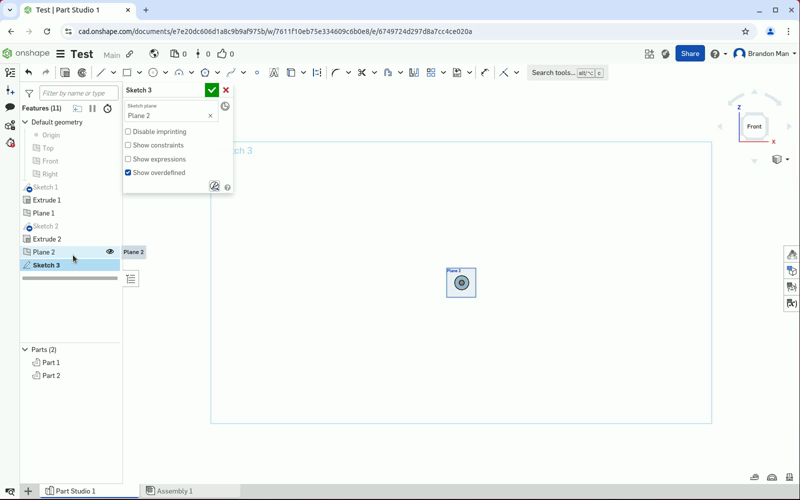
mouse_move(73, 352)
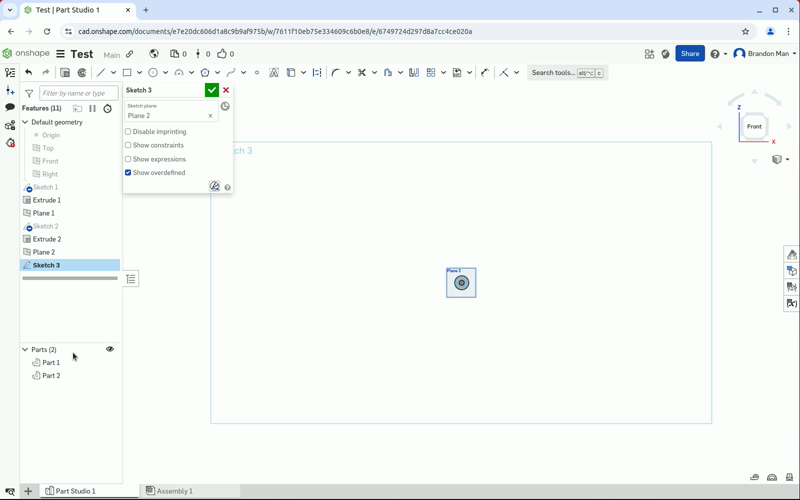
key(y)
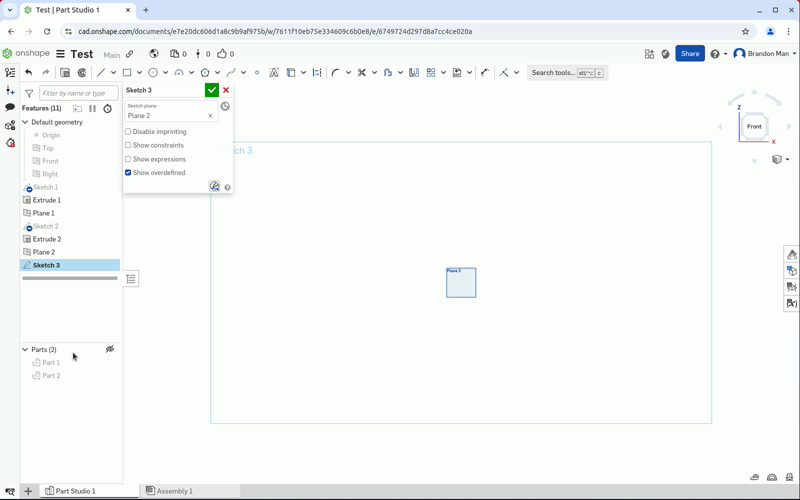
key(l)
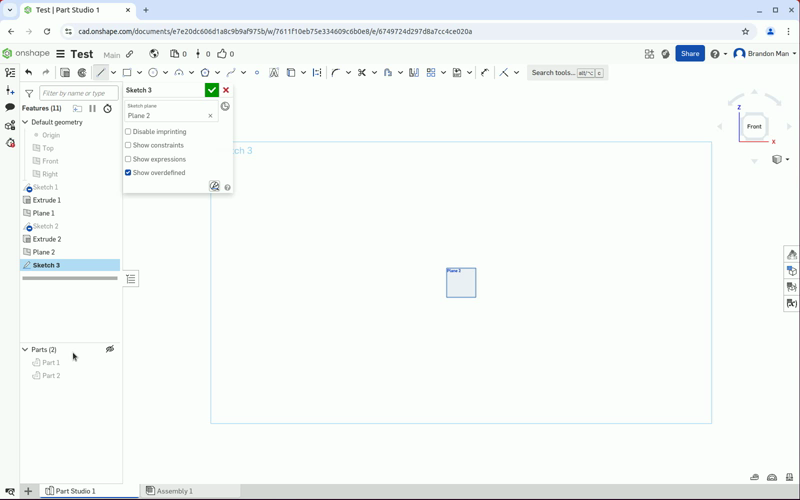
key_down(shift)
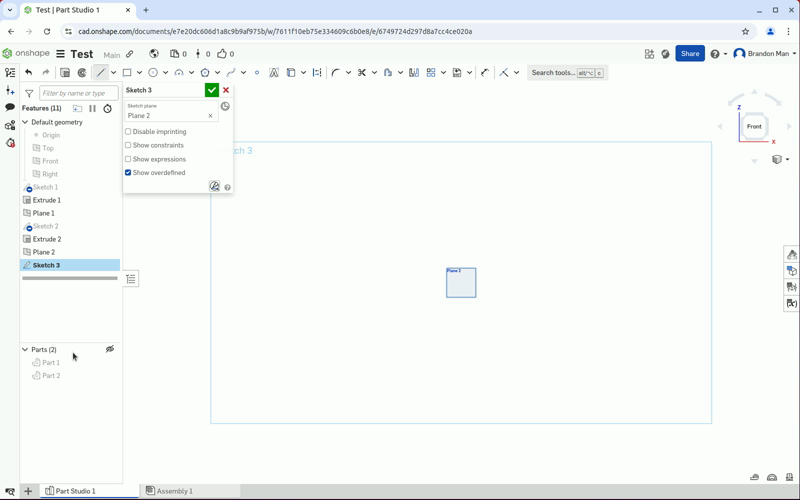
mouse_move(436, 282)
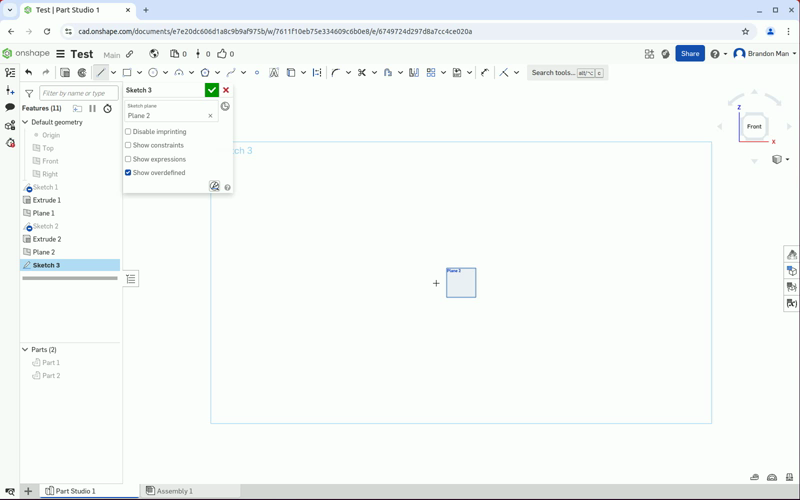
click(436, 282)
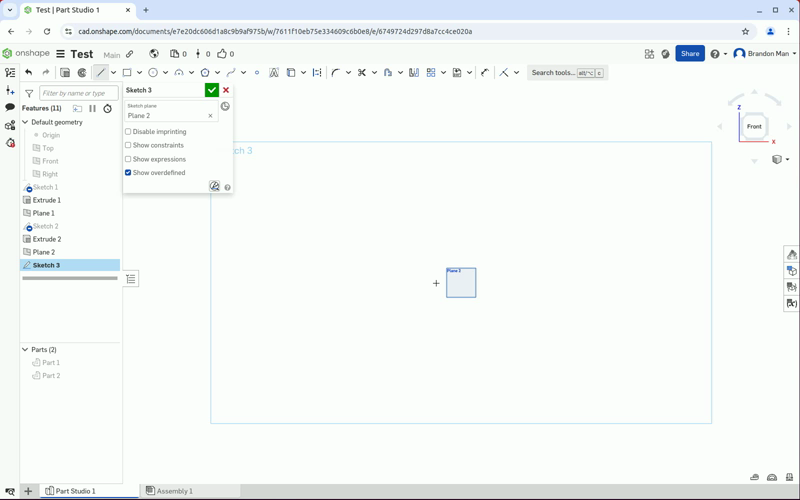
key_up(shift)
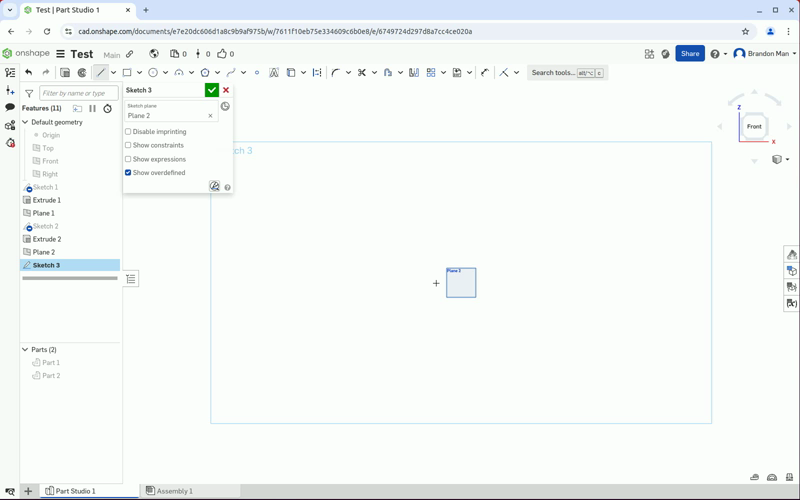
key_down(shift)
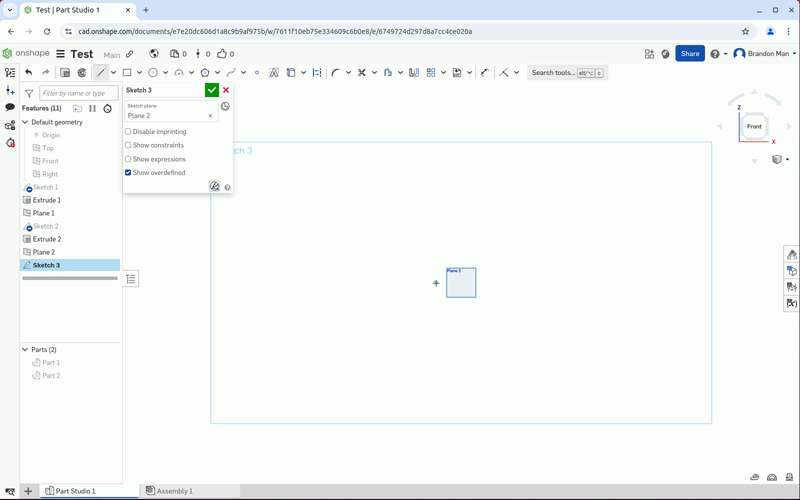
mouse_move(466, 282)
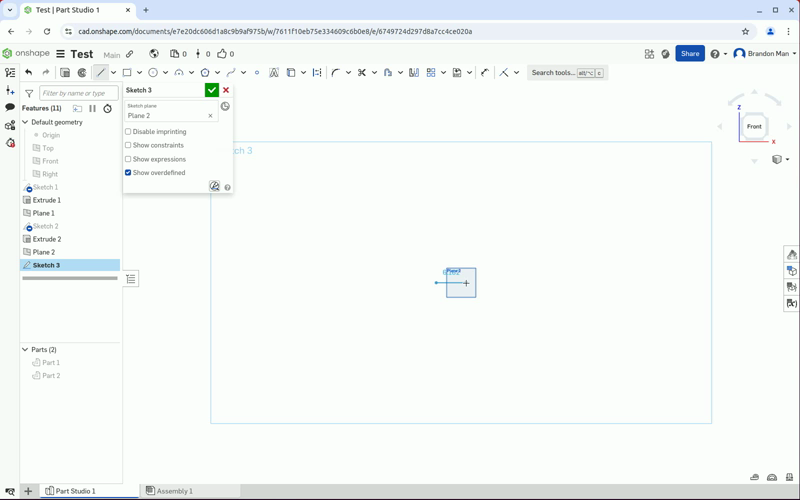
mouse_move(459, 282)
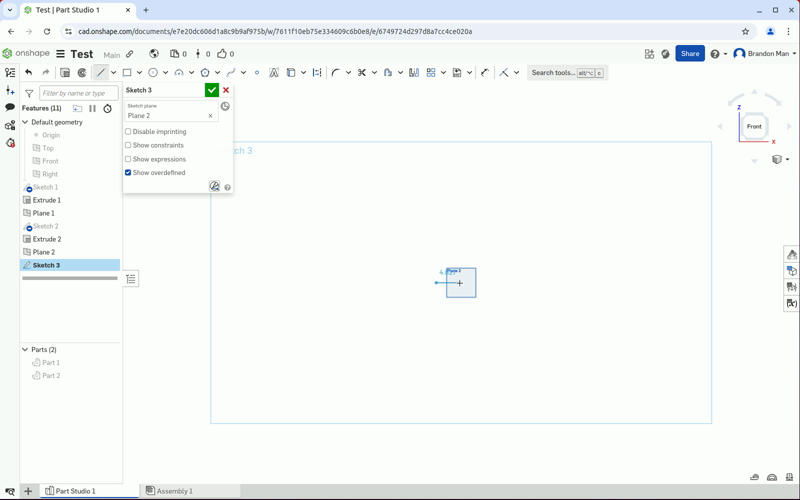
click(459, 282)
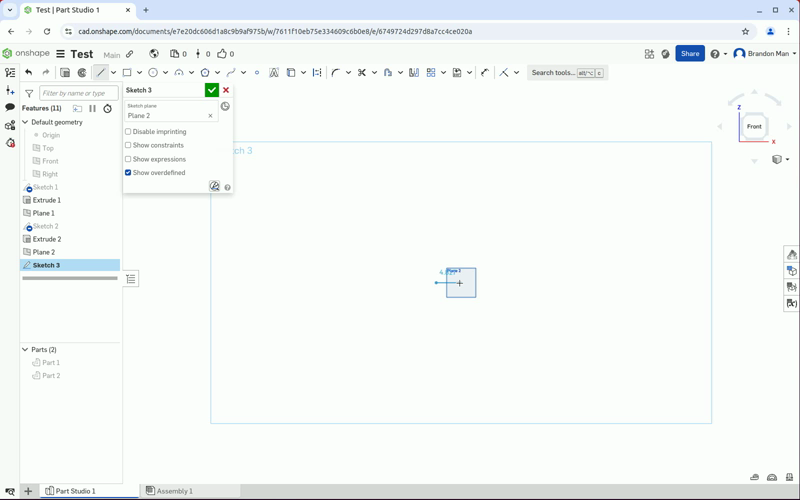
key_up(shift)
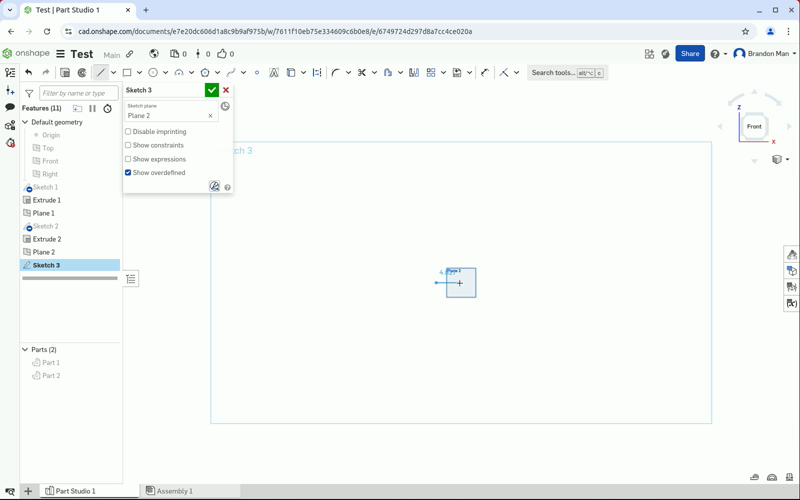
key(esc)
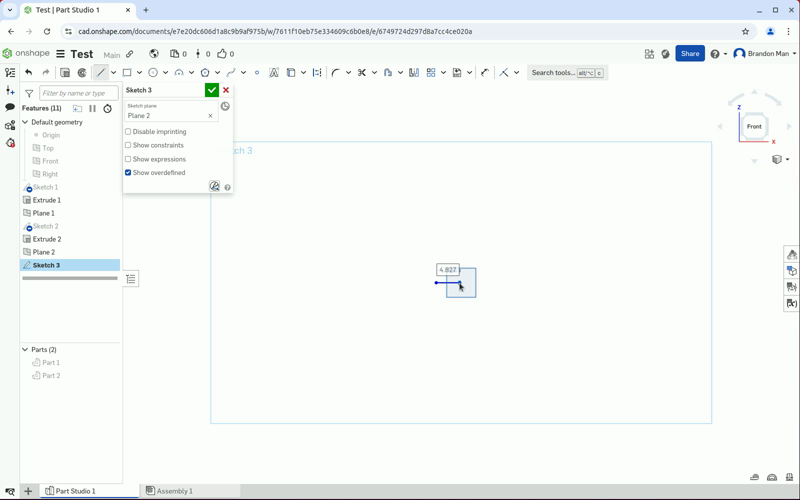
key(a)
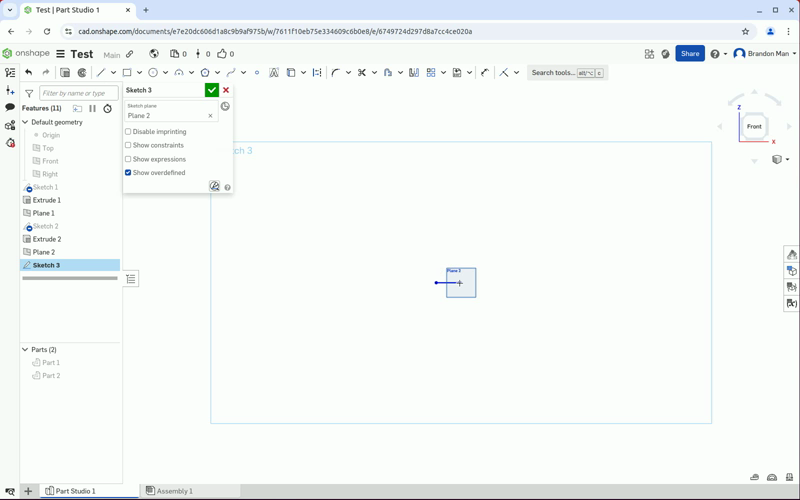
mouse_move(459, 282)
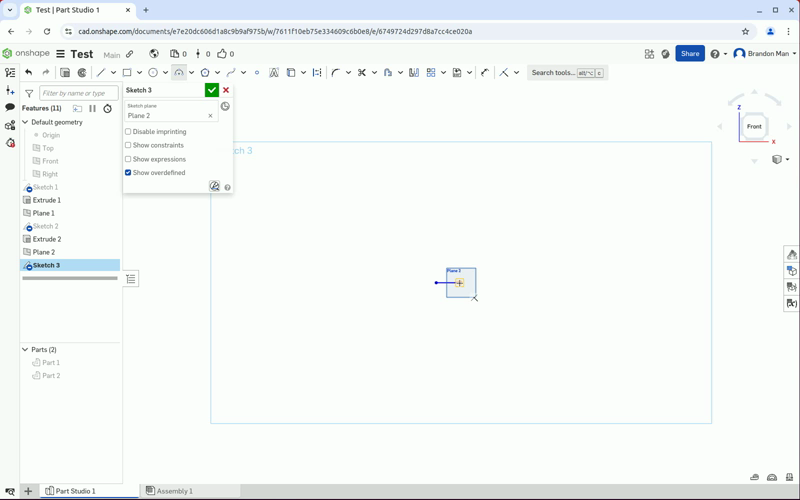
click(459, 282)
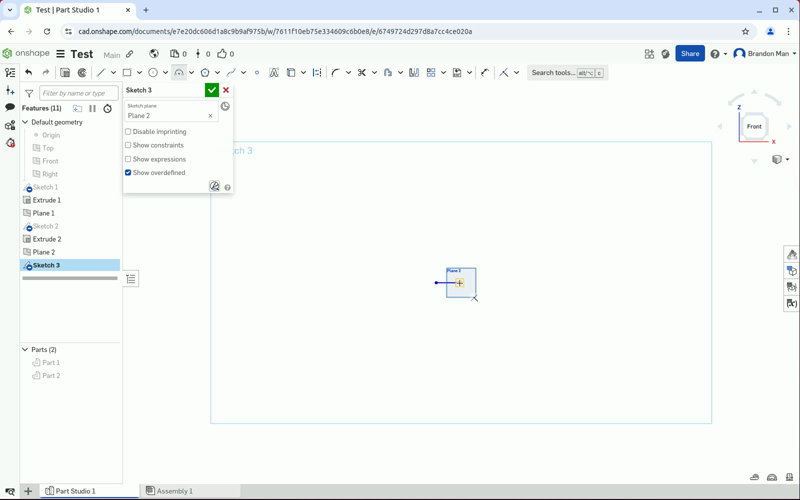
key_down(shift)
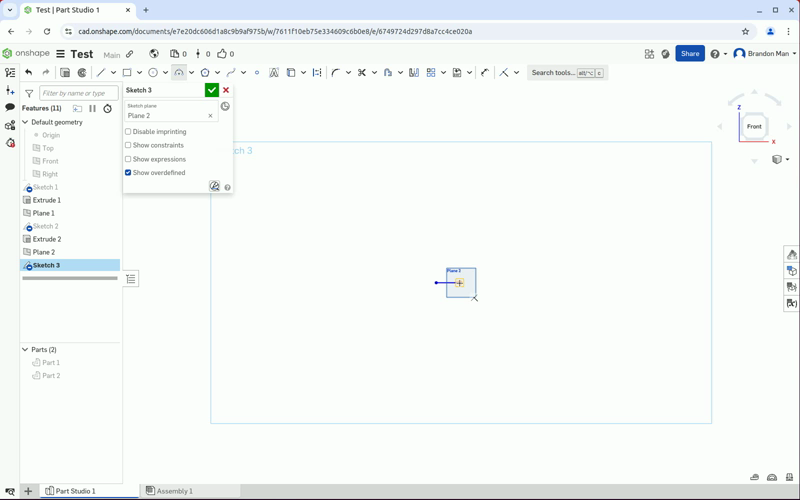
mouse_move(463, 282)
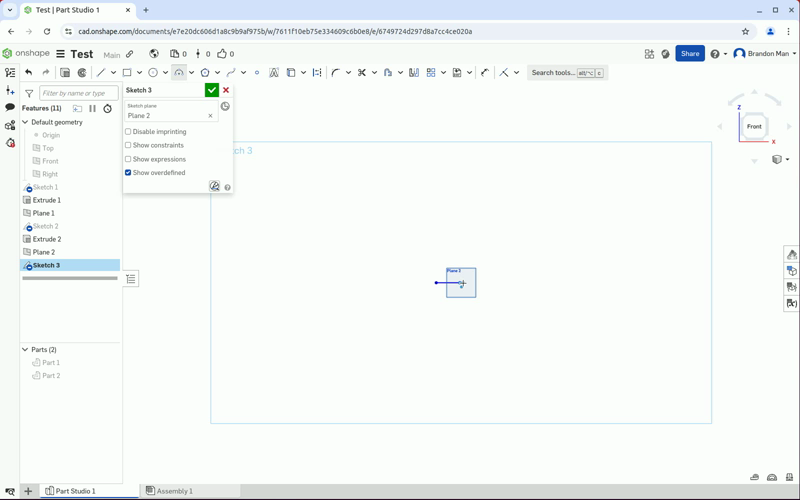
scroll(6)
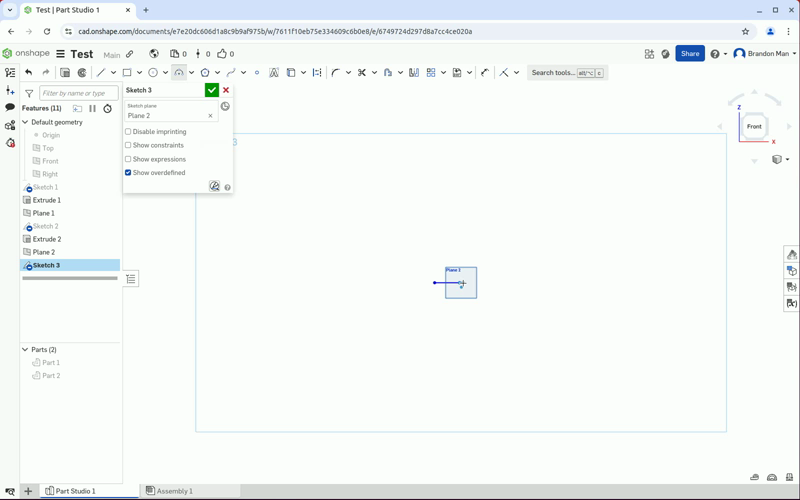
scroll(6)
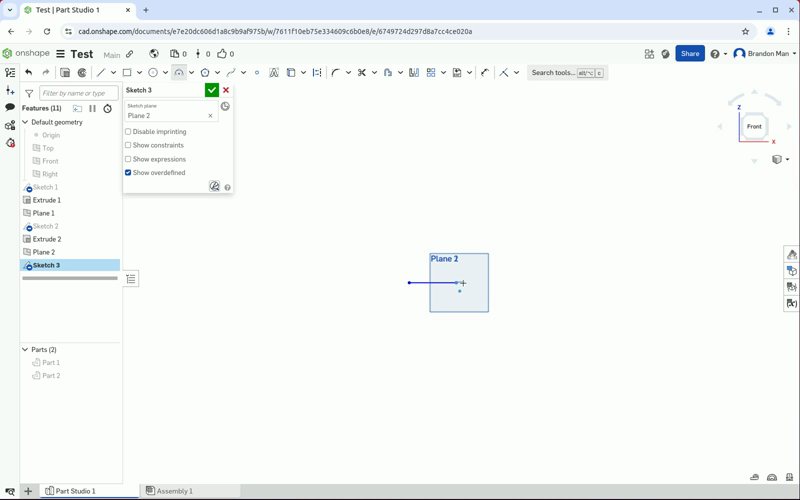
scroll(6)
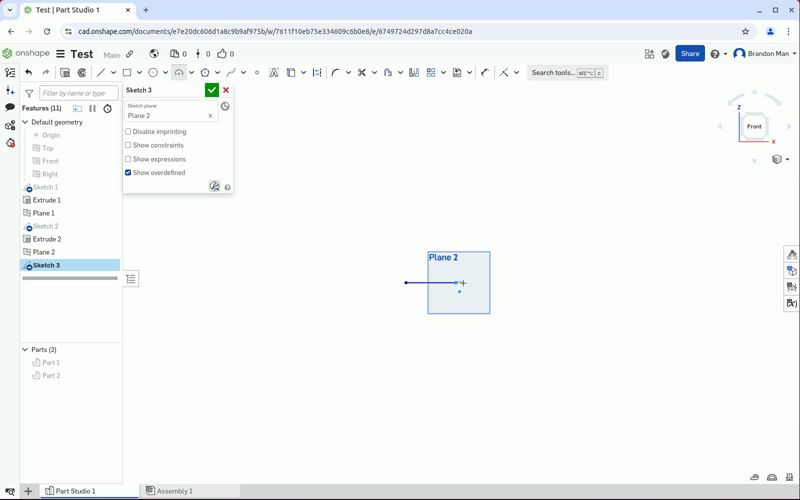
scroll(6)
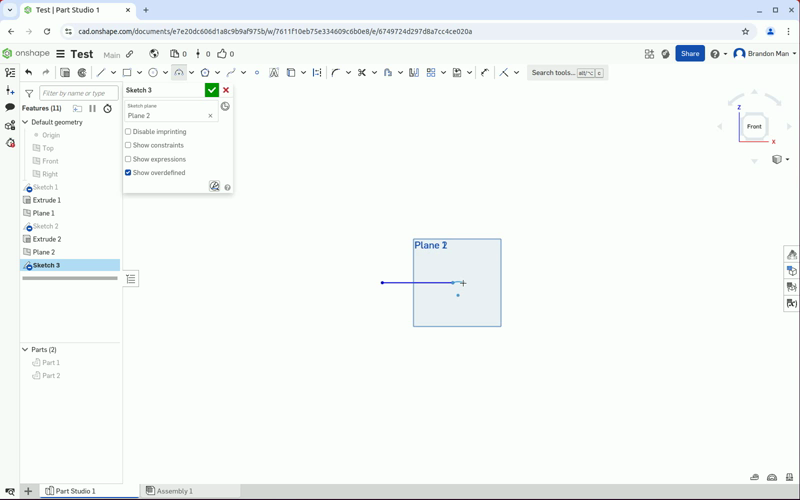
scroll(6)
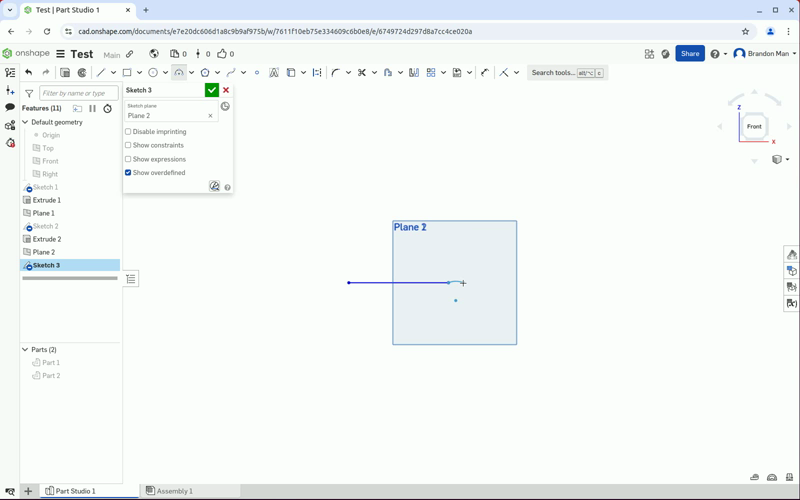
scroll(6)
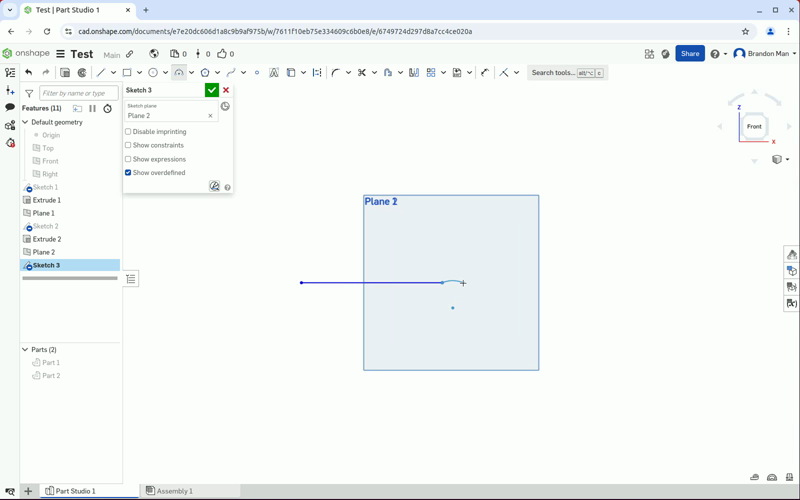
scroll(6)
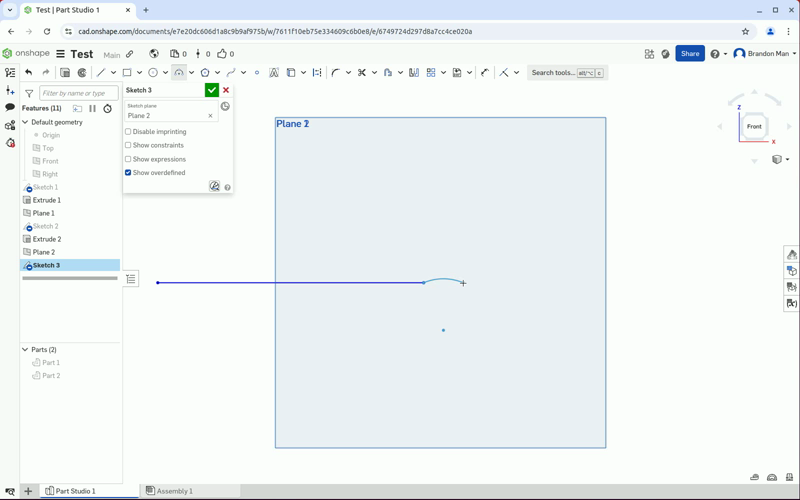
click(463, 282)
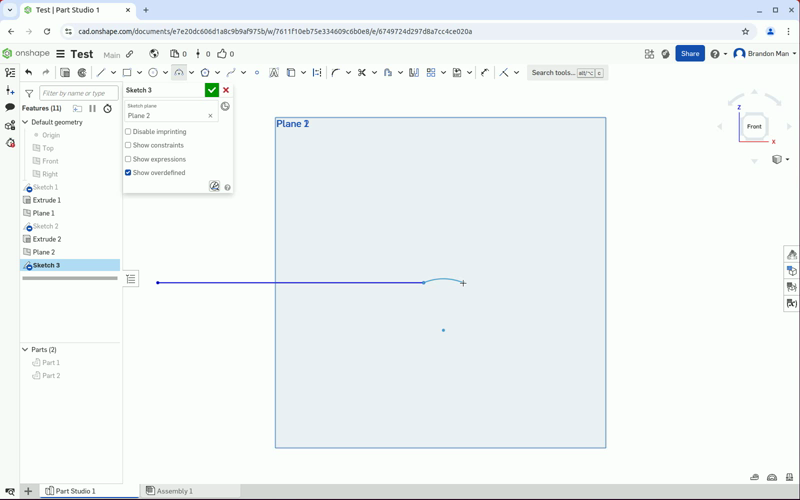
scroll(-6)
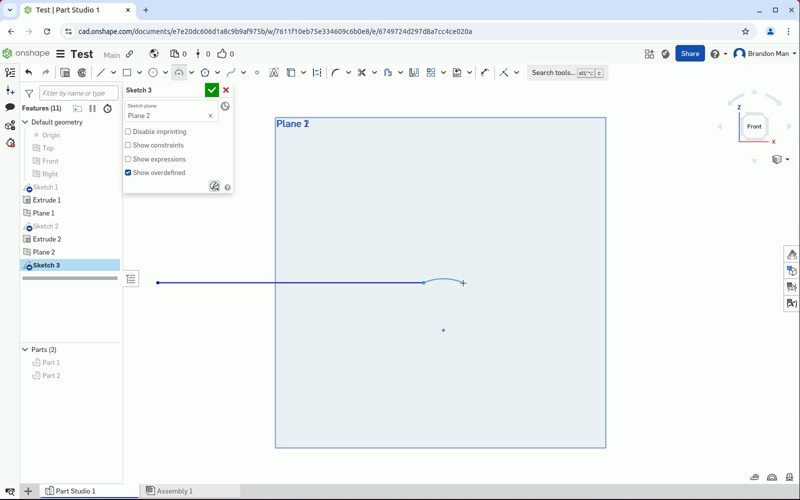
scroll(-6)
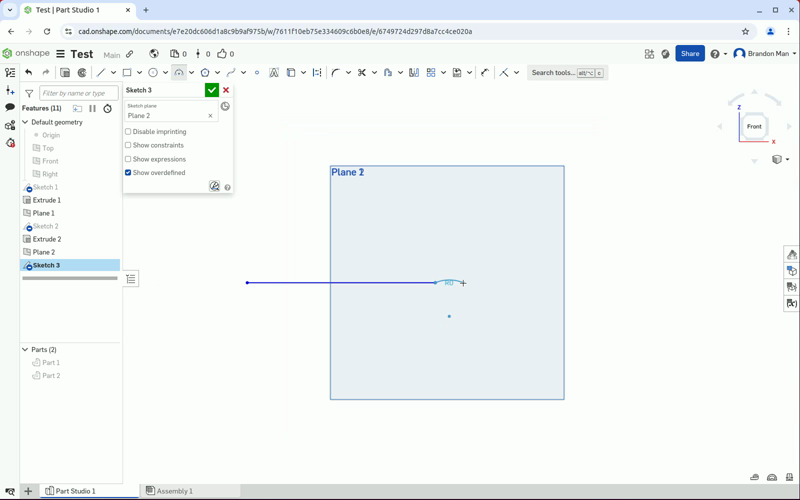
scroll(-6)
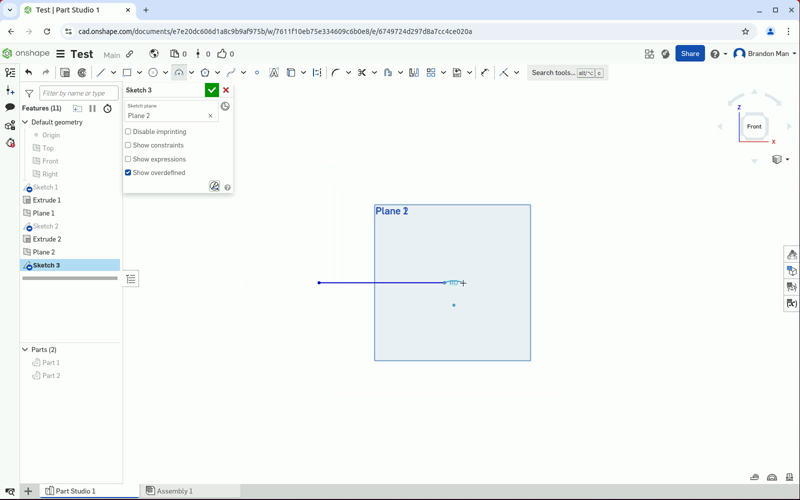
scroll(-6)
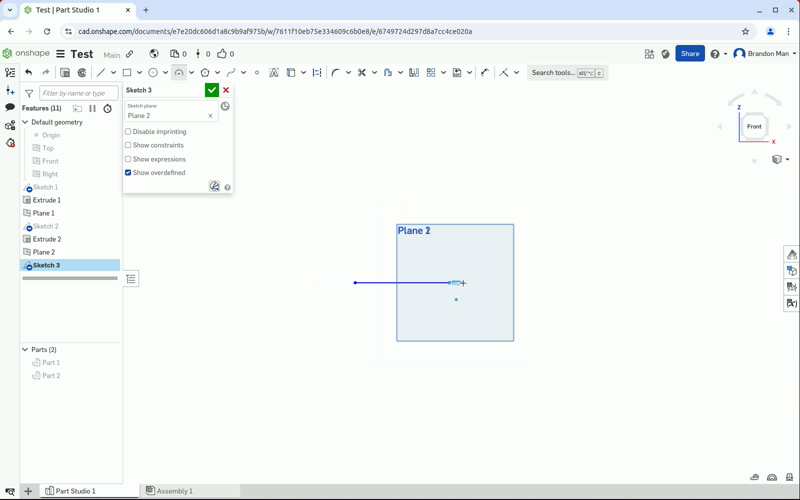
scroll(-6)
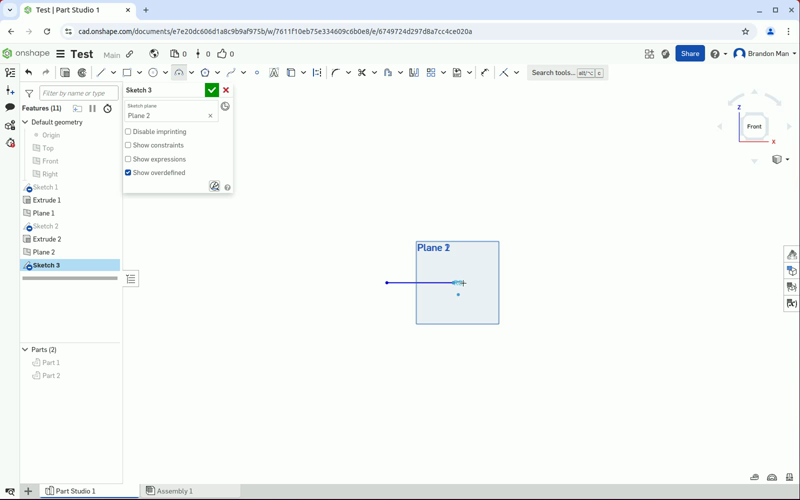
scroll(-6)
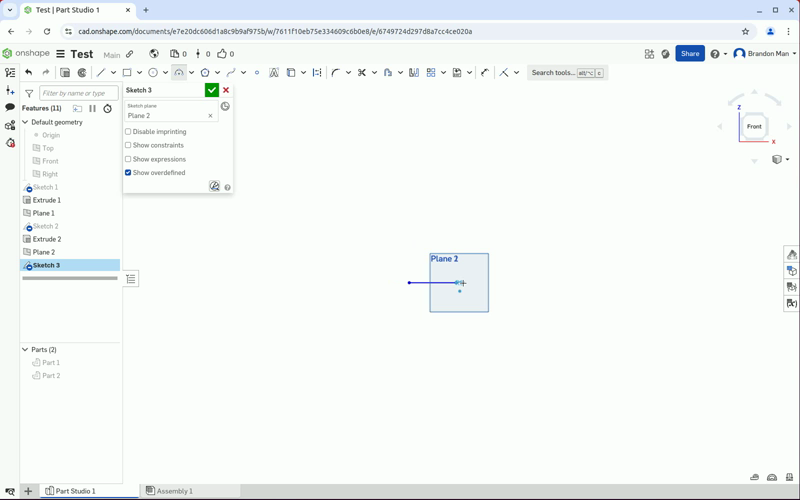
scroll(-6)
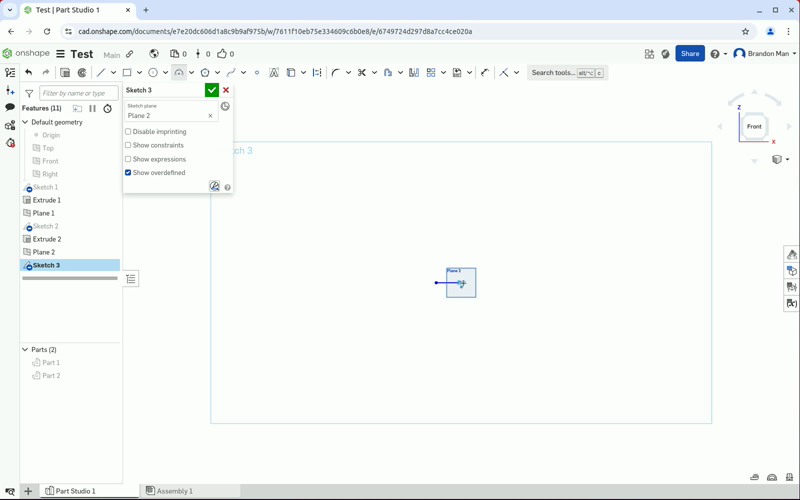
mouse_move(461, 281)
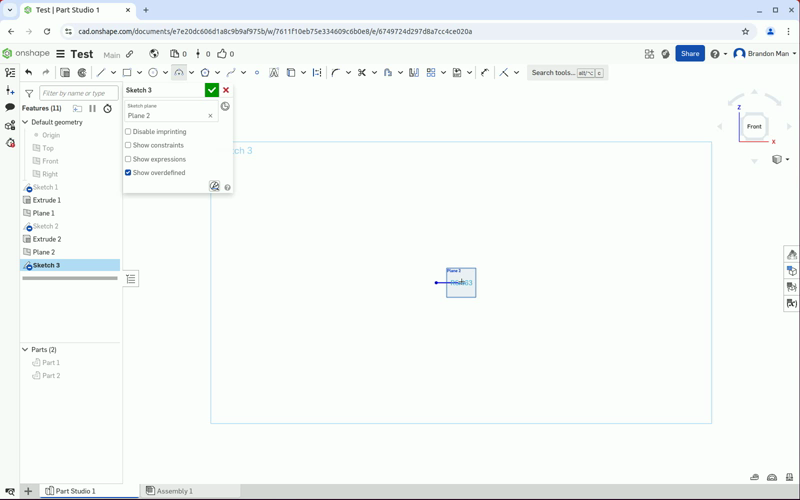
scroll(6)
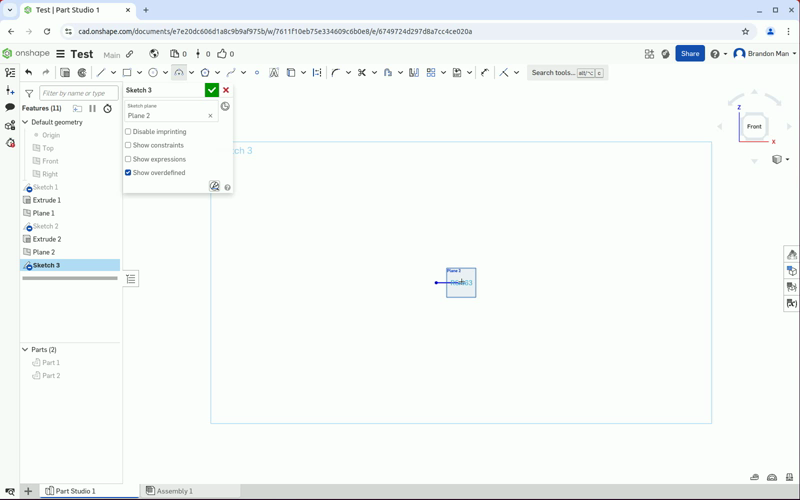
scroll(6)
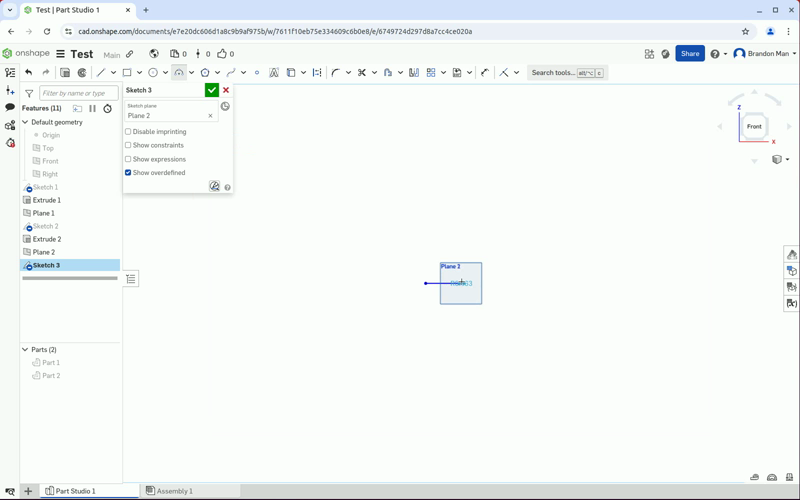
scroll(6)
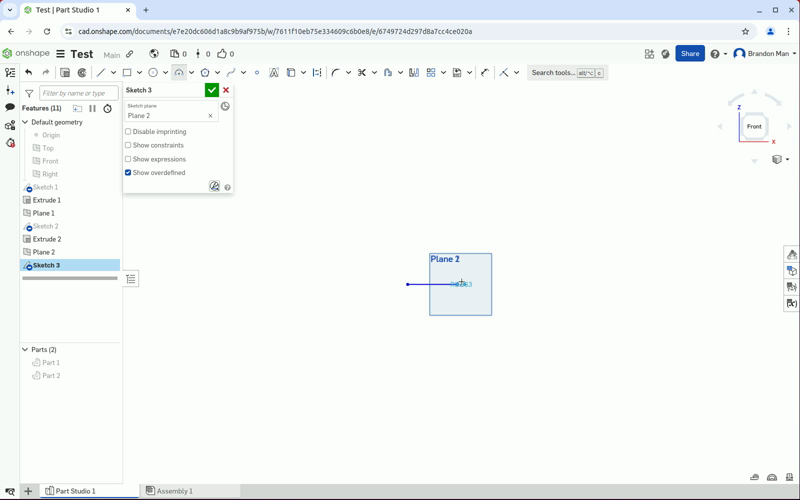
scroll(6)
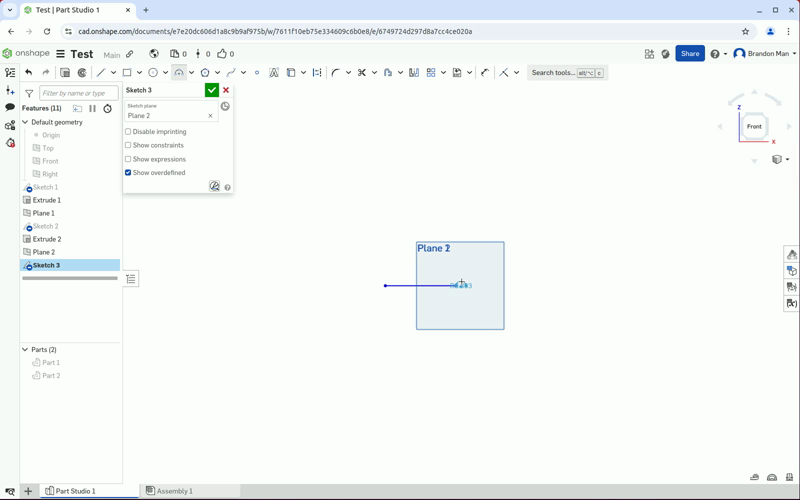
scroll(6)
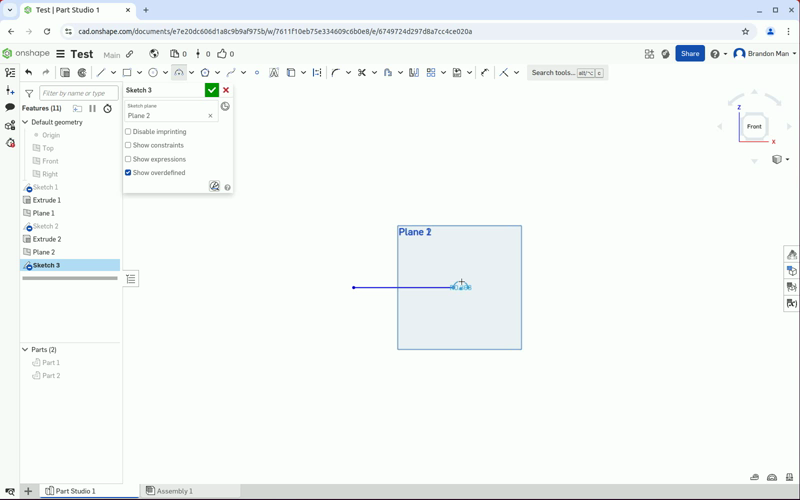
scroll(6)
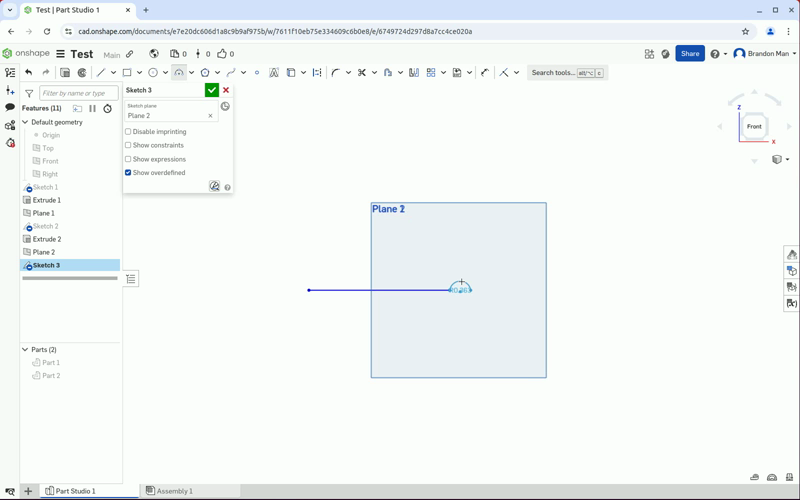
scroll(6)
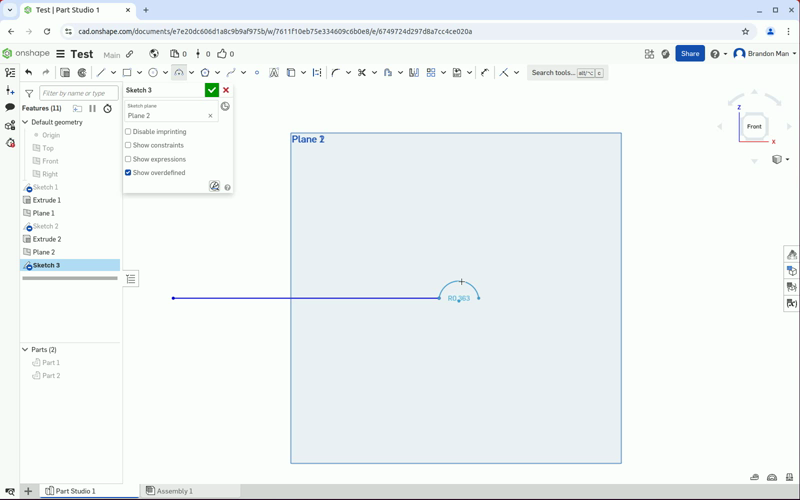
click(461, 281)
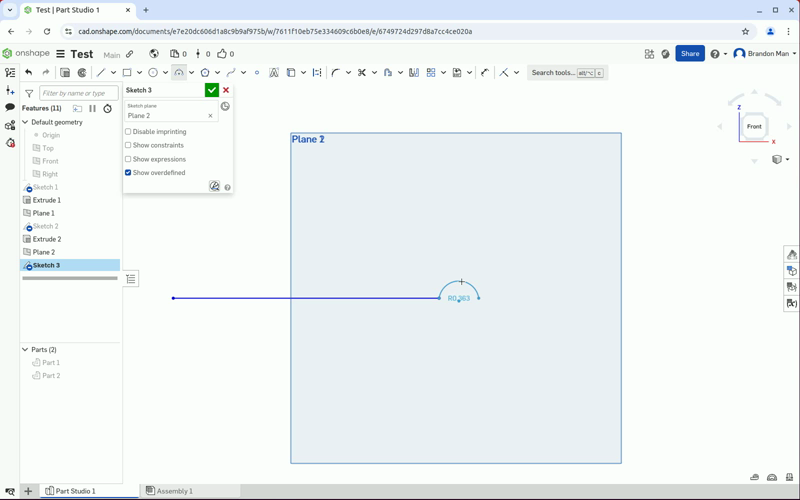
scroll(-6)
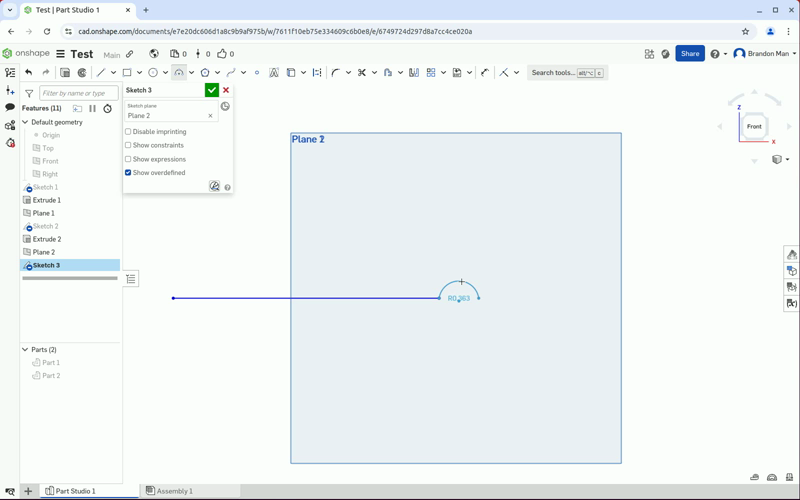
scroll(-6)
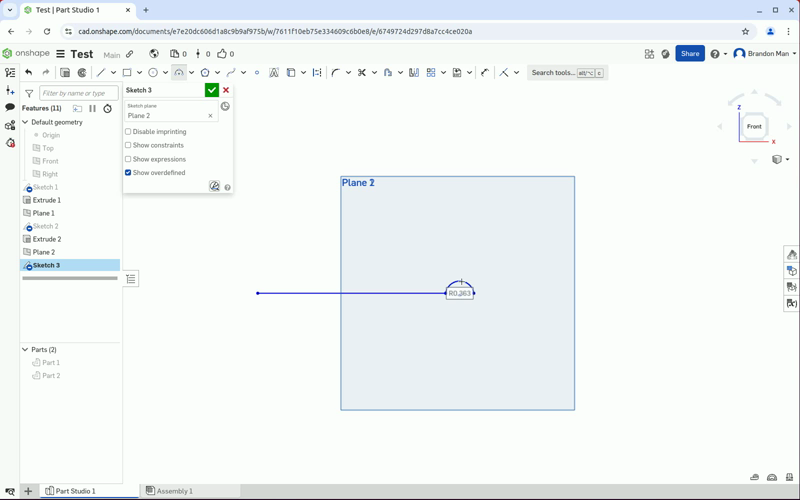
scroll(-6)
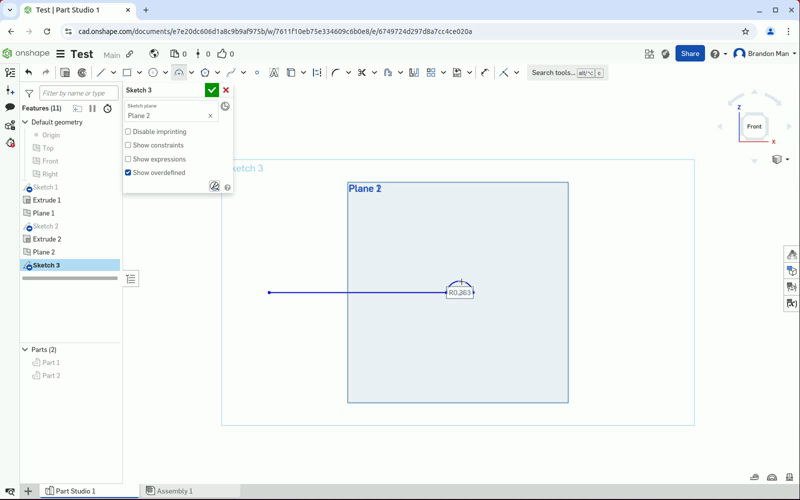
scroll(-6)
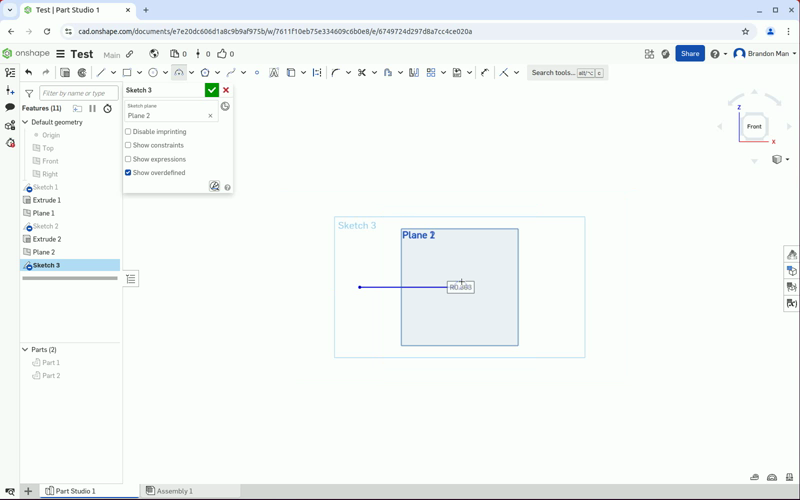
scroll(-6)
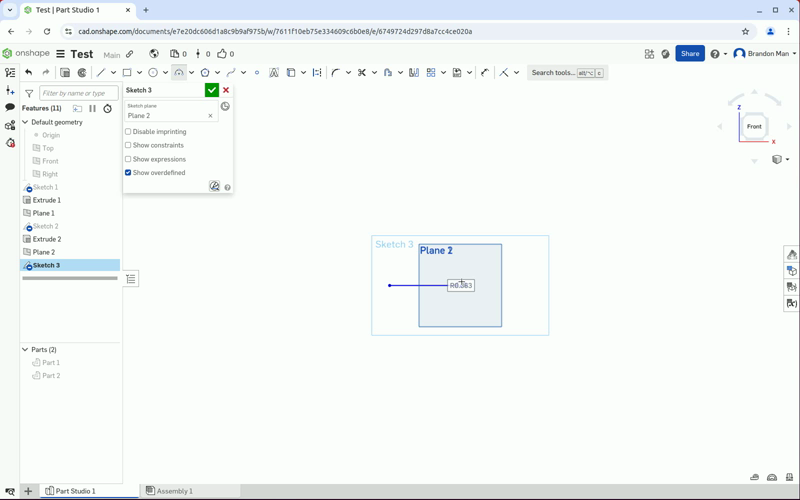
scroll(-6)
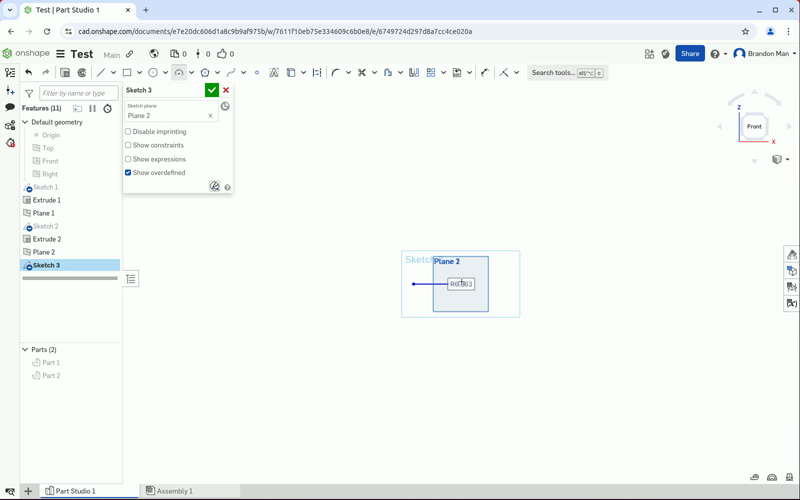
scroll(-6)
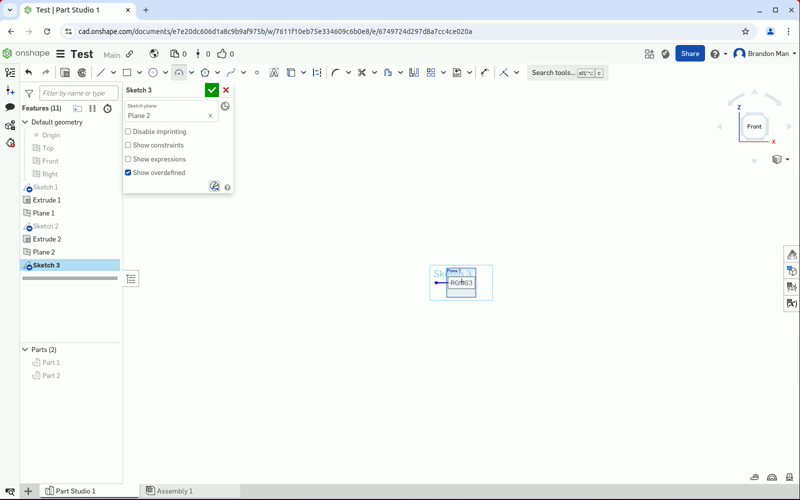
key_up(shift)
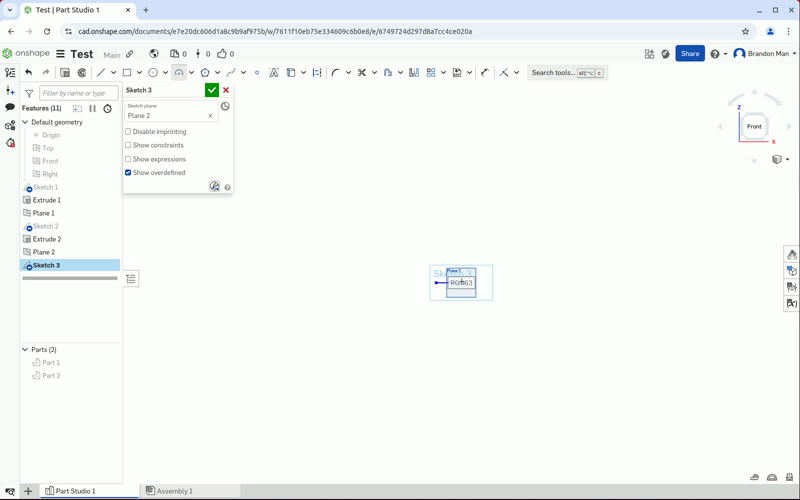
key(esc)
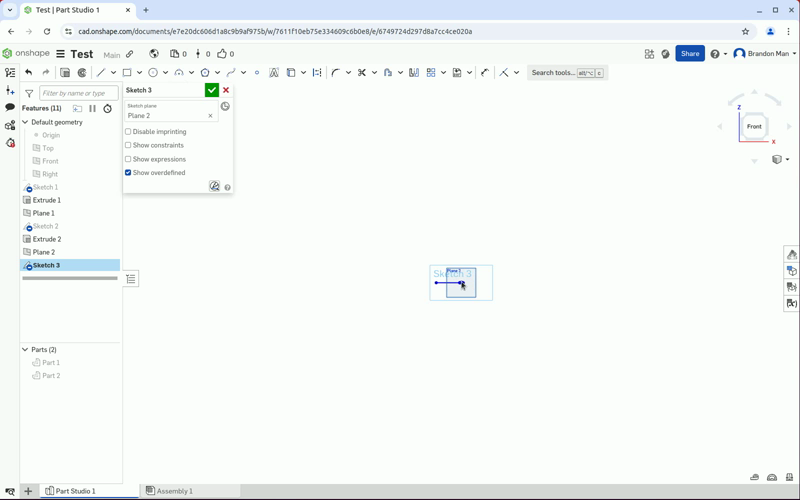
key(l)
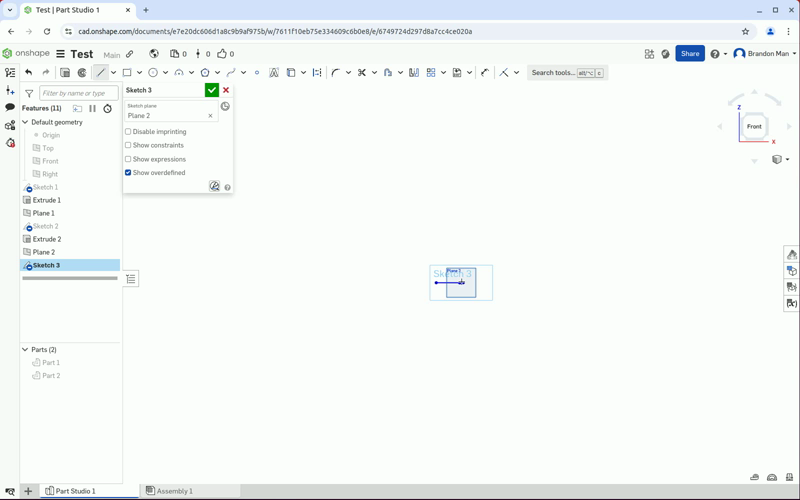
mouse_move(463, 282)
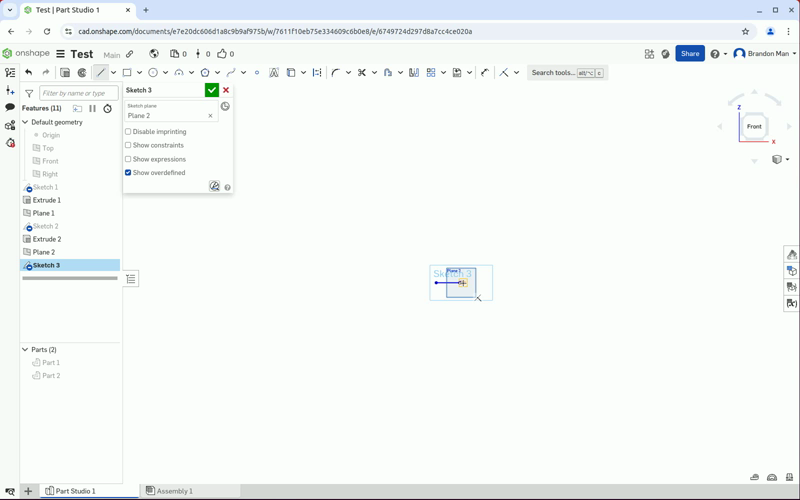
scroll(6)
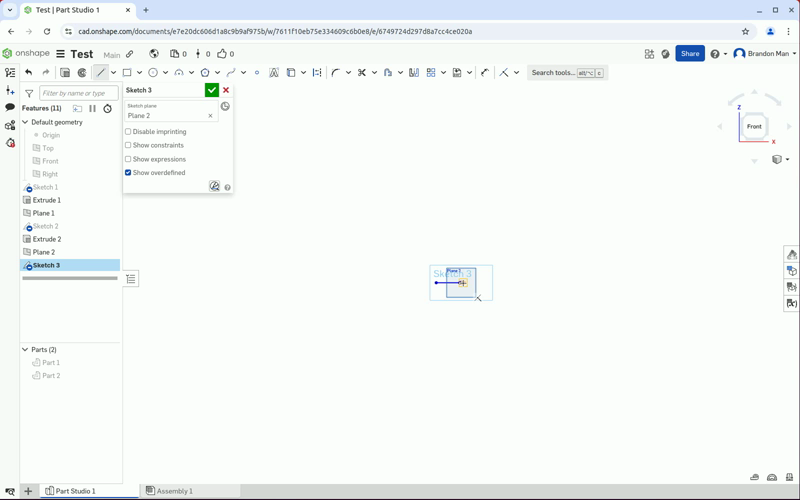
scroll(6)
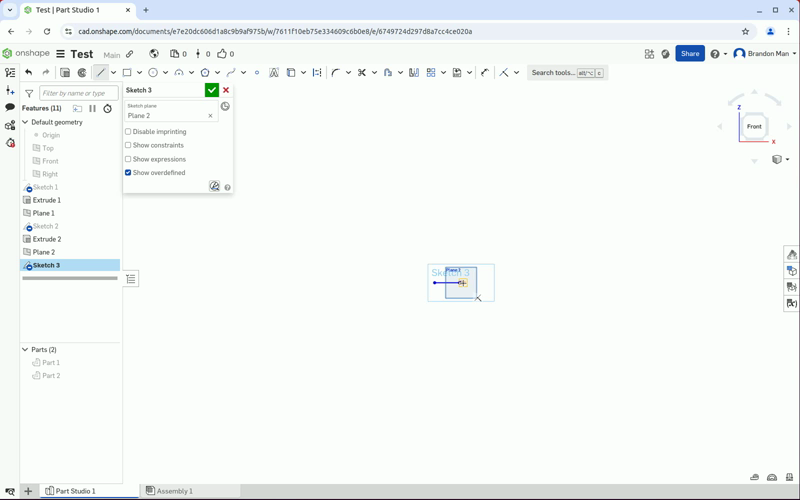
scroll(6)
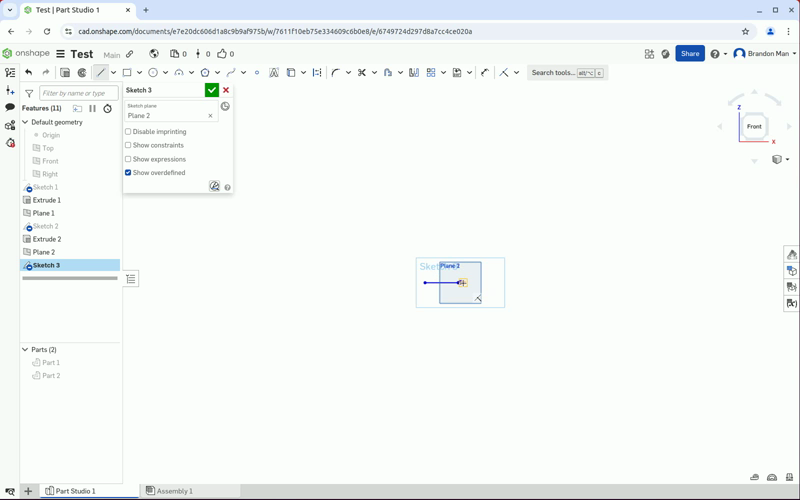
scroll(6)
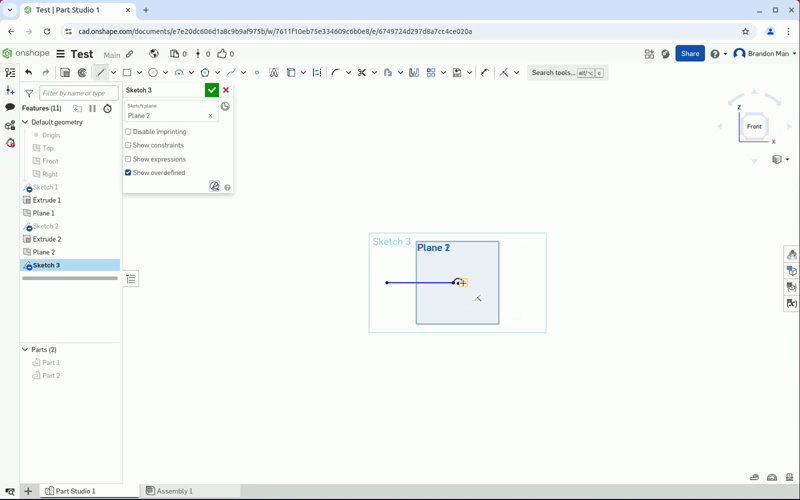
scroll(6)
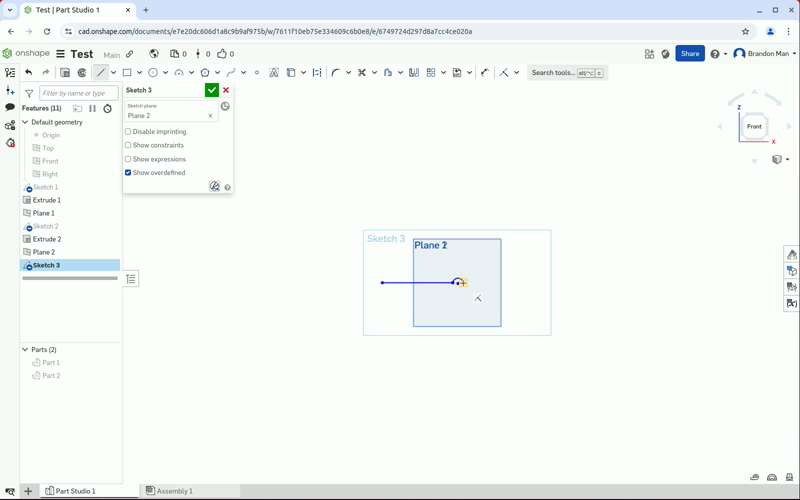
scroll(6)
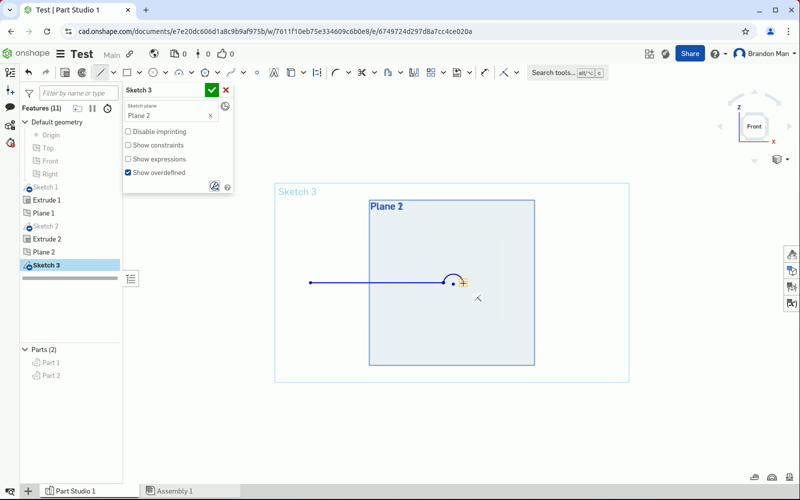
scroll(6)
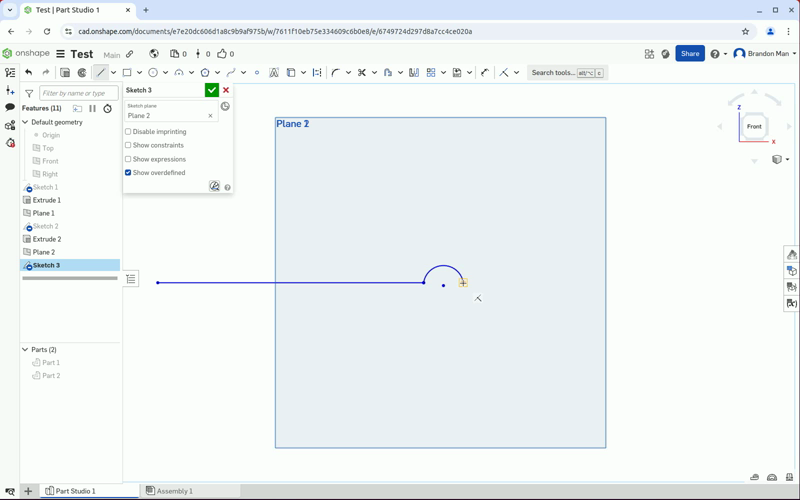
click(463, 282)
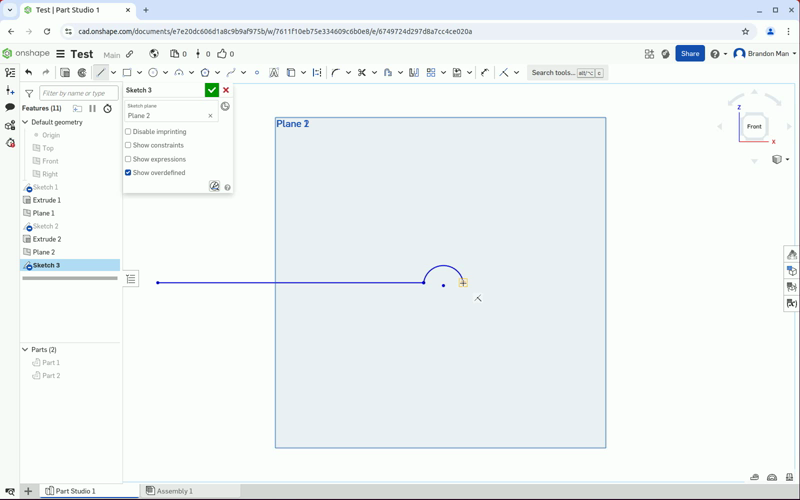
scroll(-6)
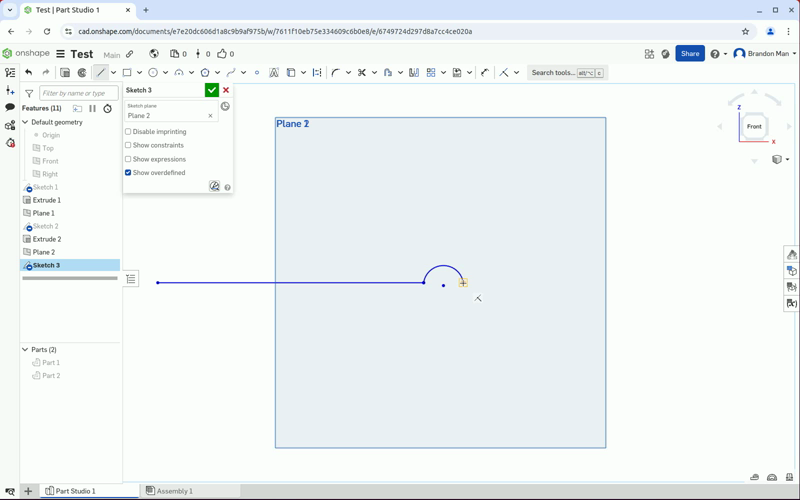
scroll(-6)
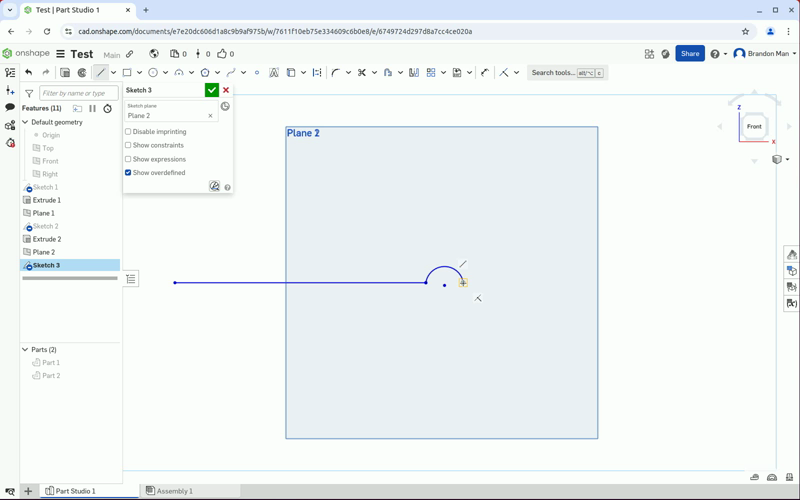
scroll(-6)
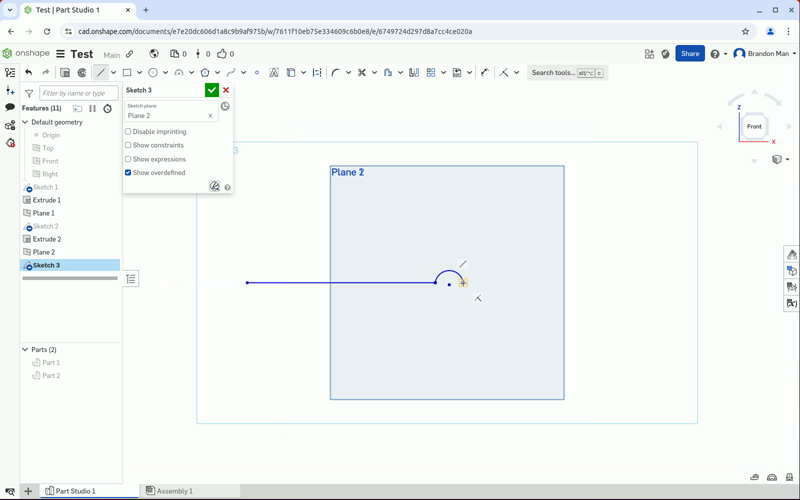
scroll(-6)
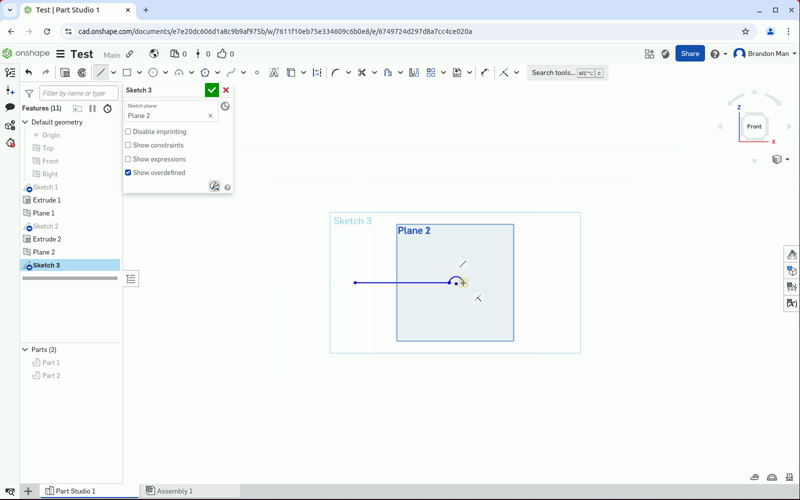
scroll(-6)
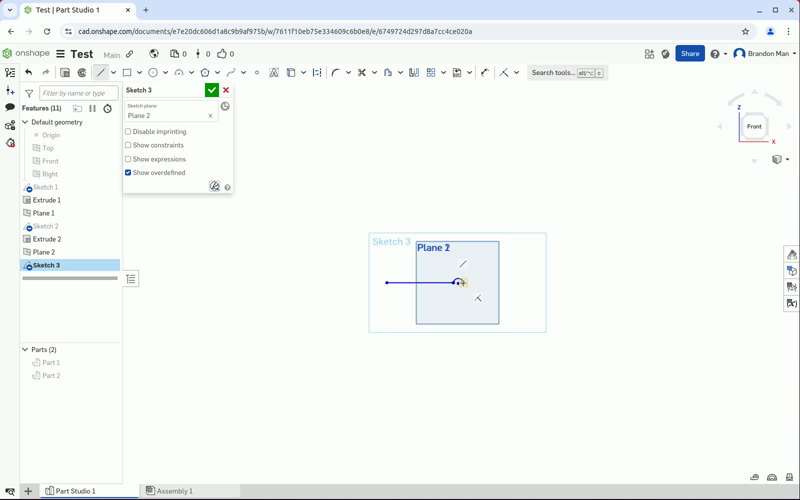
scroll(-6)
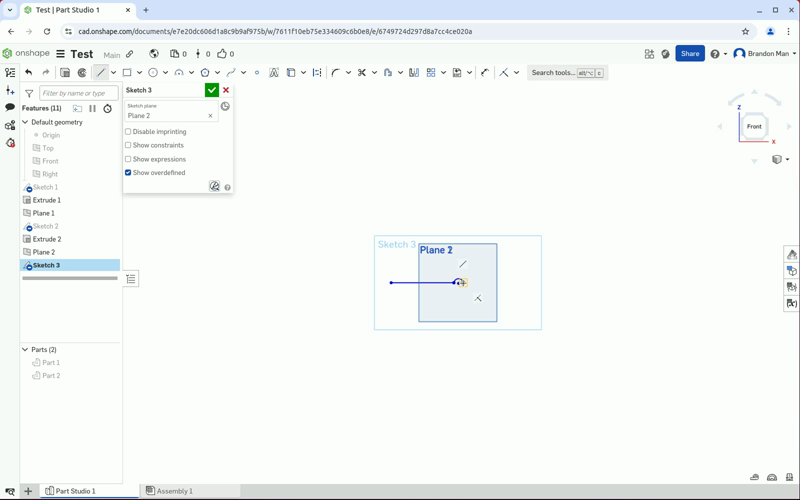
scroll(-6)
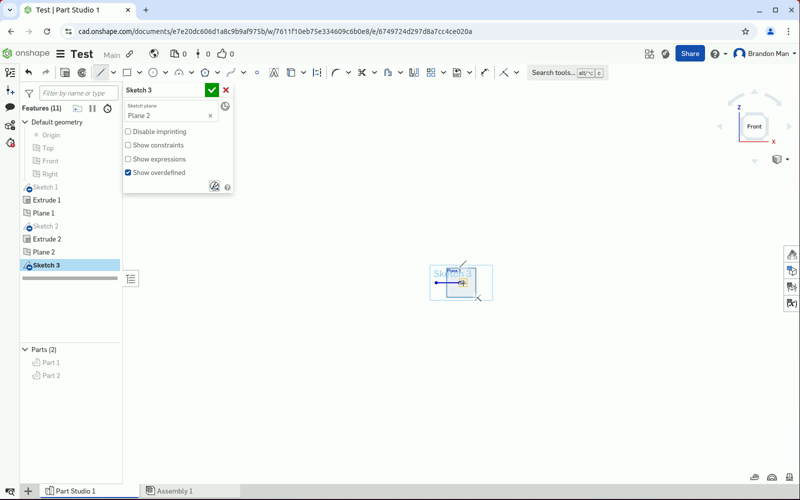
key_down(shift)
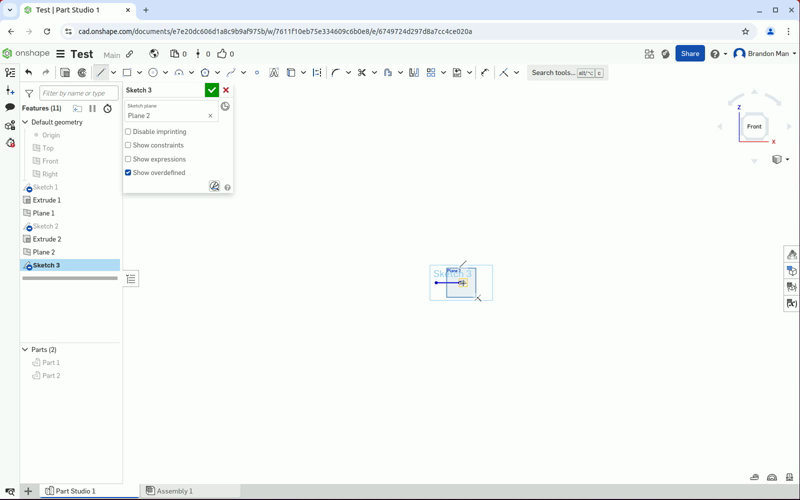
mouse_move(493, 282)
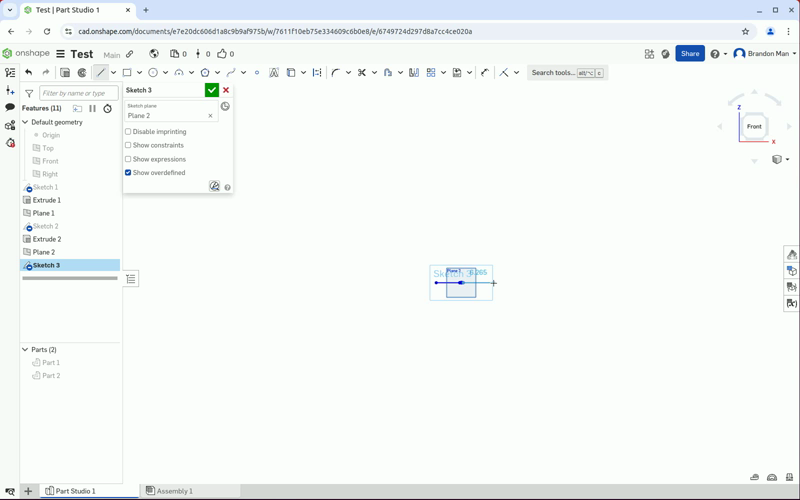
mouse_move(487, 282)
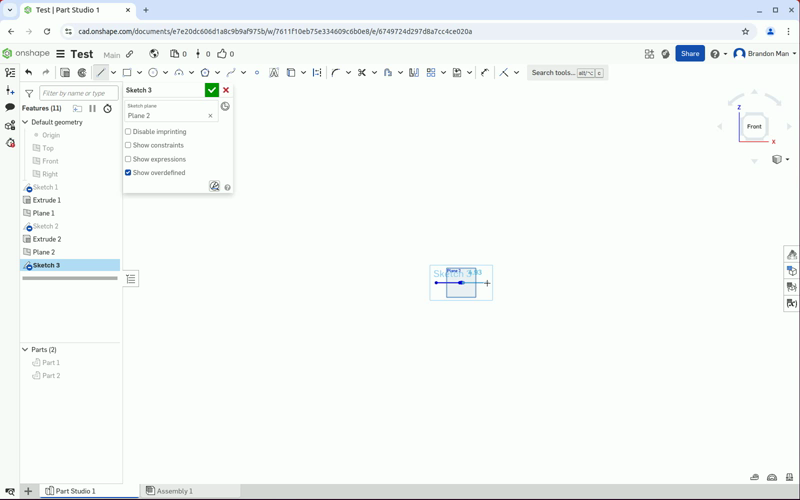
click(487, 282)
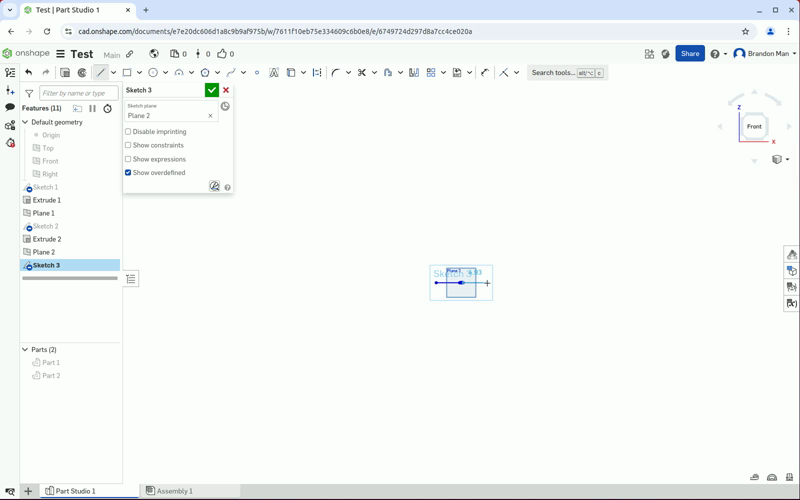
key_up(shift)
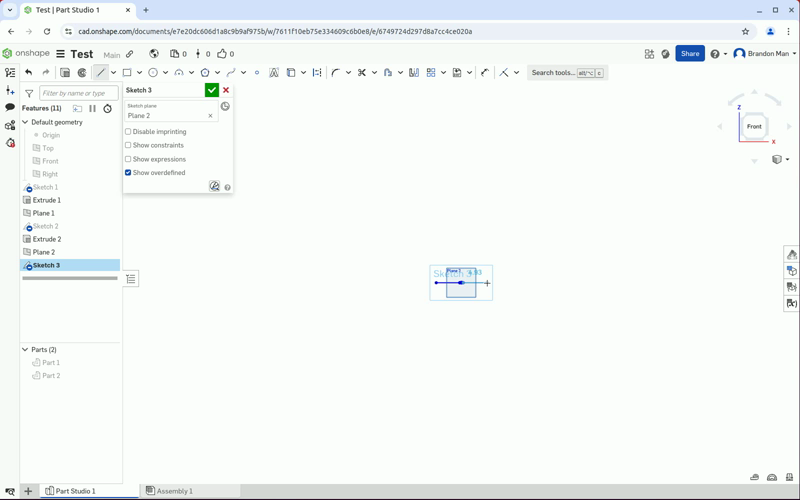
key(esc)
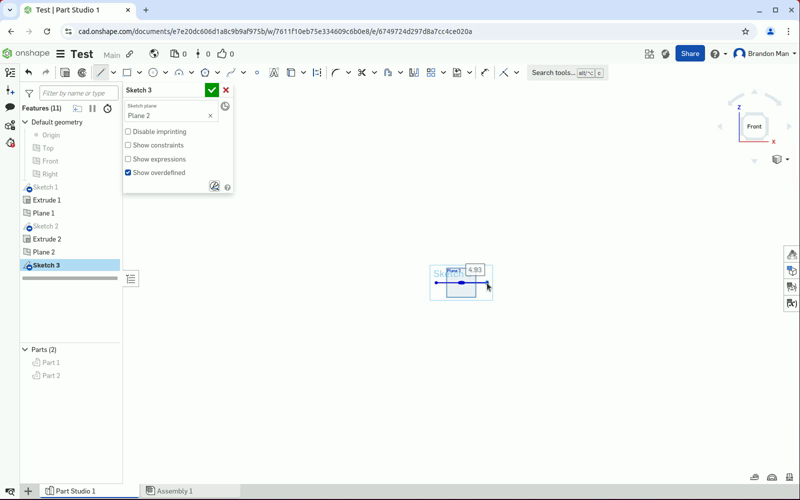
key(a)
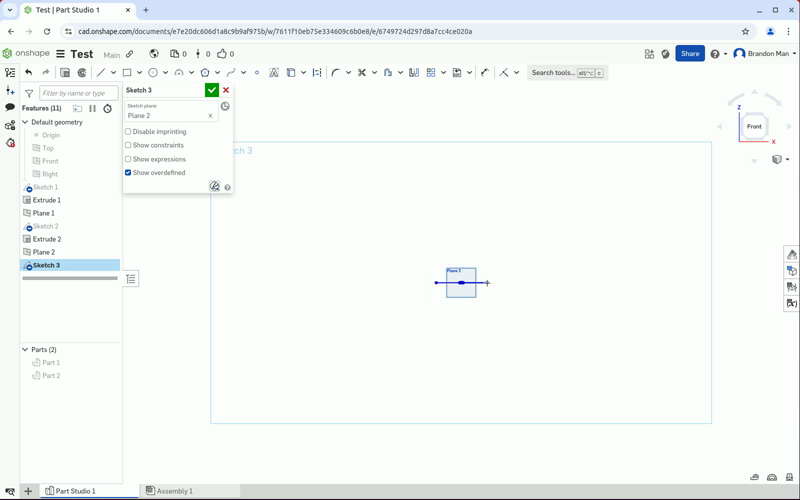
mouse_move(487, 282)
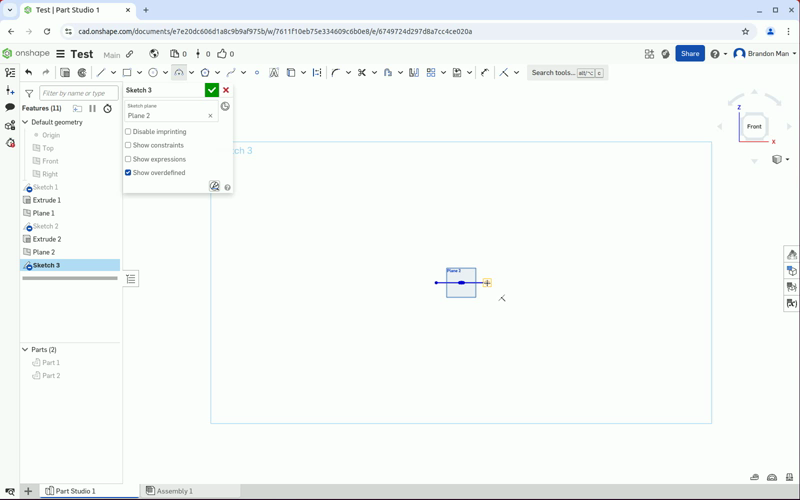
click(487, 282)
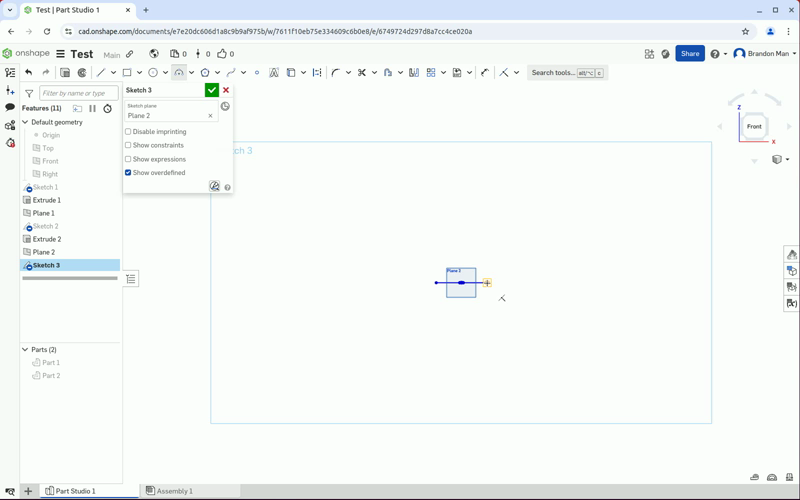
mouse_move(436, 282)
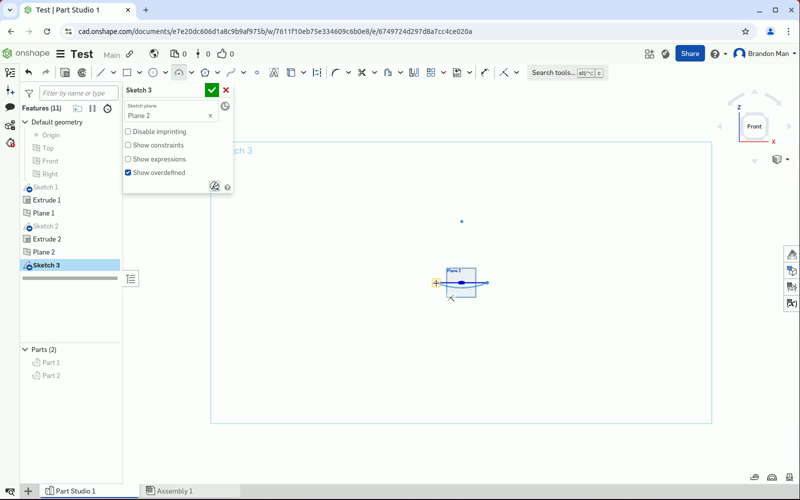
click(436, 282)
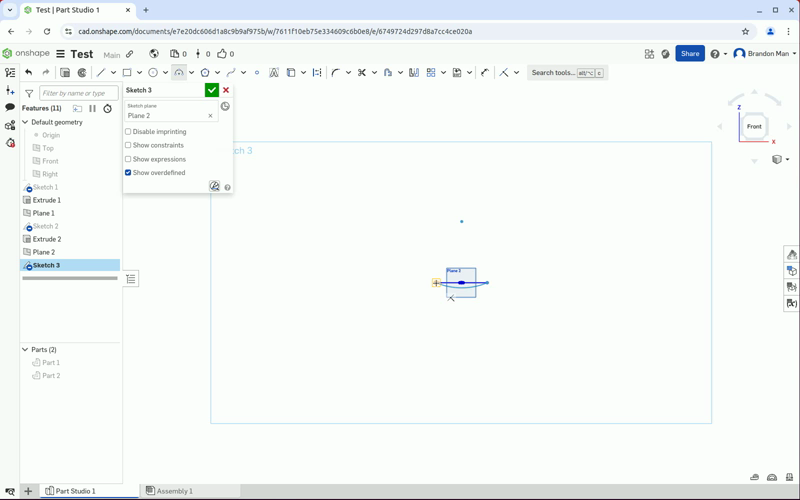
key_down(shift)
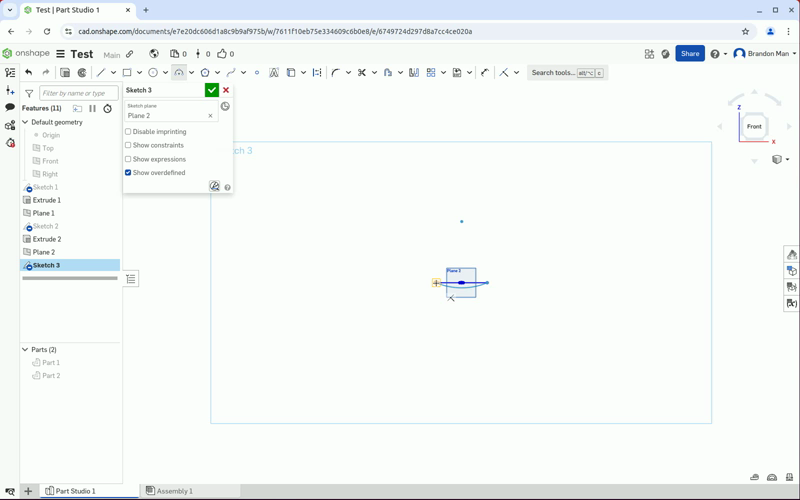
mouse_move(461, 257)
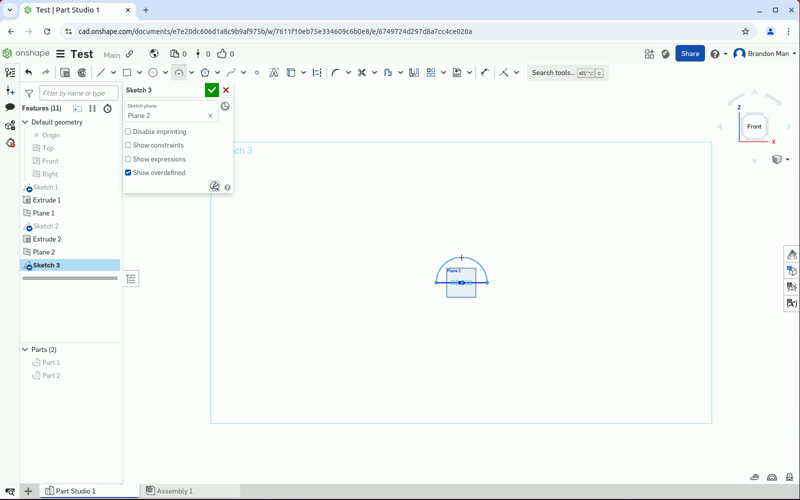
click(461, 257)
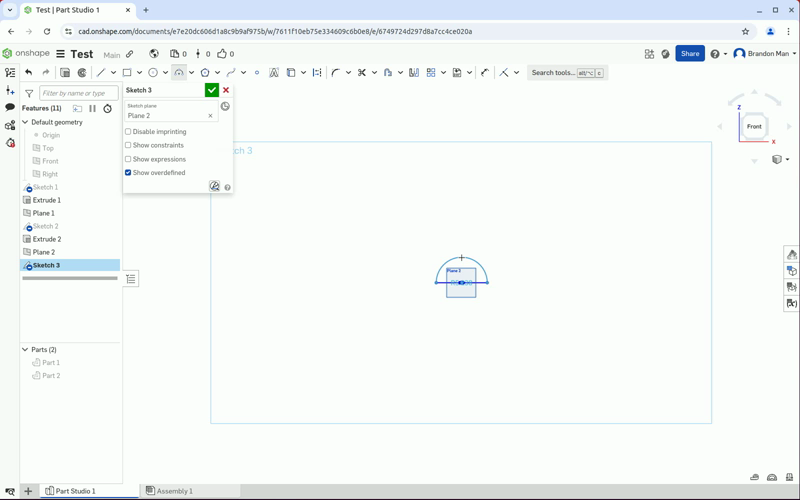
key_up(shift)
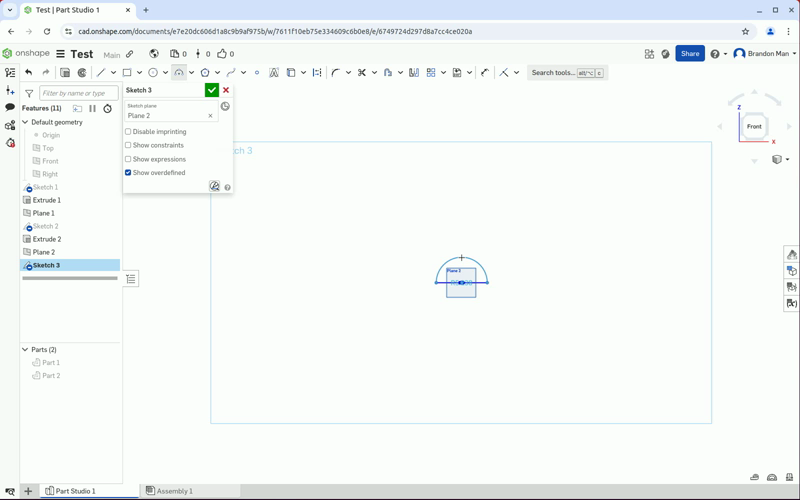
key(esc)
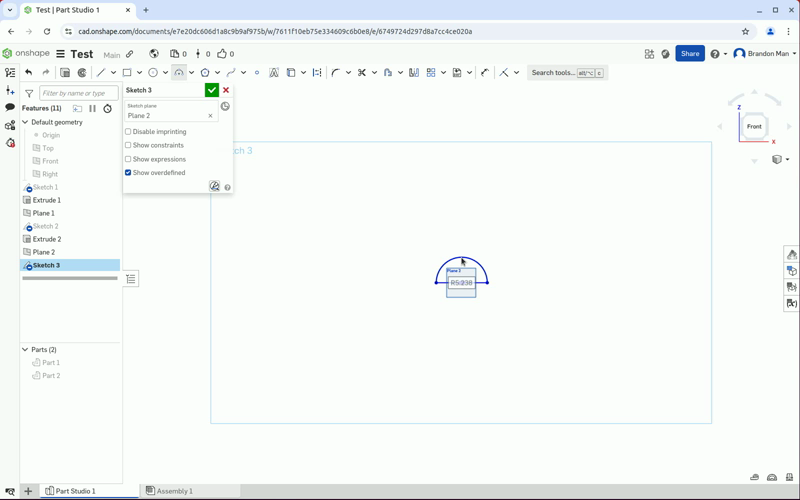
mouse_move(478, 268)
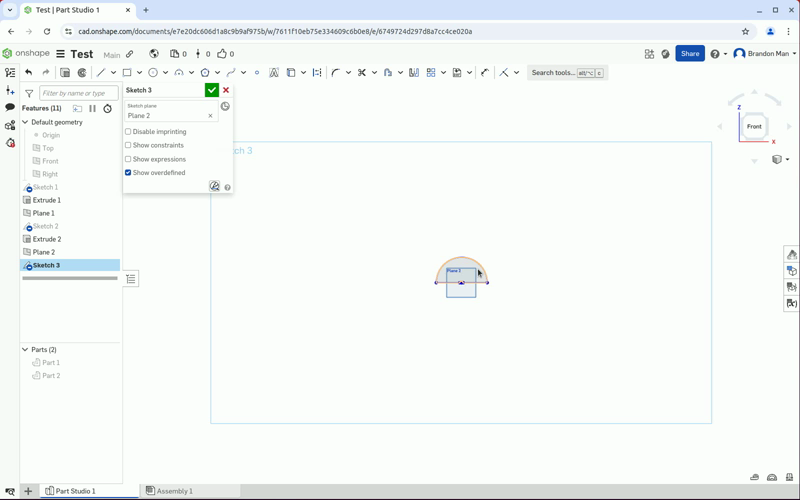
scroll(6)
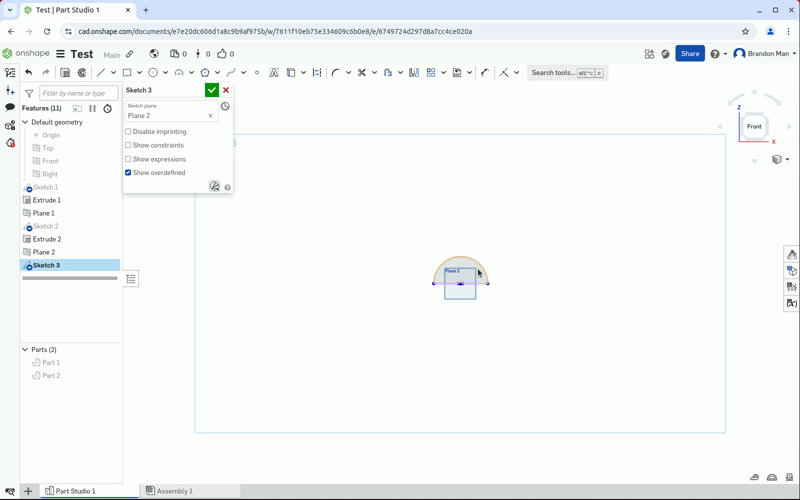
scroll(6)
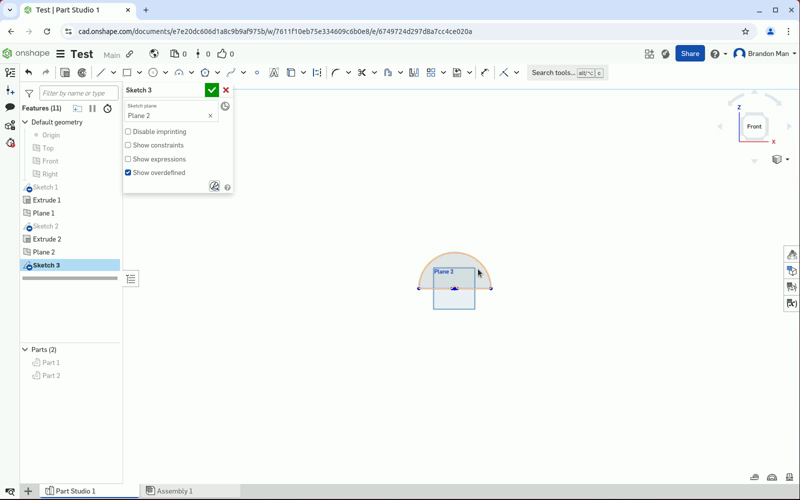
scroll(6)
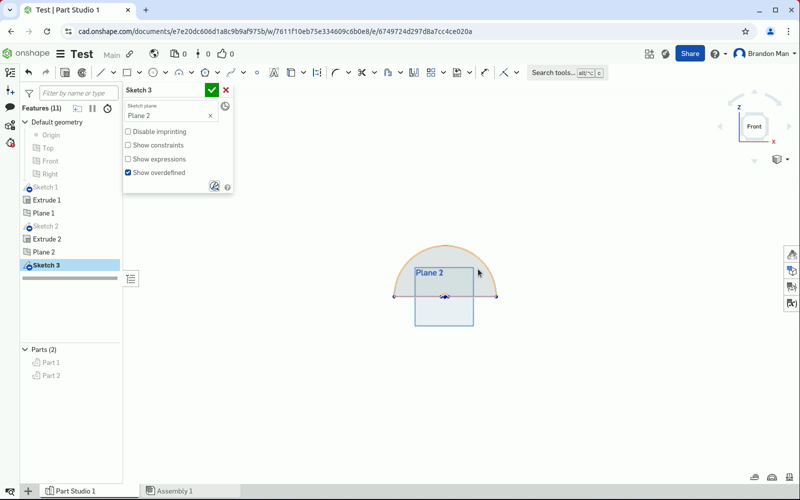
scroll(6)
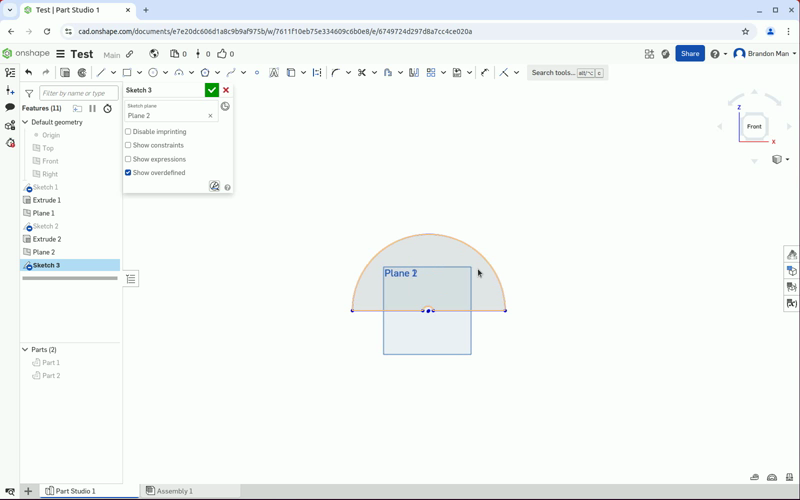
scroll(6)
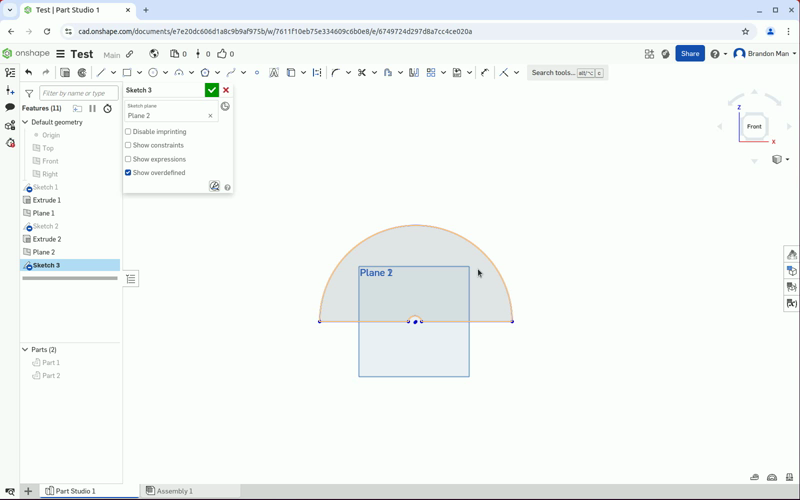
scroll(6)
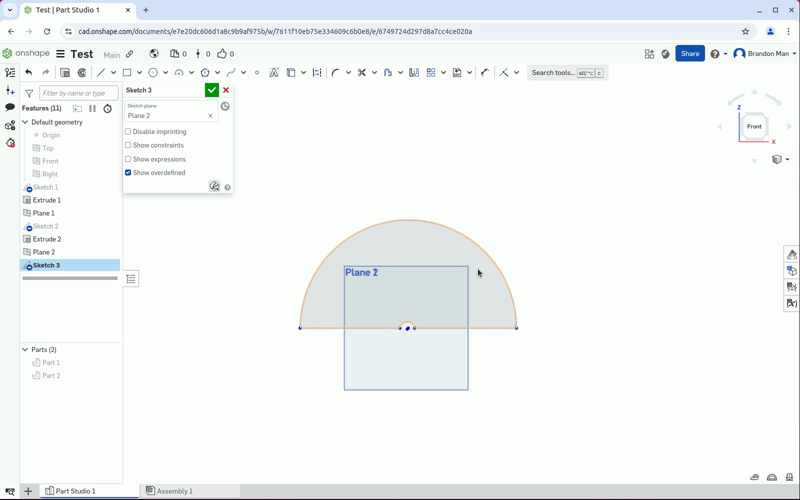
scroll(6)
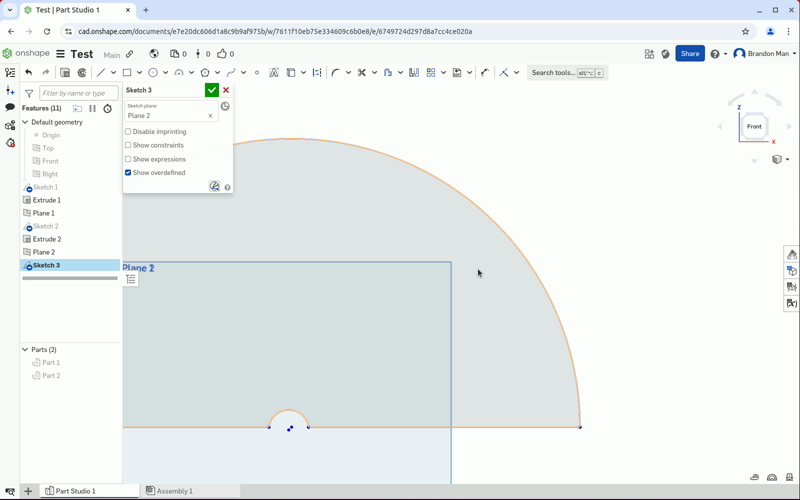
click(478, 268)
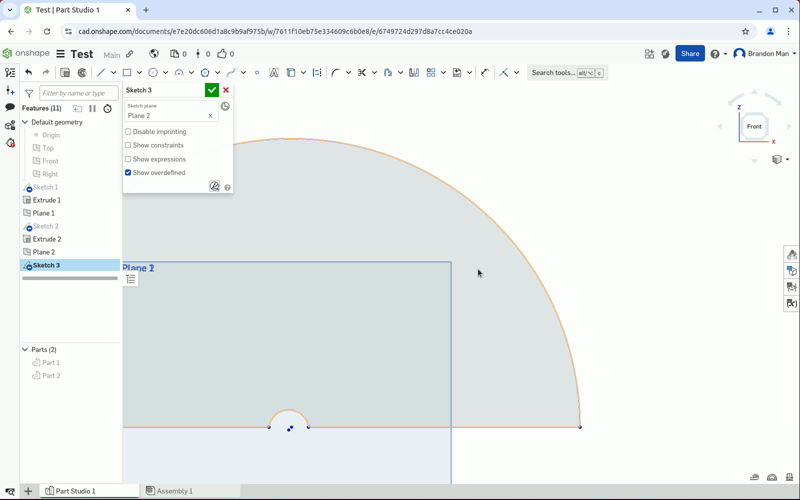
scroll(-6)
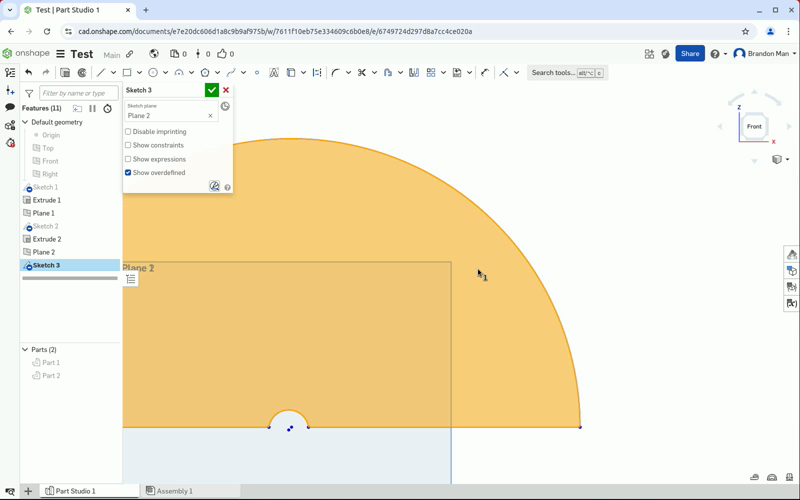
scroll(-6)
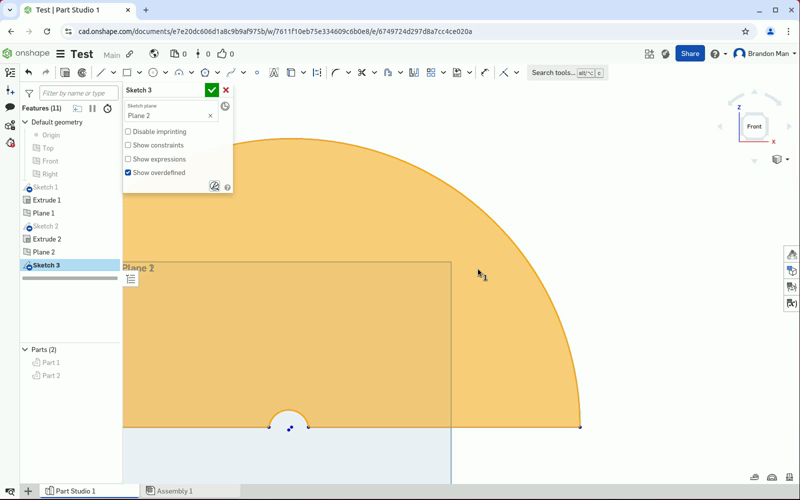
scroll(-6)
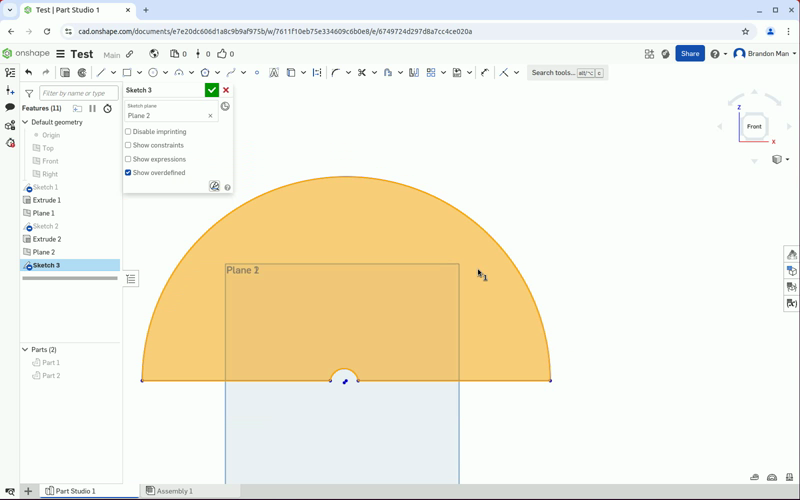
scroll(-6)
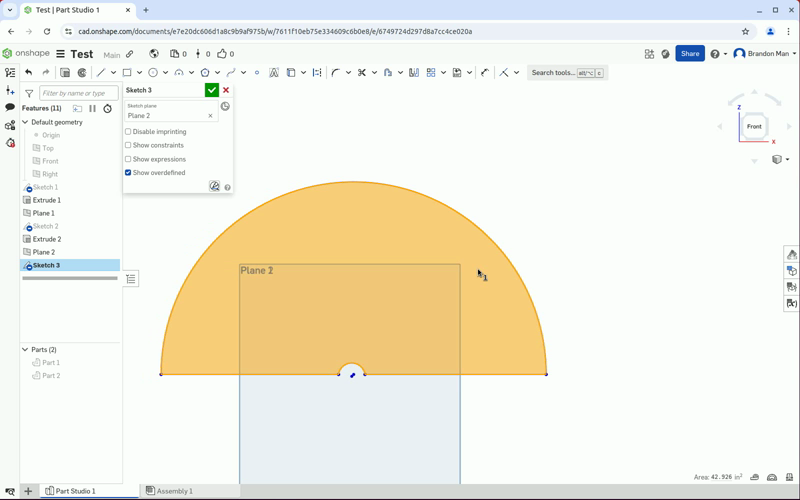
scroll(-6)
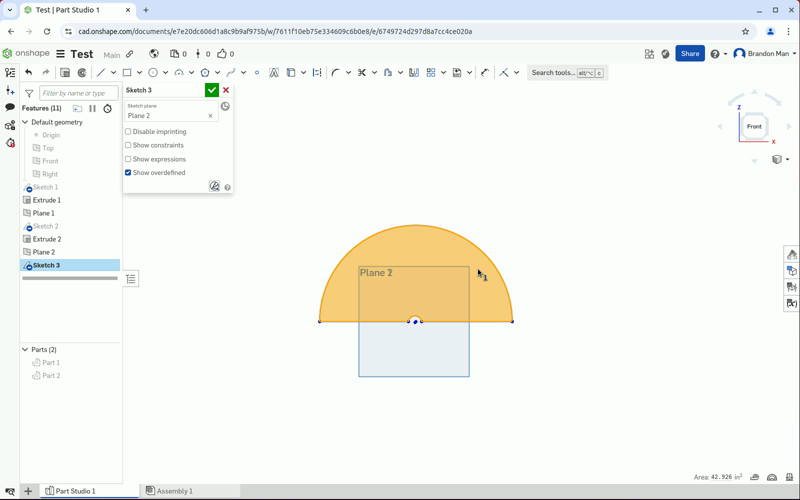
scroll(-6)
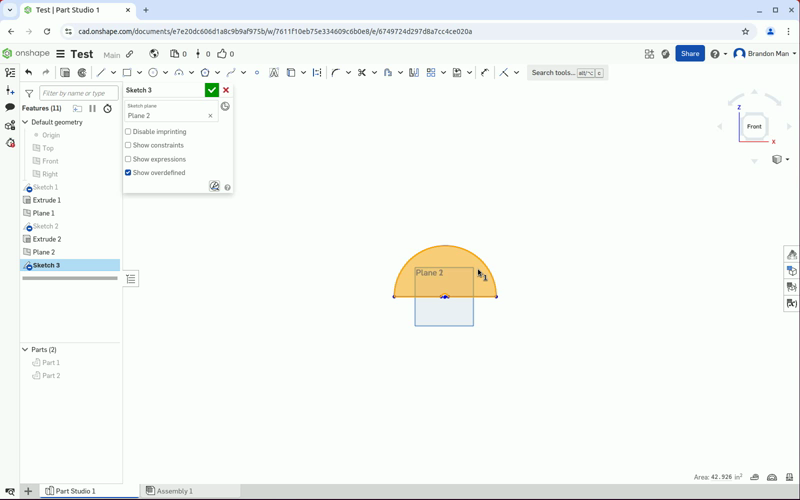
scroll(-6)
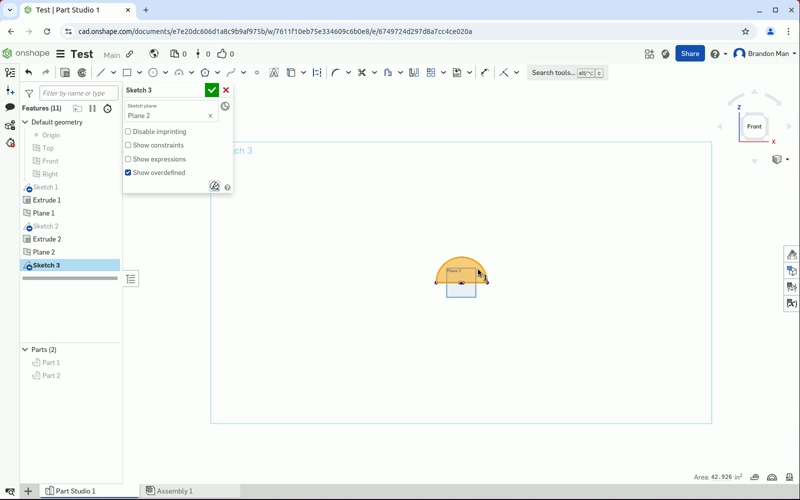
mouse_move(73, 352)
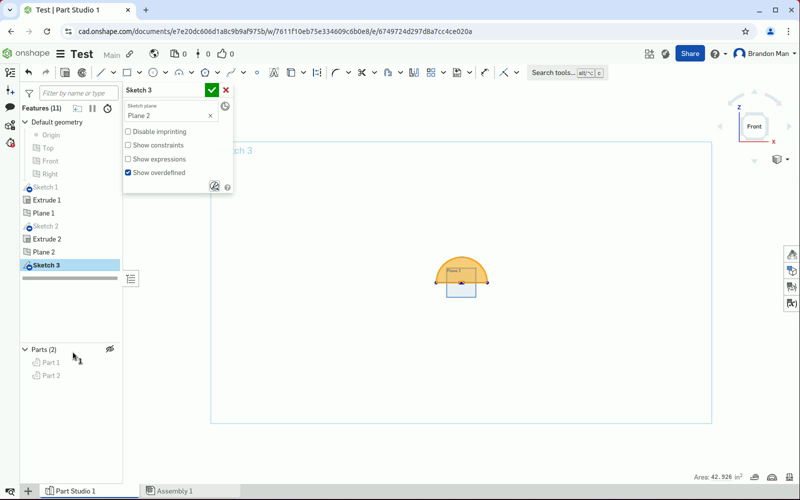
key(shift+y)
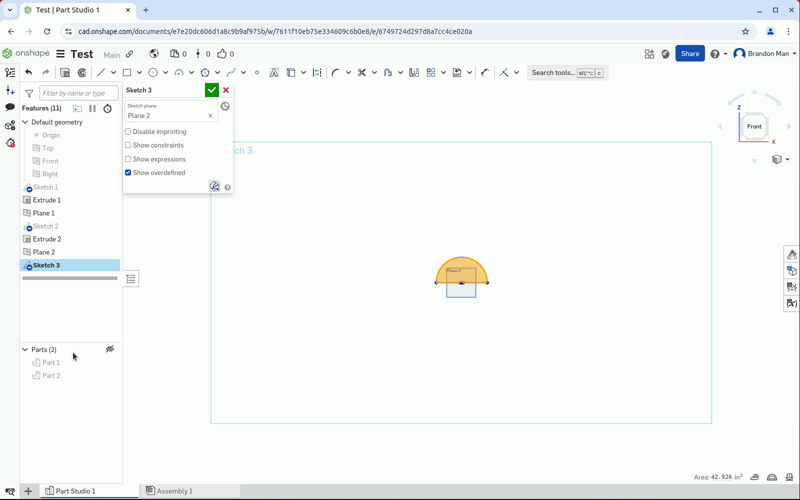
key(shift+e)
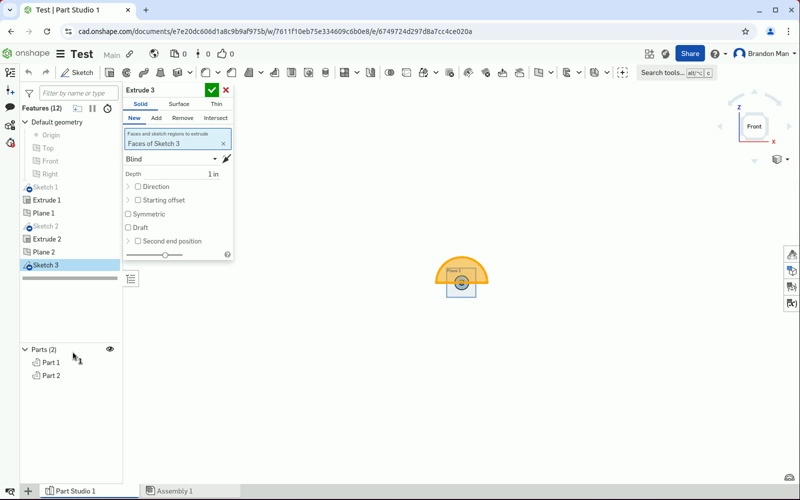
mouse_move(143, 106)
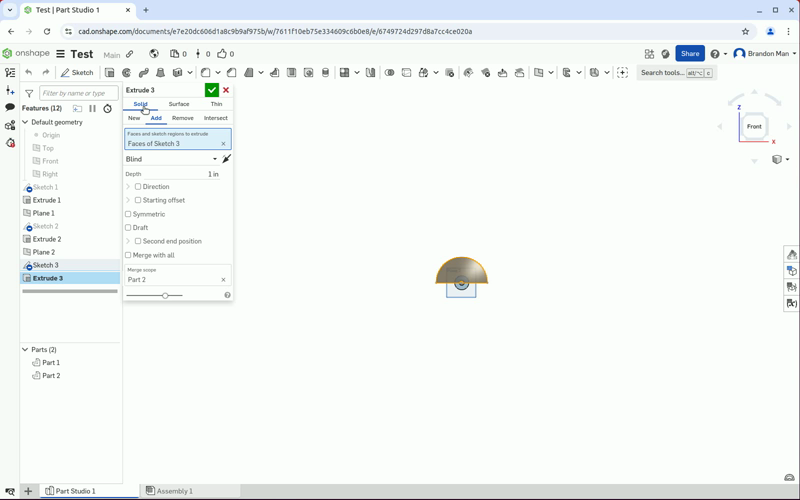
click(143, 106)
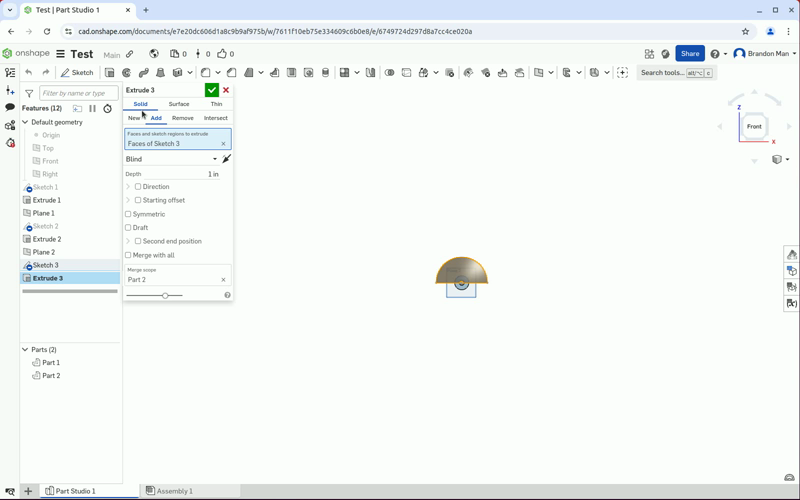
mouse_move(137, 120)
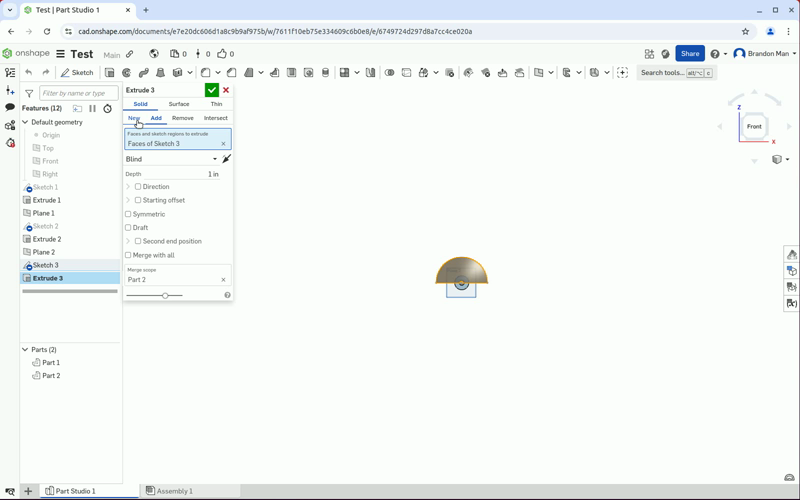
click(137, 120)
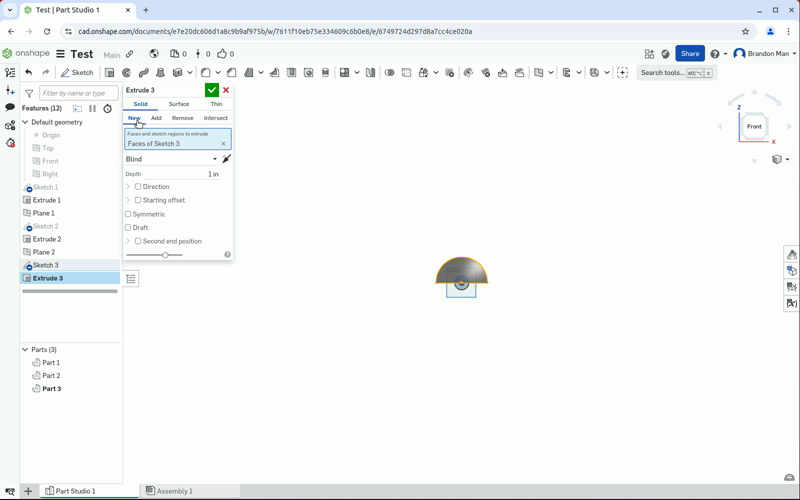
key(tab, 4)
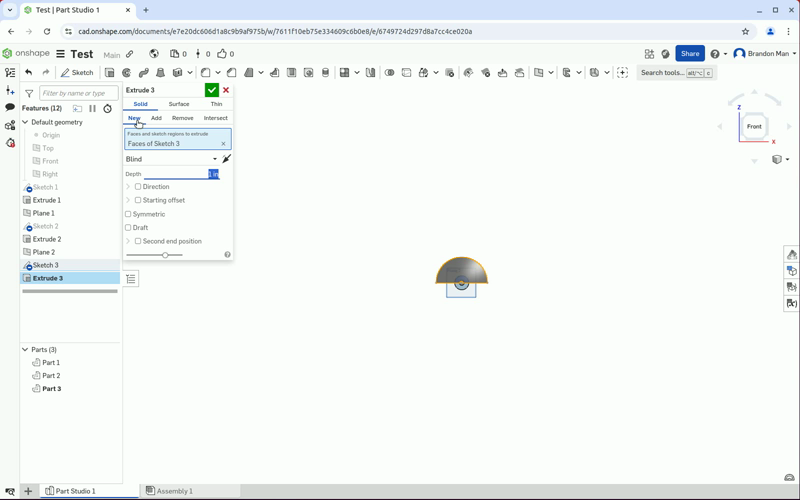
text(2.648)
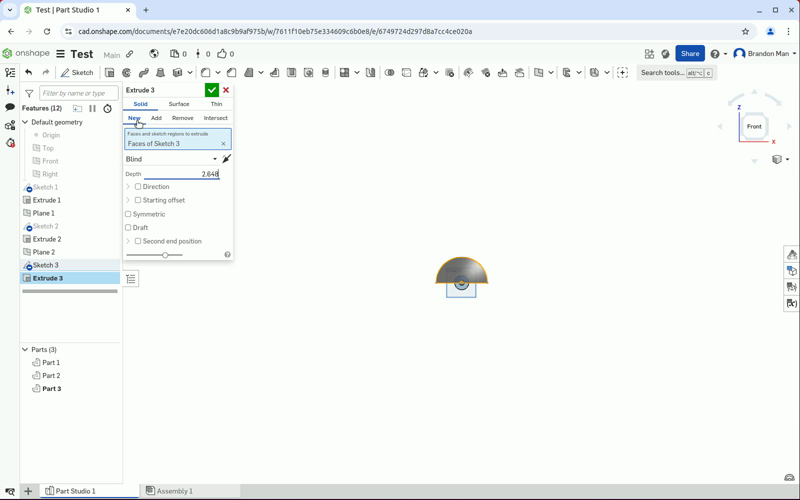
key(enter)
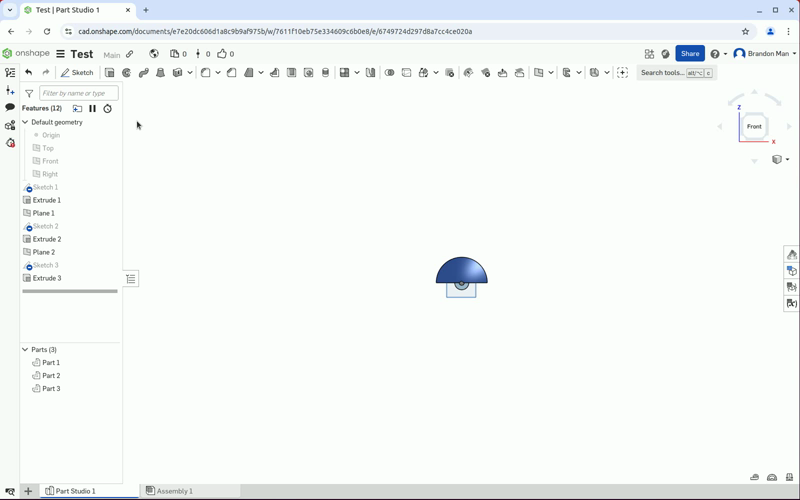
key(shift+h)
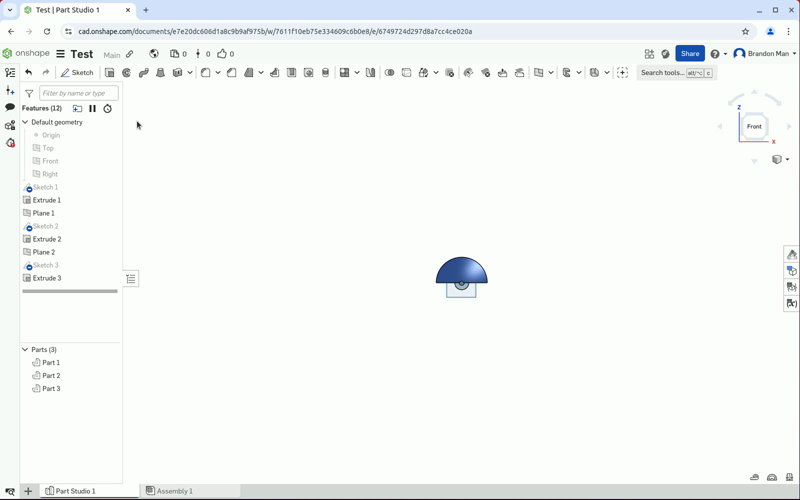
key(shift+h)
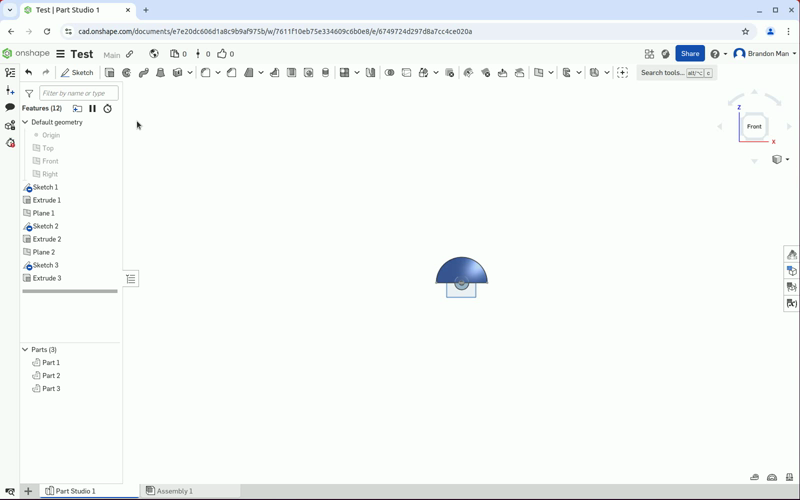
key(shift+7)
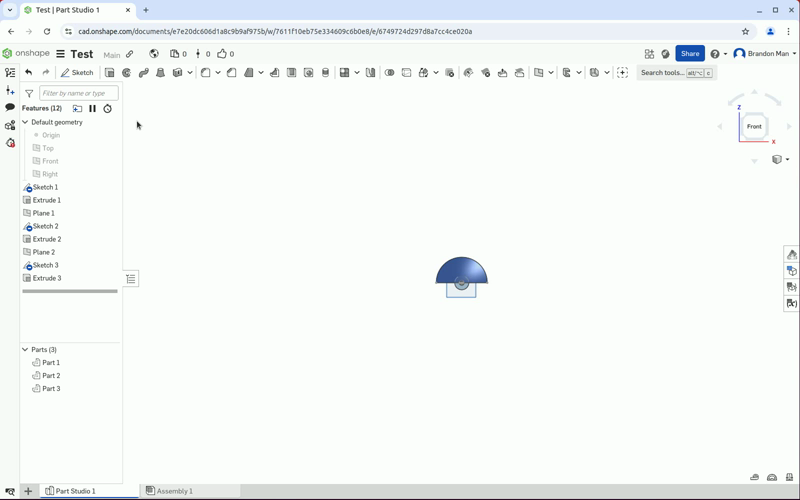
key(left, 2)
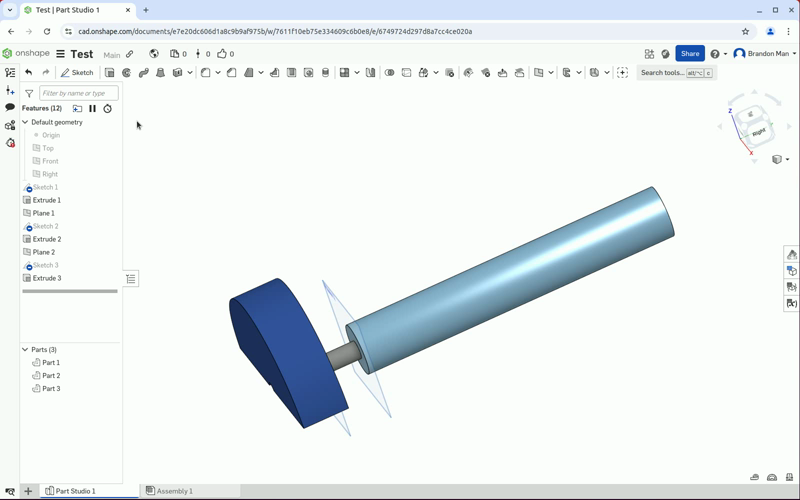
key(down, 2)
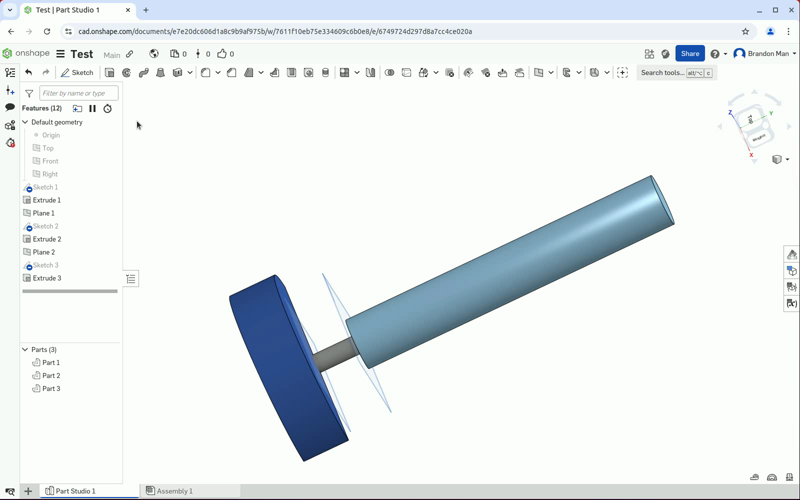
key(up, 2)
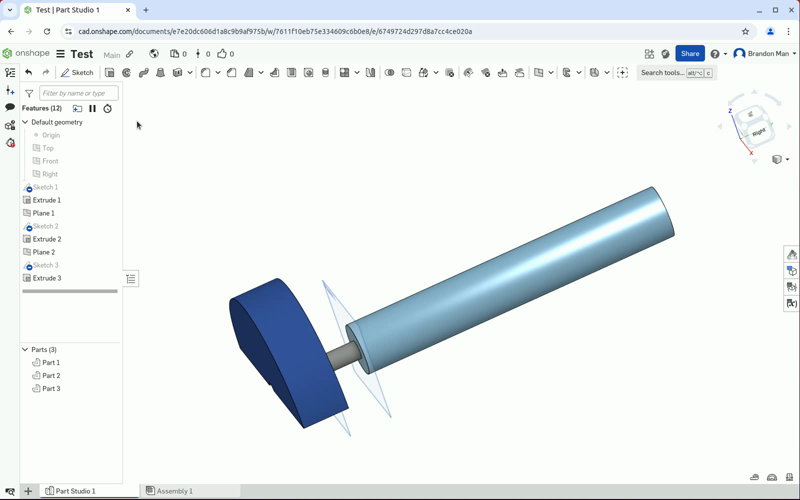
key(right, 2)
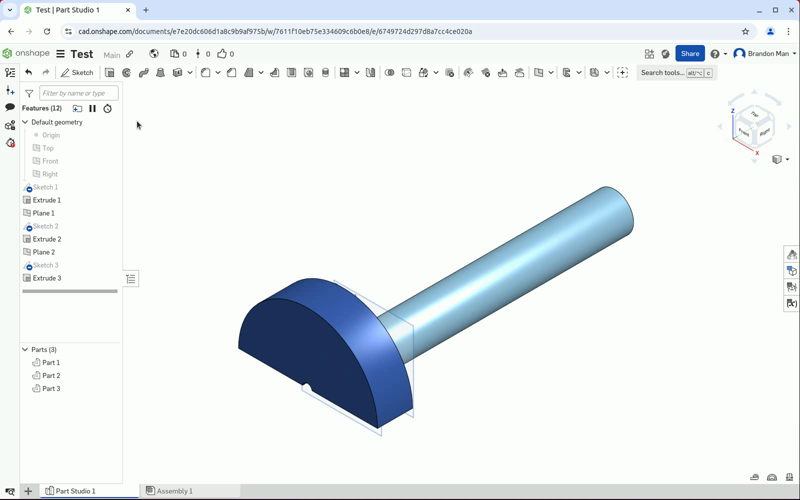
mouse_move(73, 189)
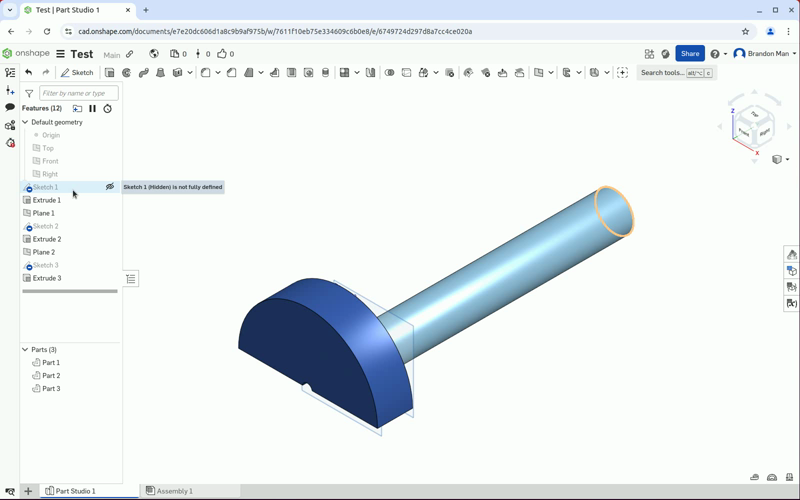
click(73, 189)